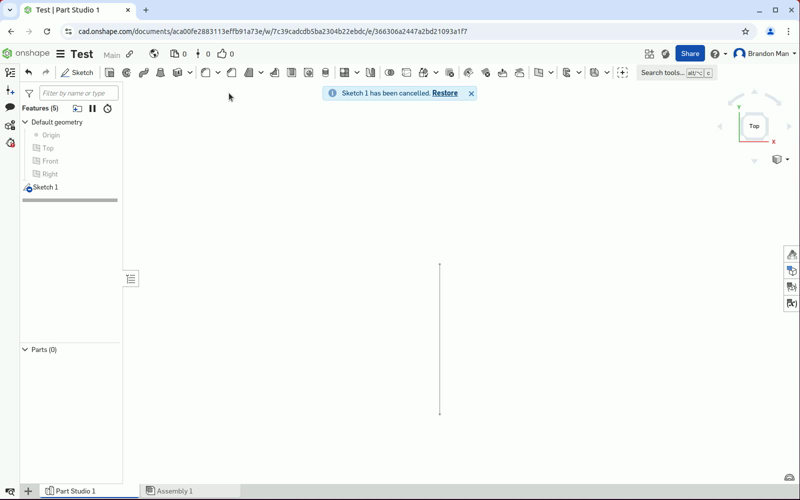
key(shift+h)
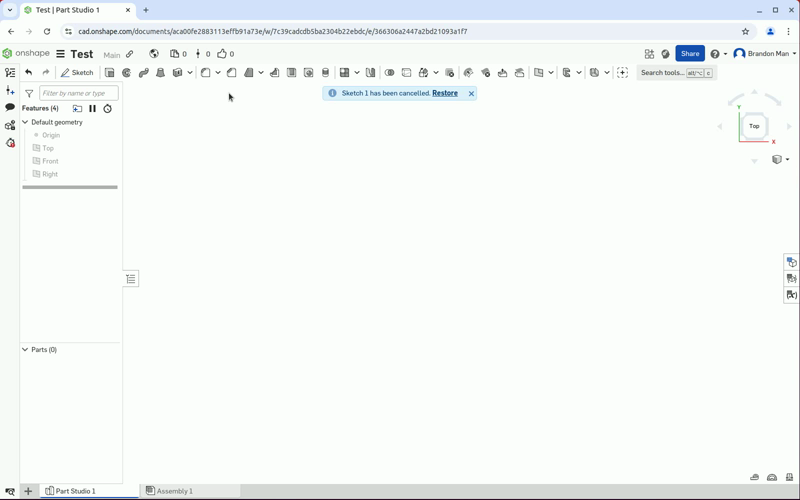
mouse_move(73, 352)
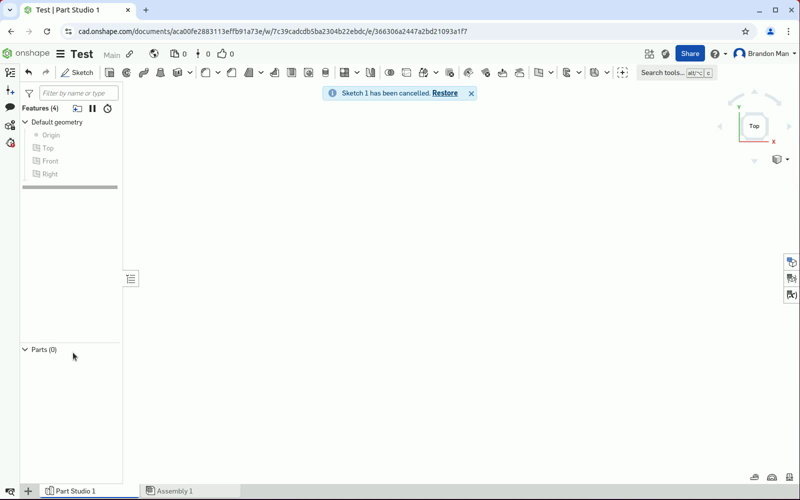
key(y)
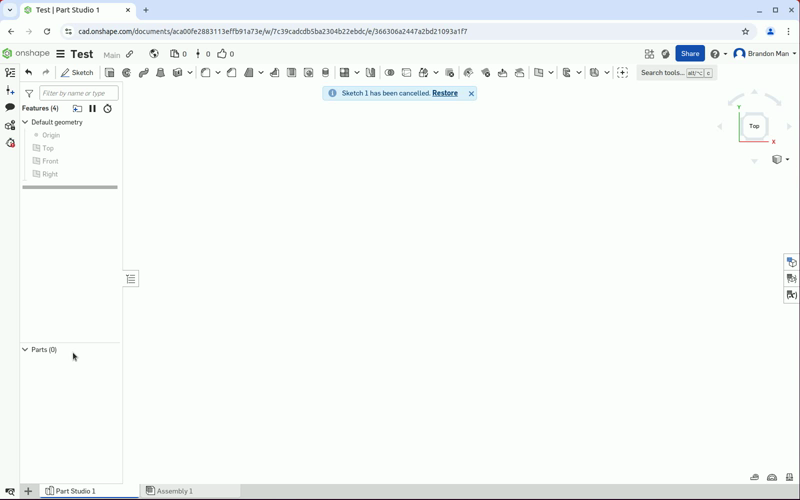
key(shift+p)
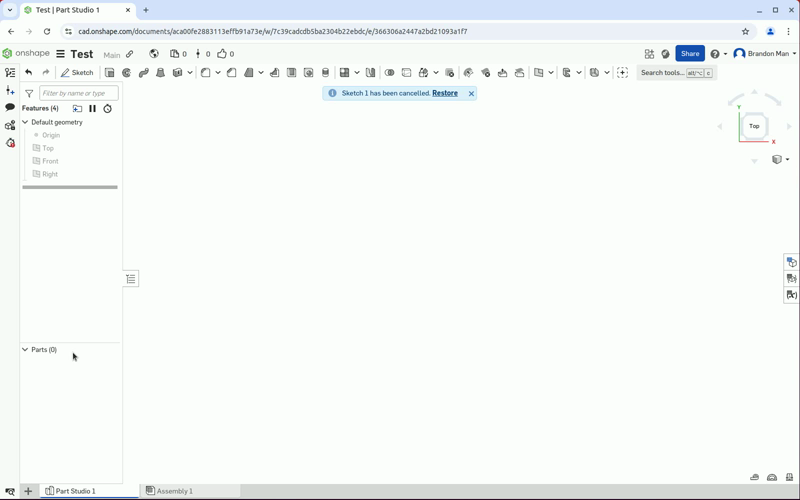
key(space)
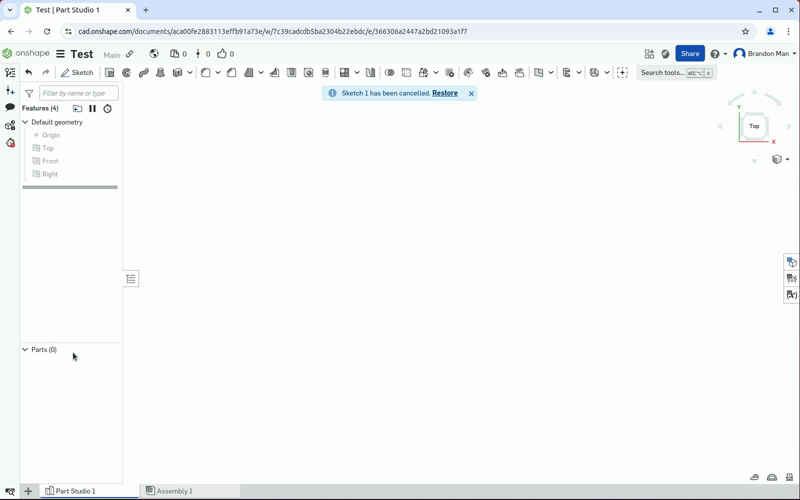
key_down(shift)
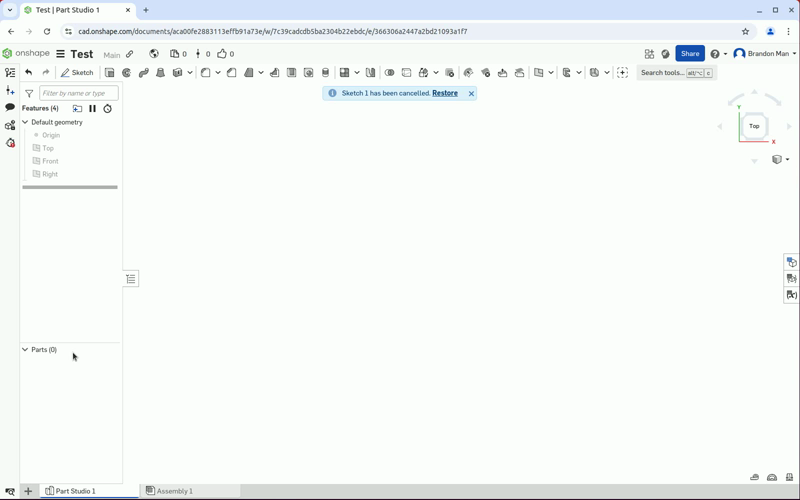
key(up)
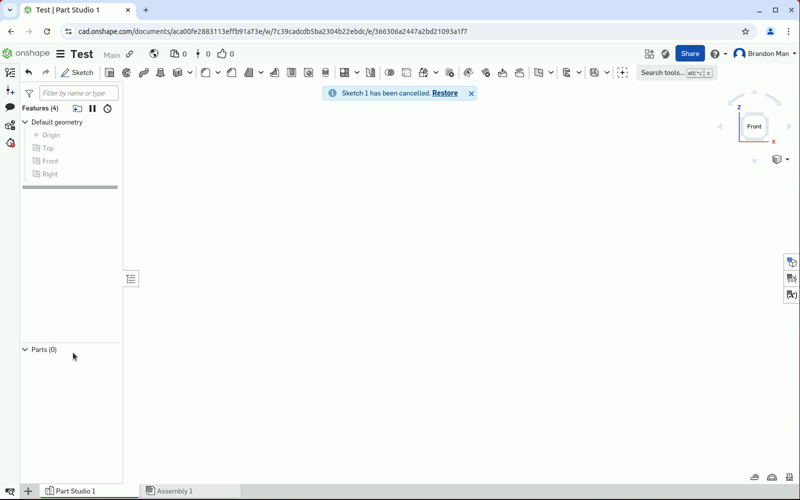
key_up(shift)
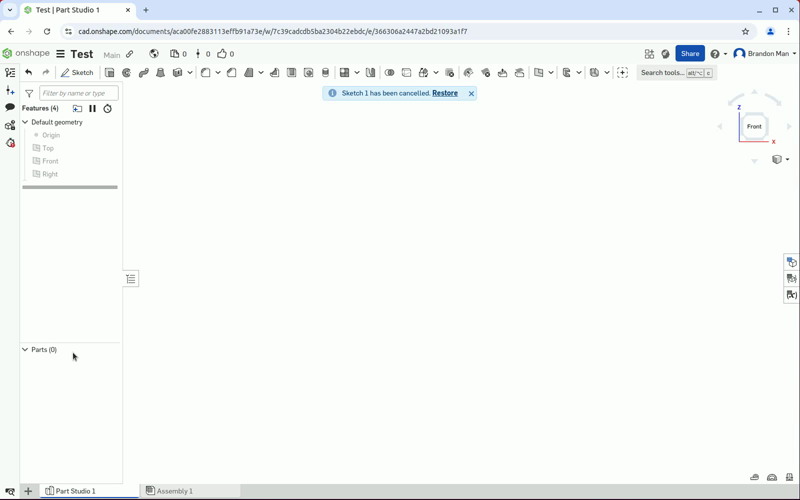
mouse_move(73, 352)
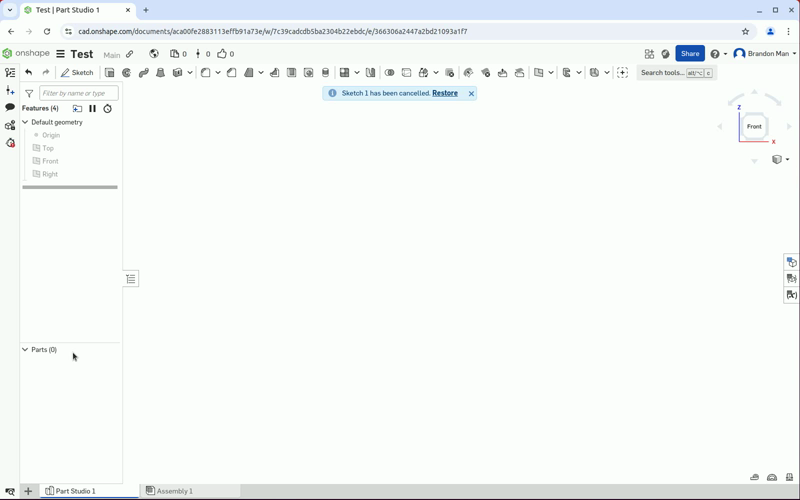
key(shift+y)
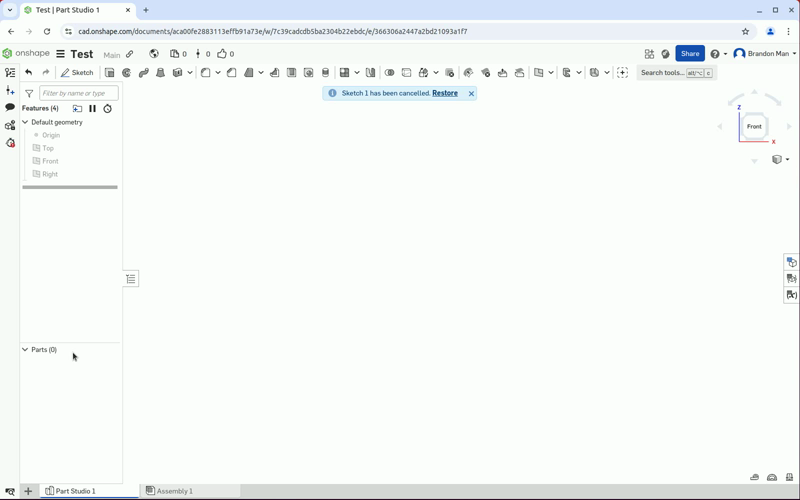
key(shift+s)
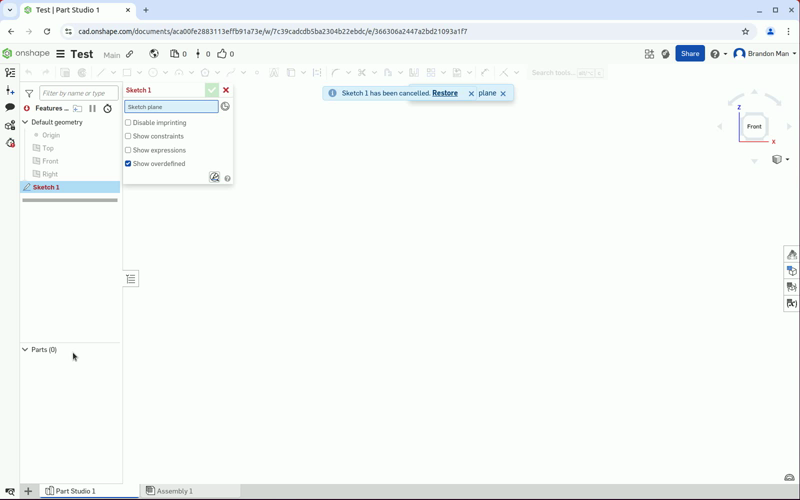
mouse_move(73, 163)
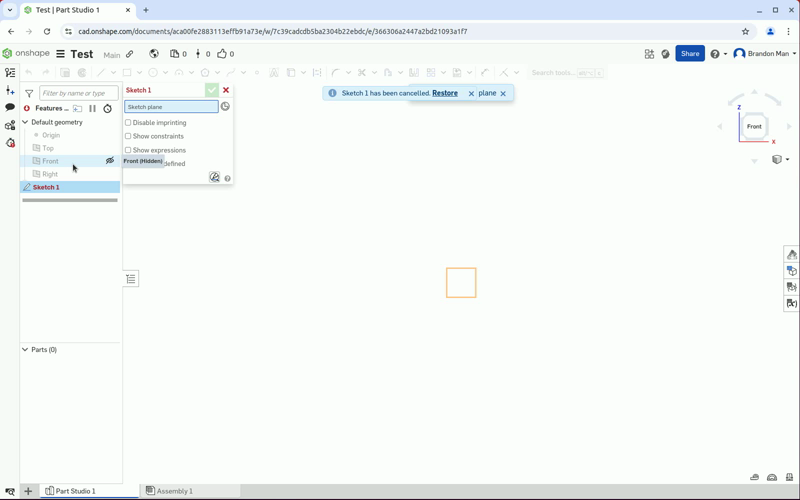
click(73, 163)
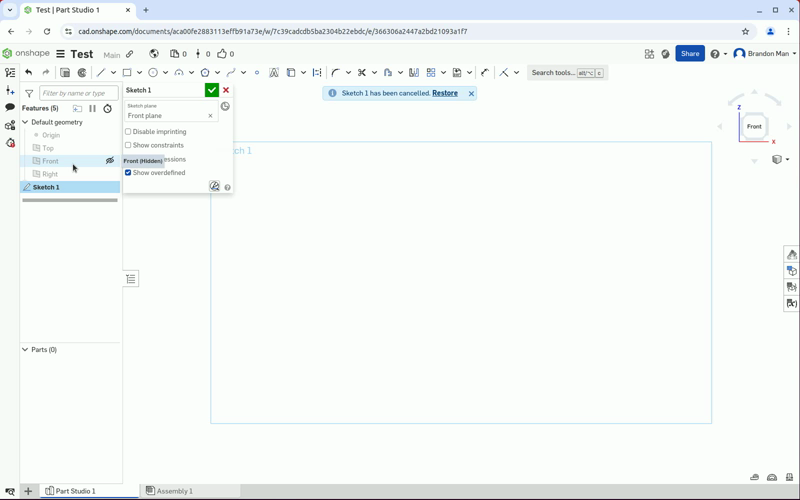
mouse_move(73, 352)
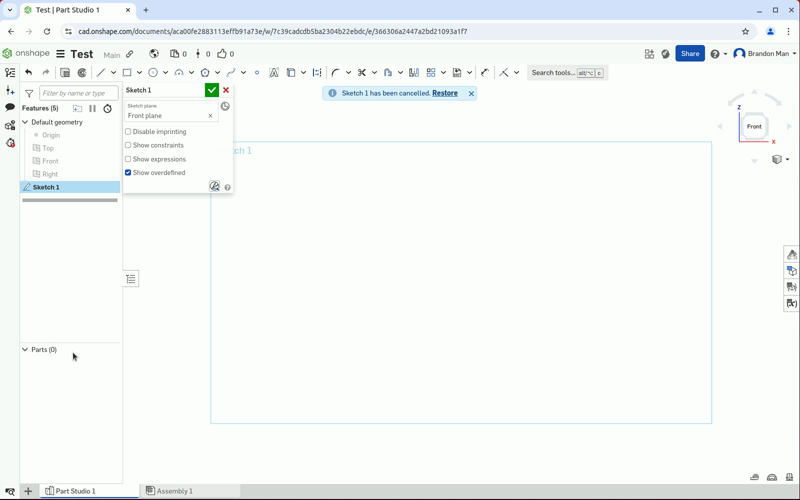
key(y)
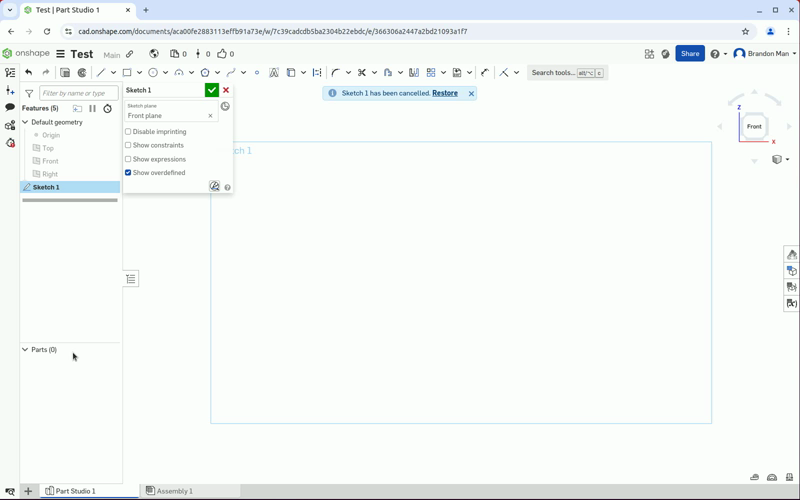
key(l)
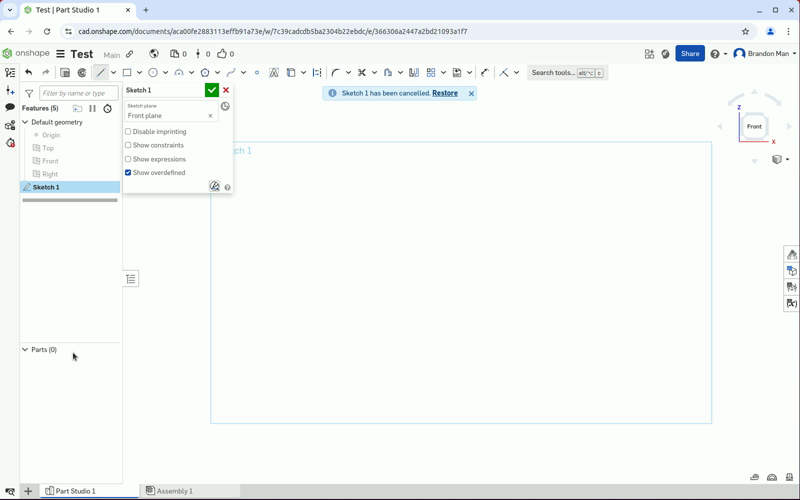
key_down(shift)
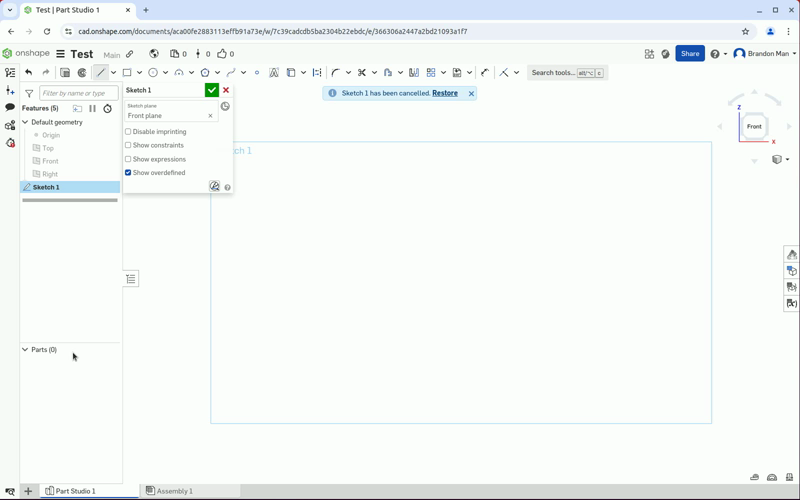
mouse_move(434, 280)
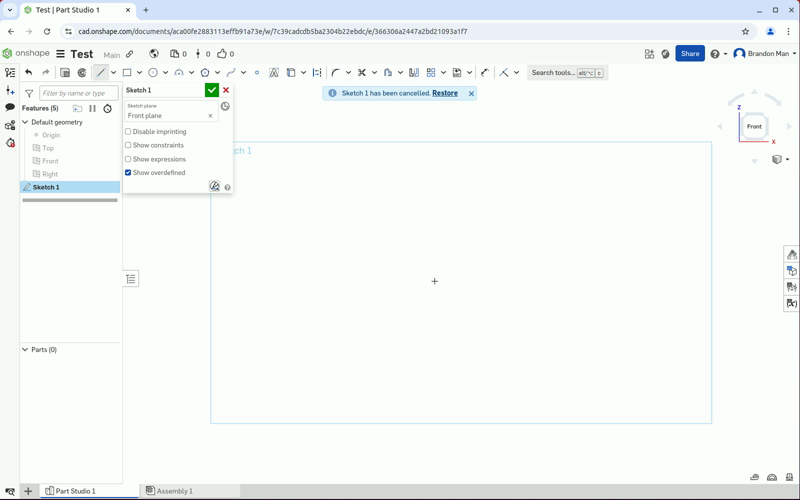
click(434, 280)
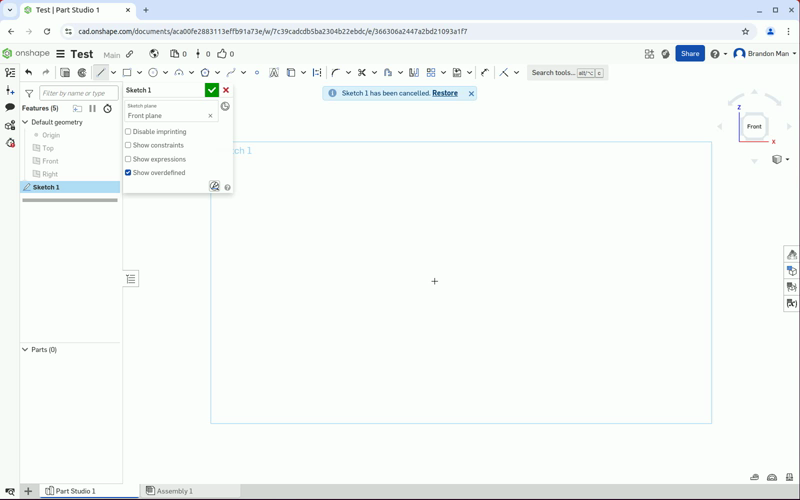
key_up(shift)
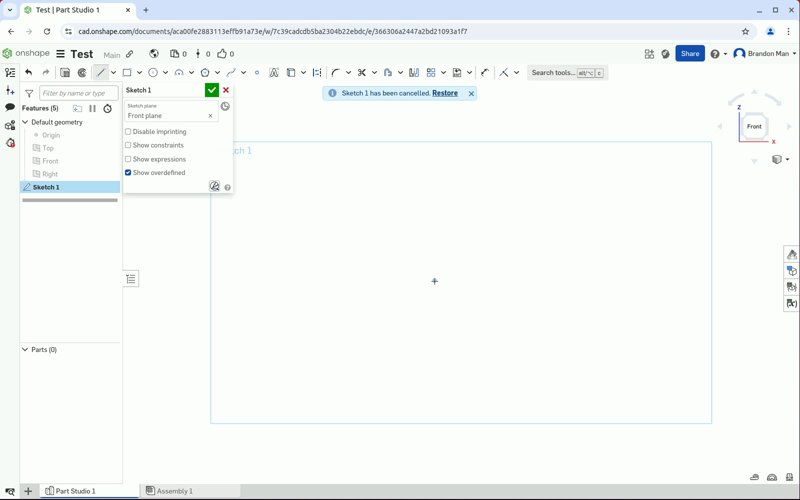
key_down(shift)
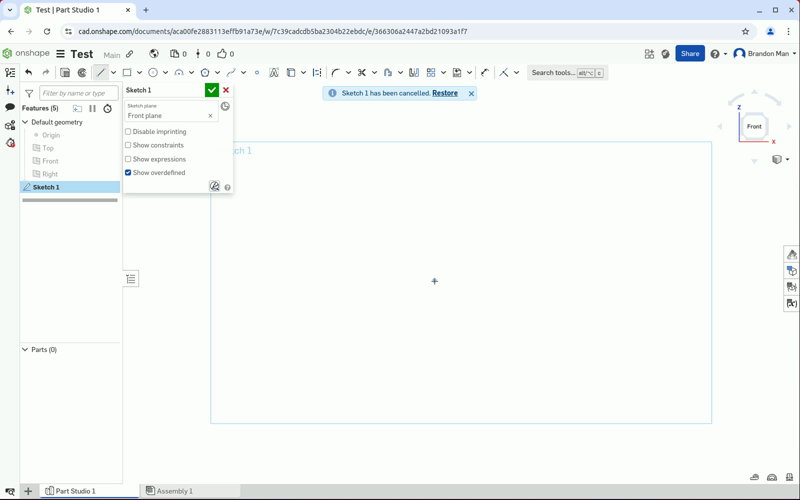
mouse_move(464, 280)
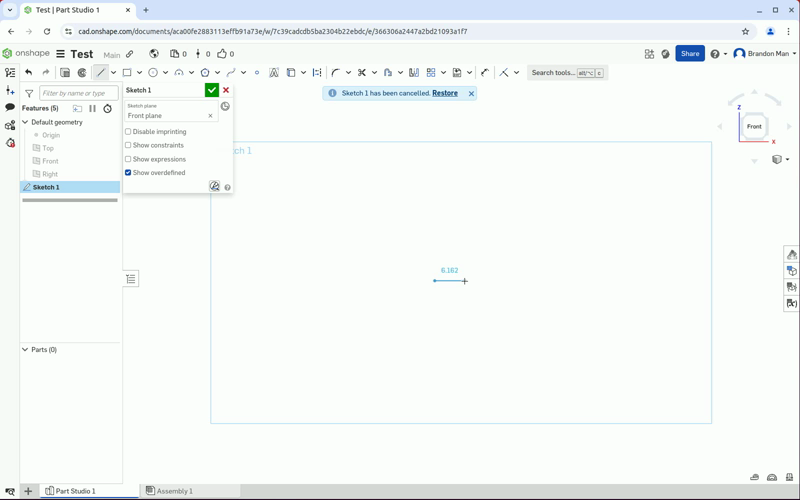
mouse_move(460, 280)
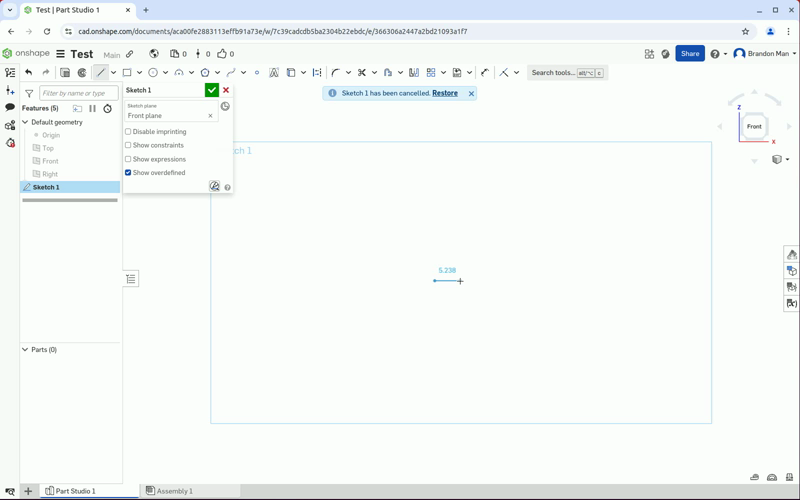
click(460, 280)
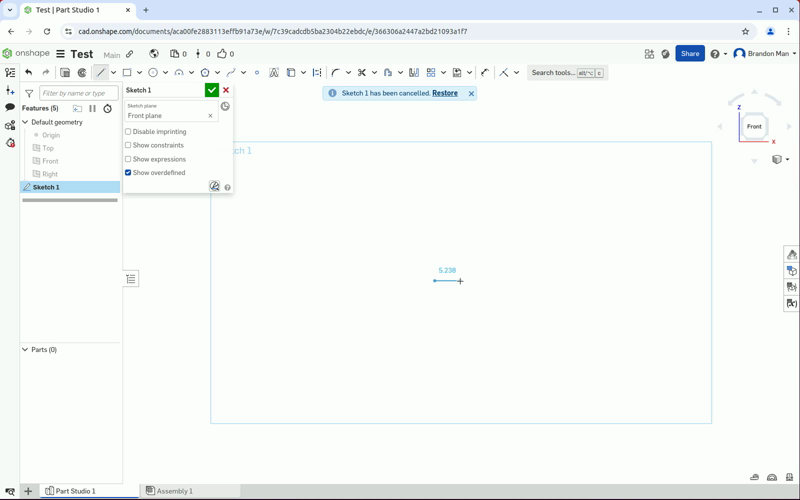
key_up(shift)
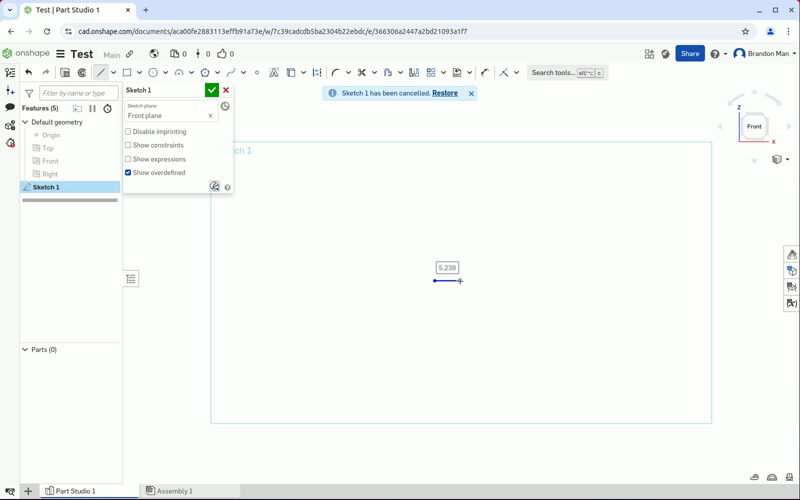
key_down(shift)
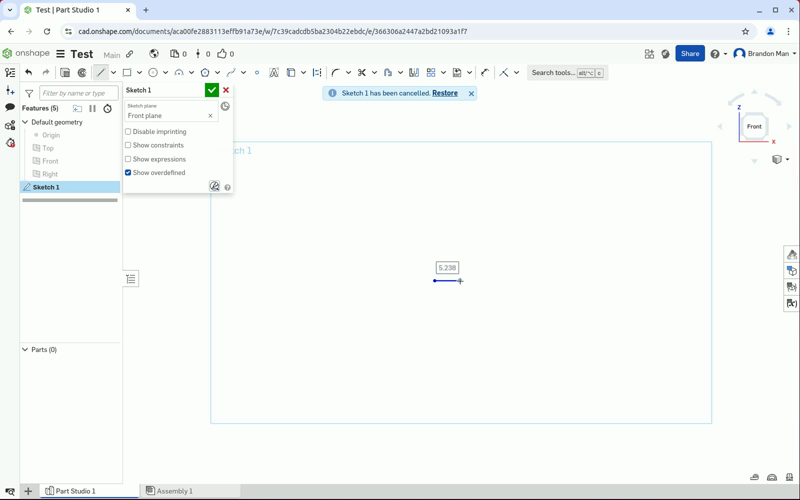
mouse_move(490, 280)
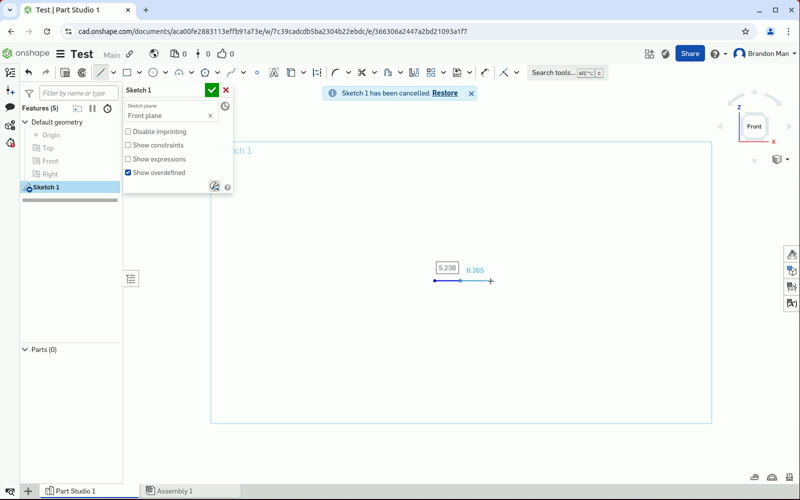
mouse_move(460, 282)
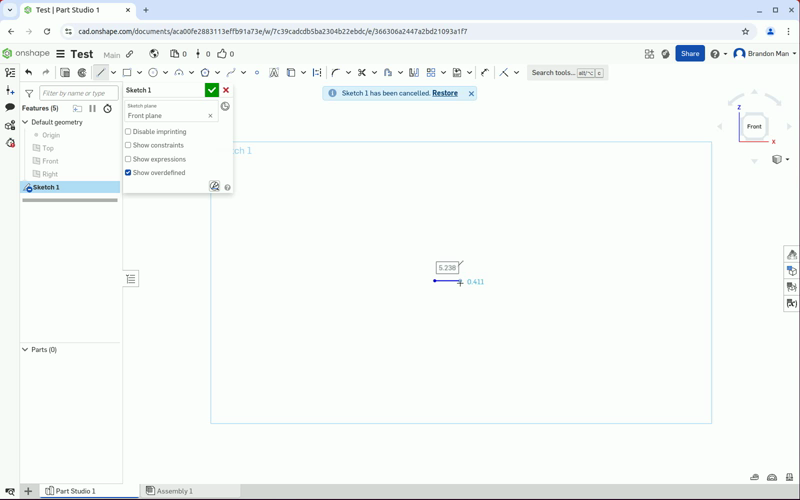
scroll(6)
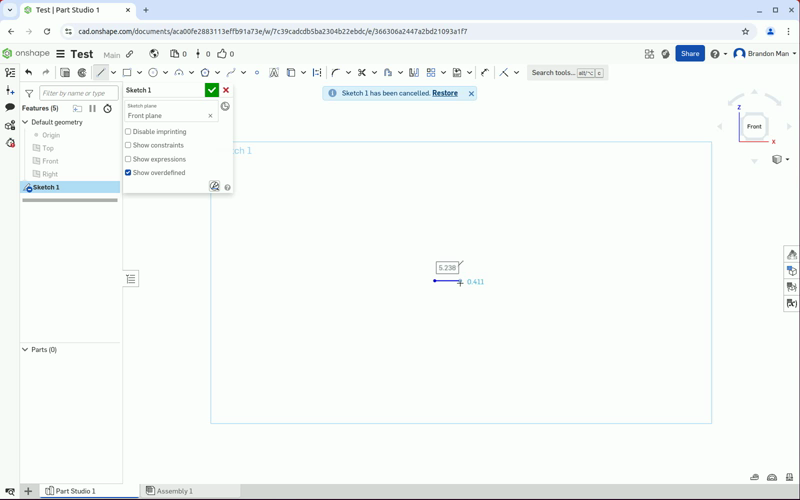
scroll(6)
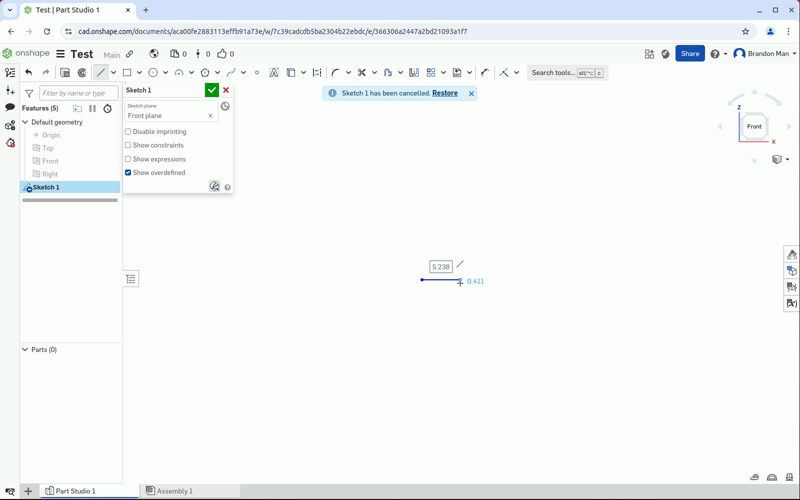
scroll(6)
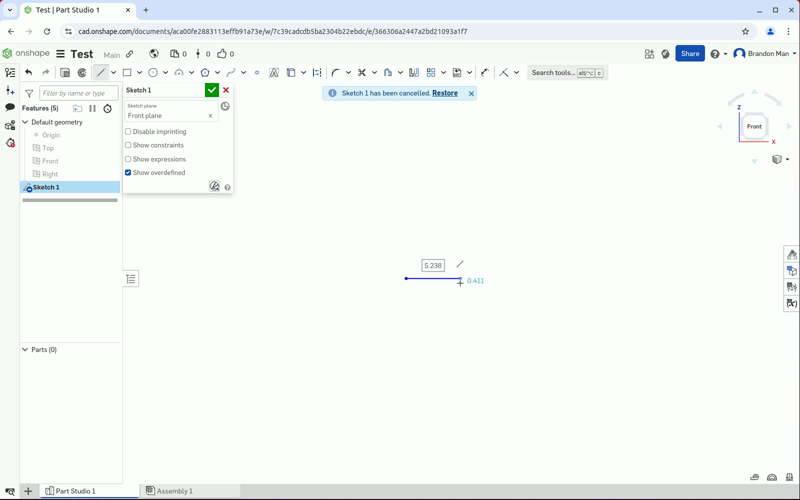
scroll(6)
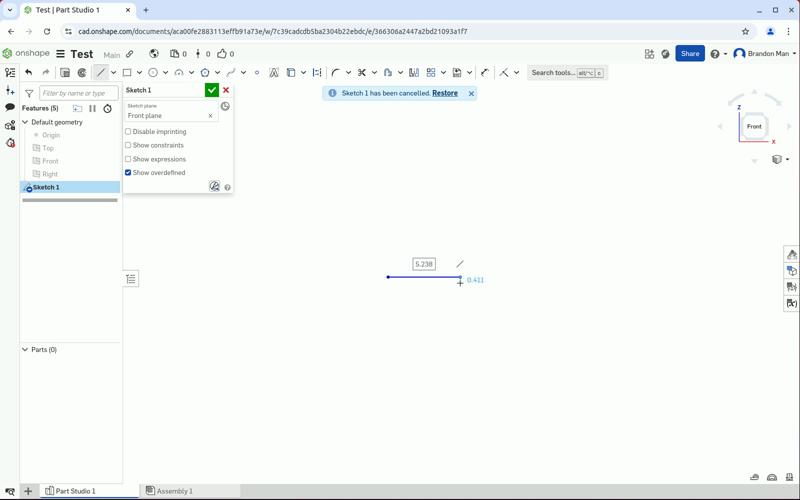
scroll(6)
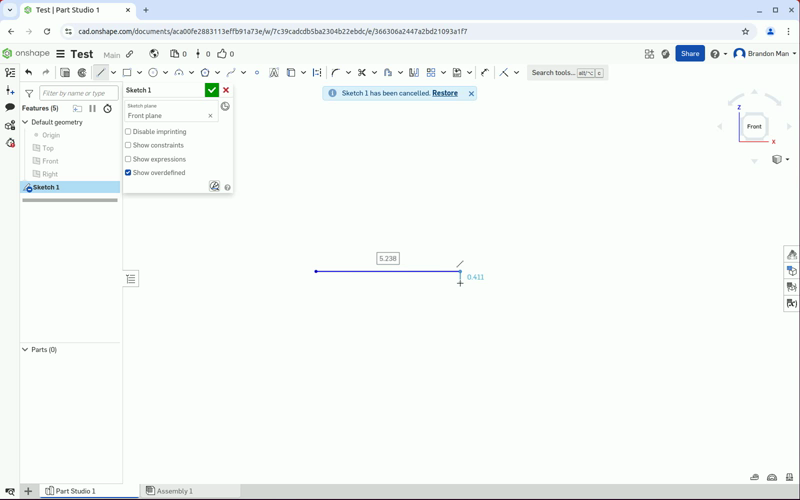
scroll(6)
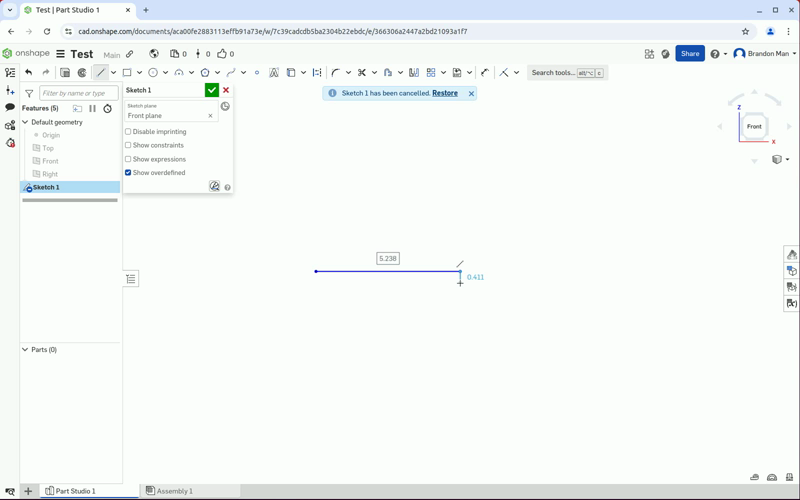
scroll(6)
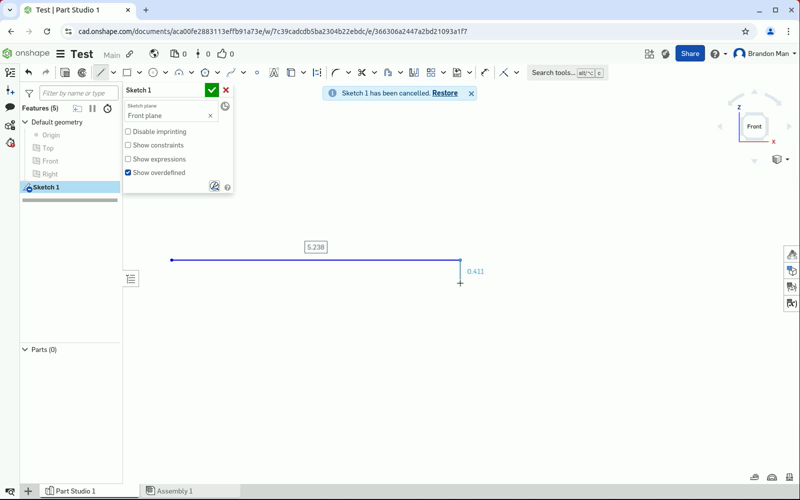
click(460, 282)
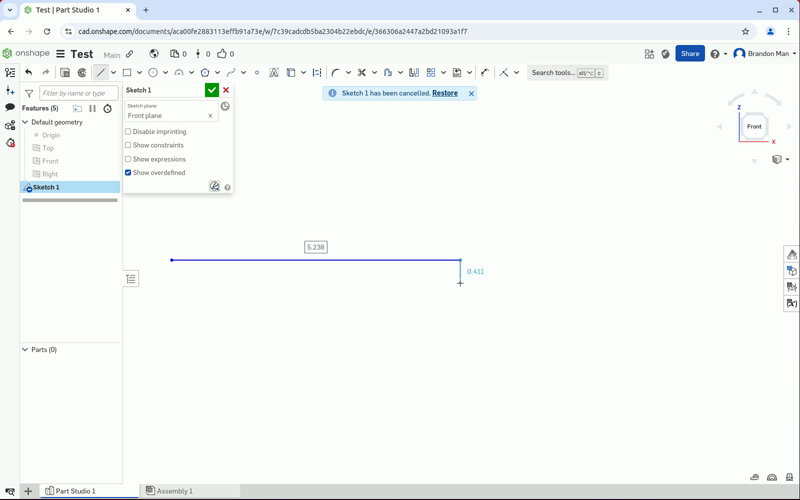
scroll(-6)
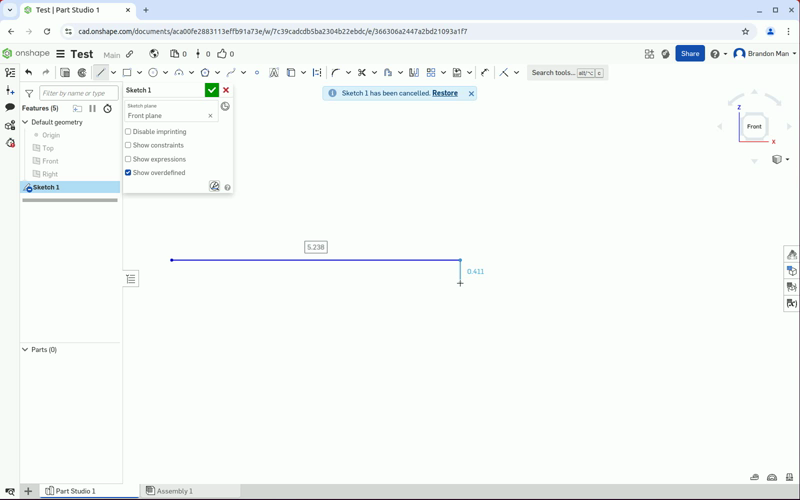
scroll(-6)
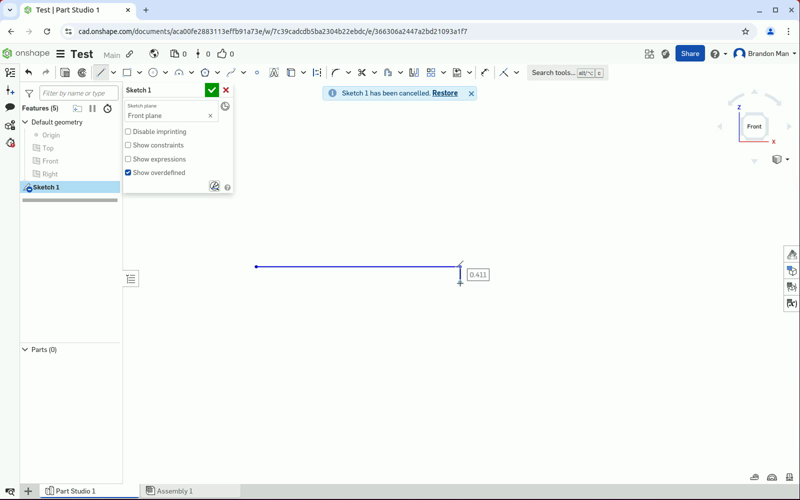
scroll(-6)
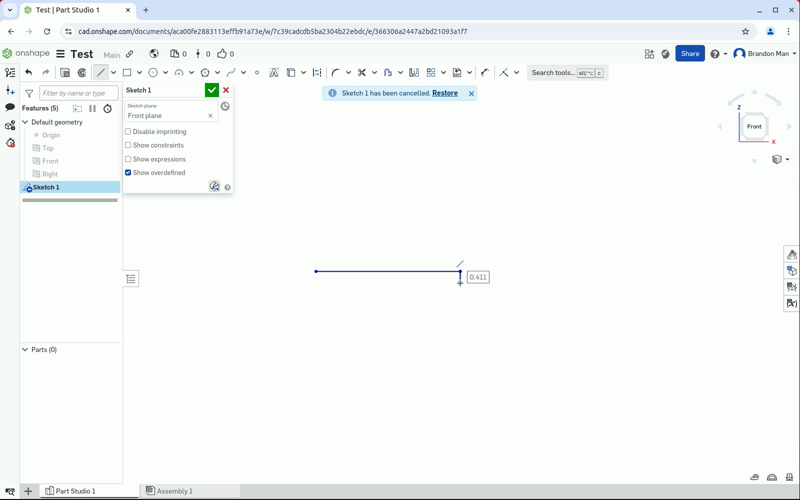
scroll(-6)
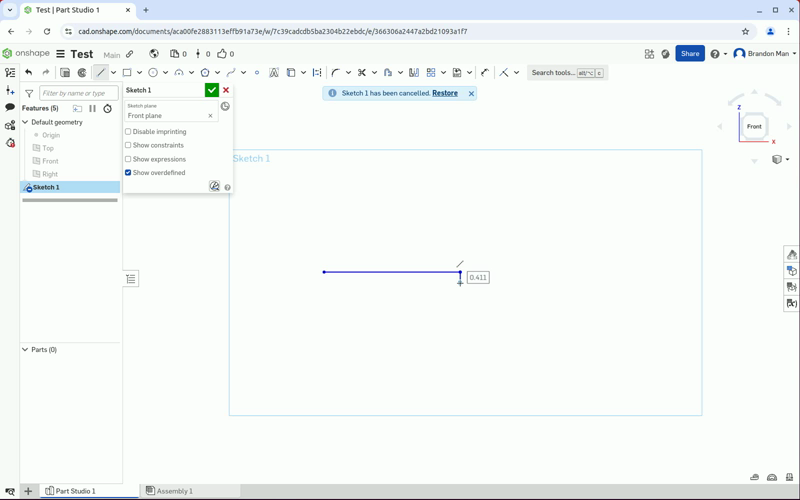
scroll(-6)
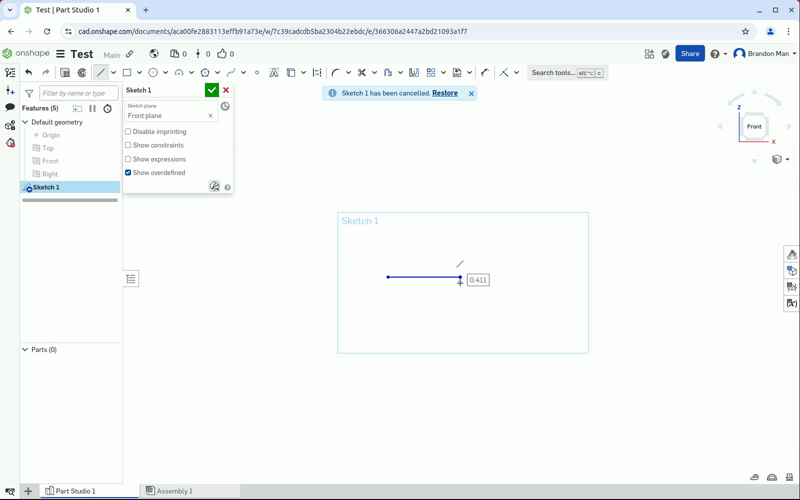
scroll(-6)
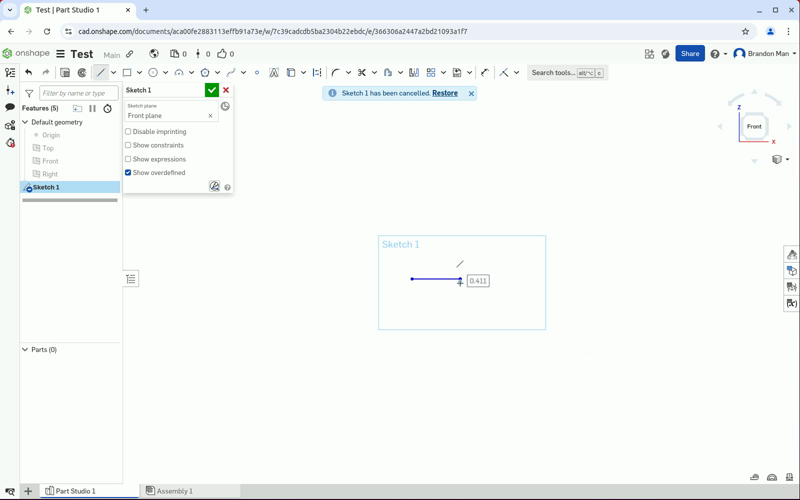
scroll(-6)
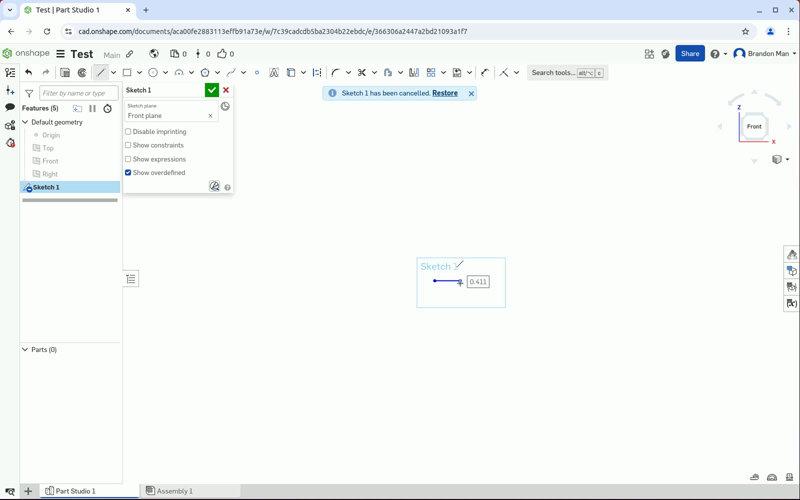
key_up(shift)
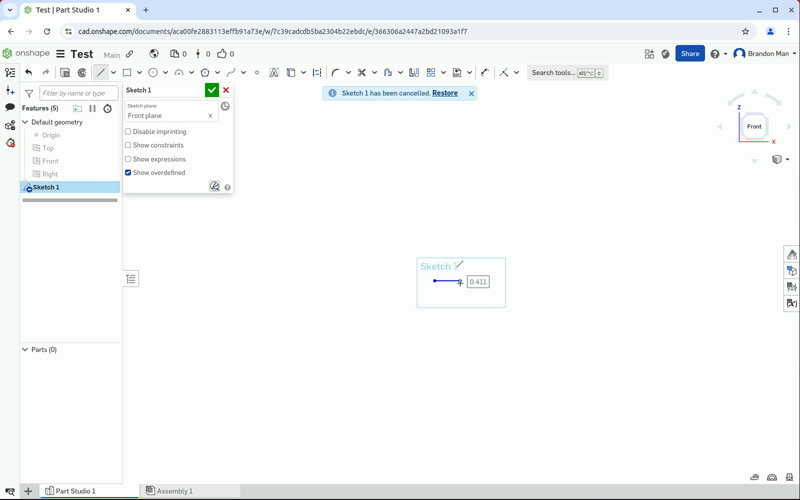
key_down(shift)
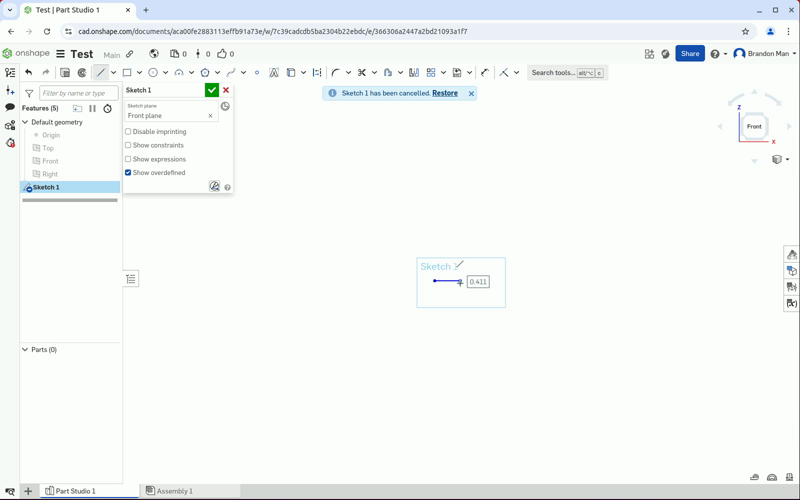
mouse_move(460, 395)
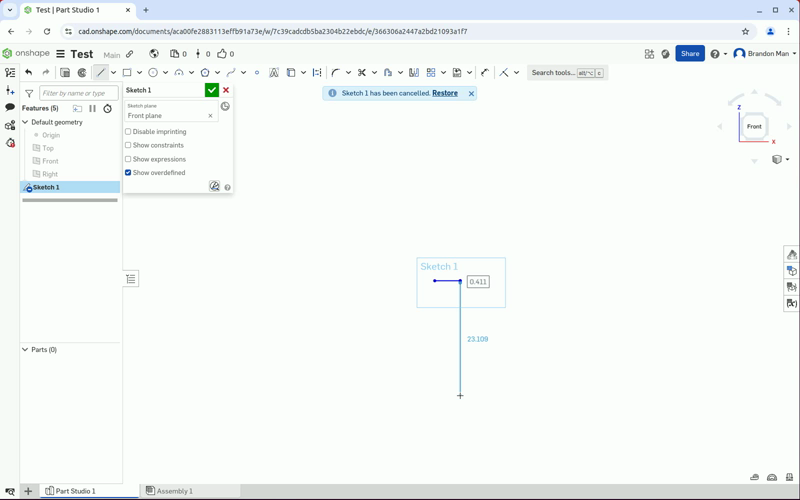
click(460, 395)
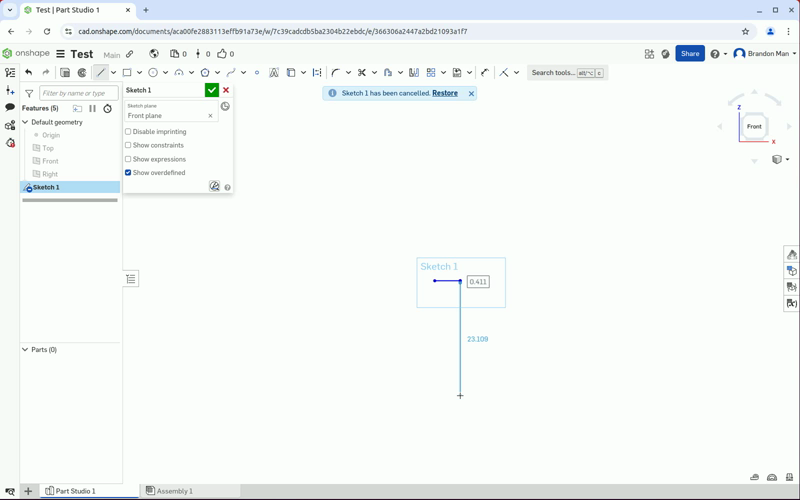
key_up(shift)
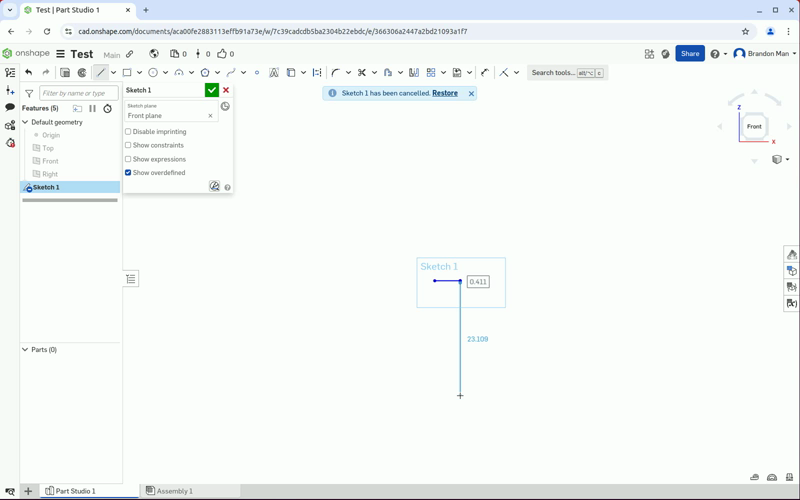
key_down(shift)
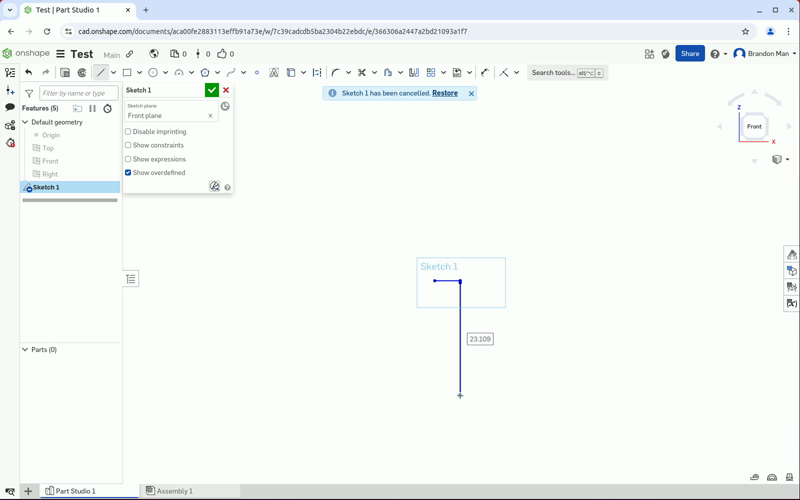
mouse_move(490, 395)
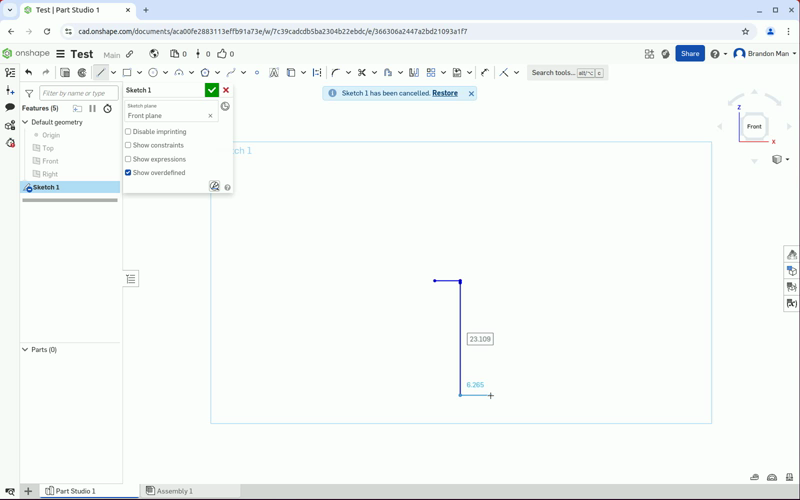
mouse_move(513, 395)
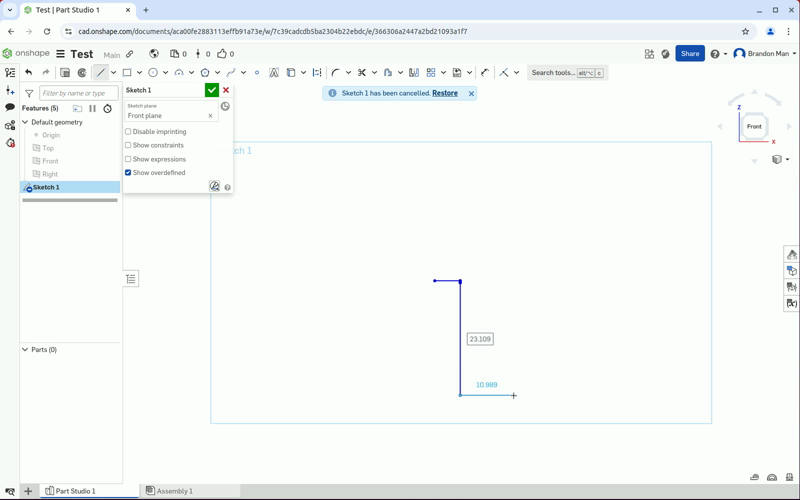
click(513, 395)
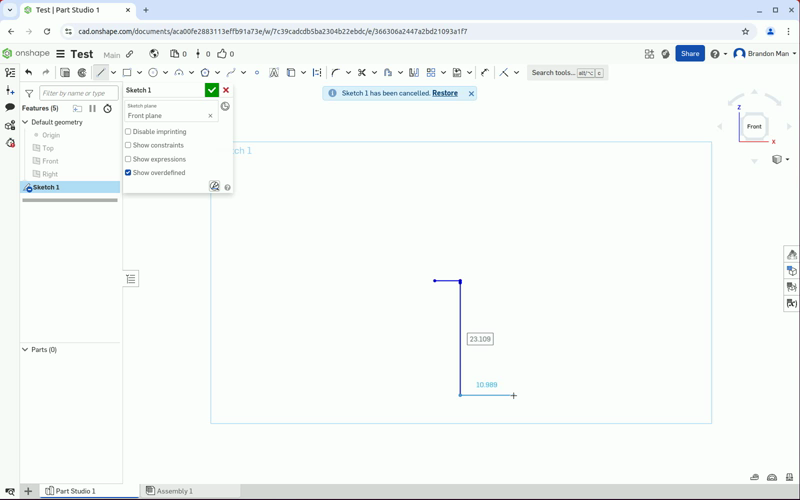
key_up(shift)
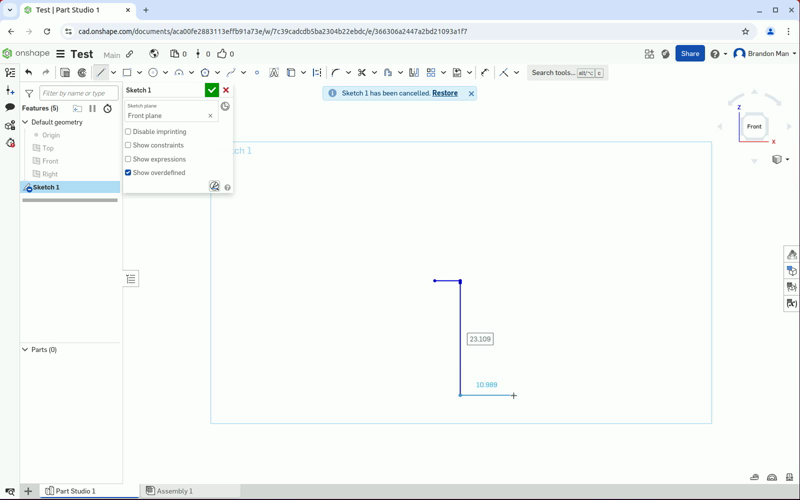
key_down(shift)
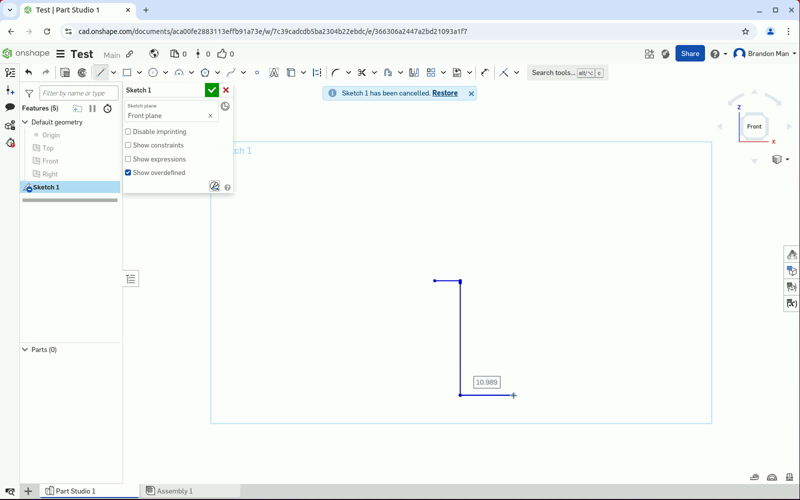
mouse_move(513, 227)
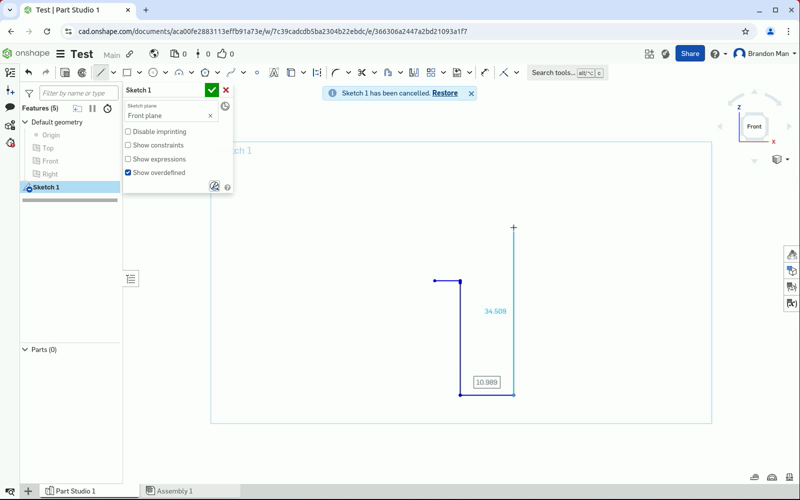
click(513, 227)
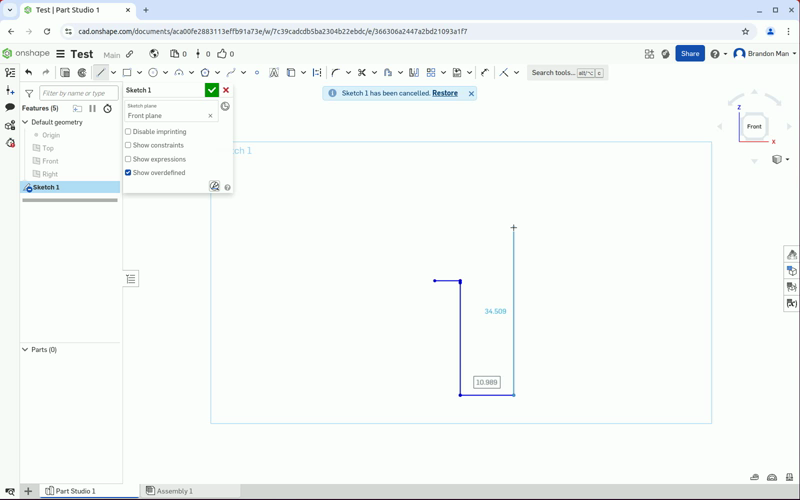
key_up(shift)
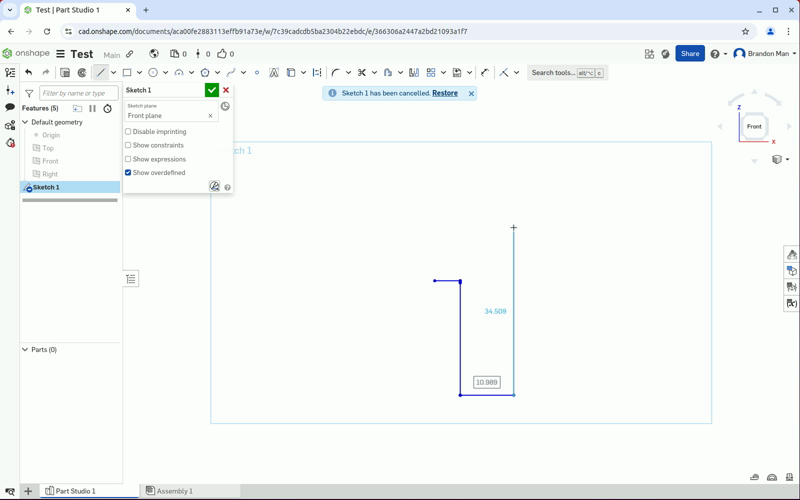
key_down(shift)
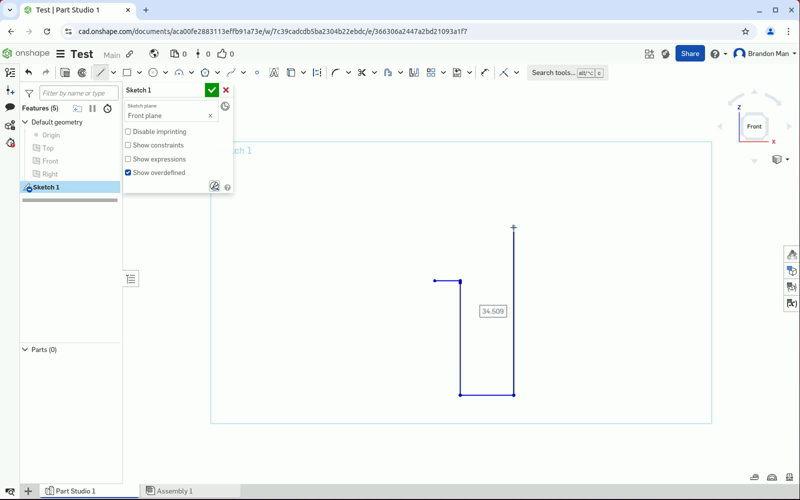
mouse_move(434, 227)
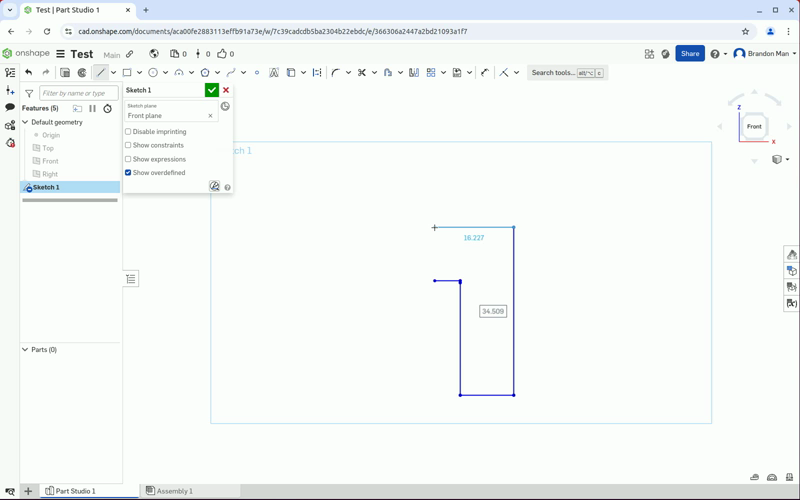
click(434, 227)
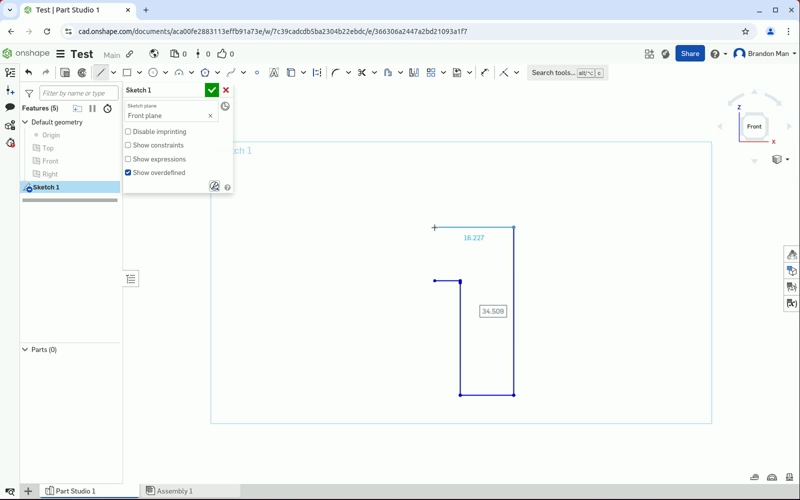
key_up(shift)
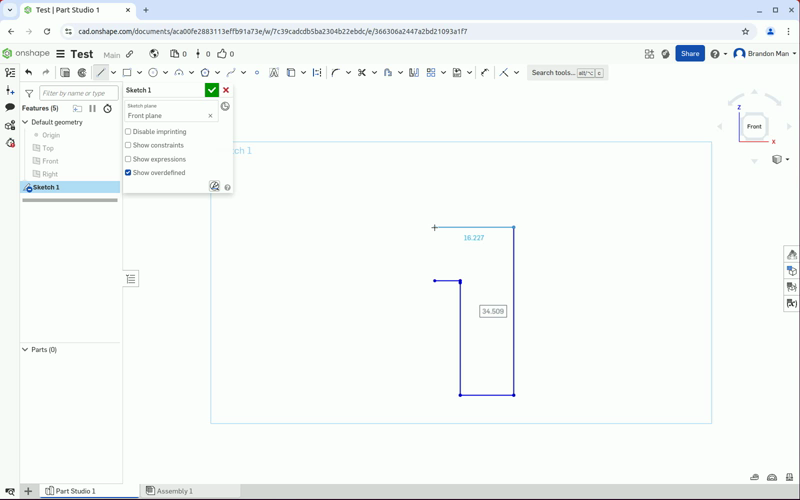
mouse_move(464, 227)
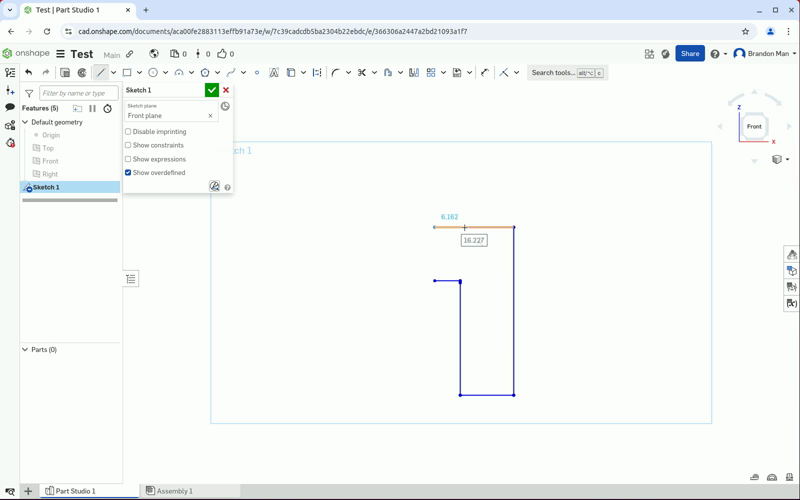
key_down(shift)
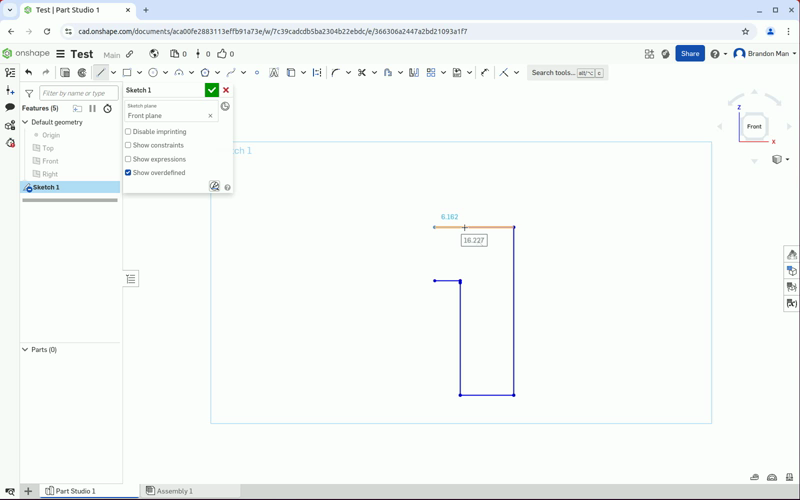
mouse_move(434, 280)
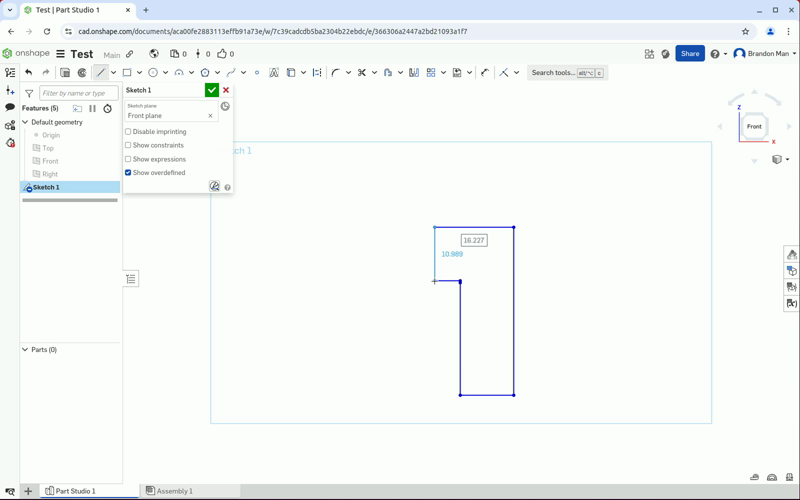
key_up(shift)
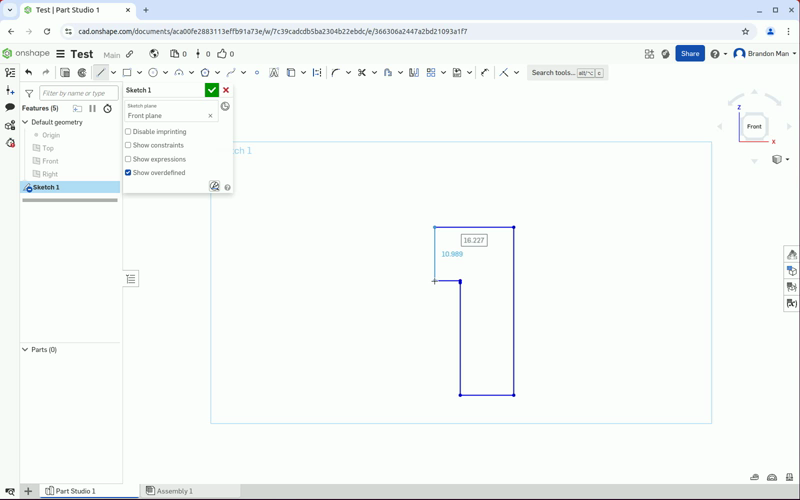
click(434, 280)
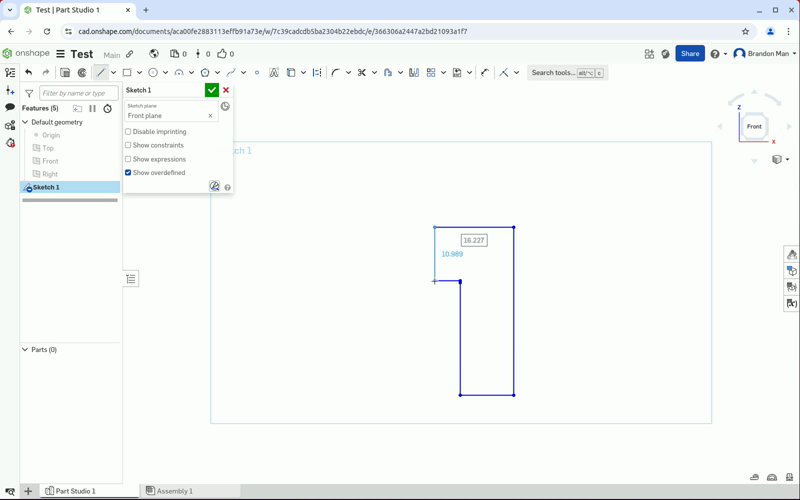
key(esc)
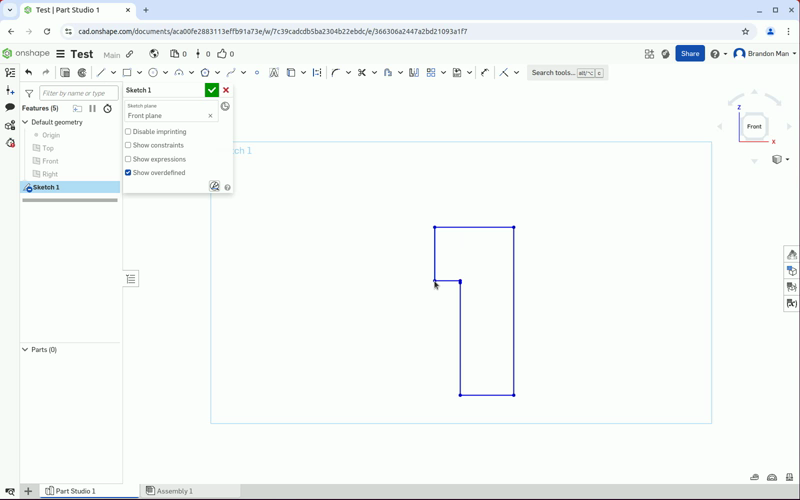
mouse_move(448, 273)
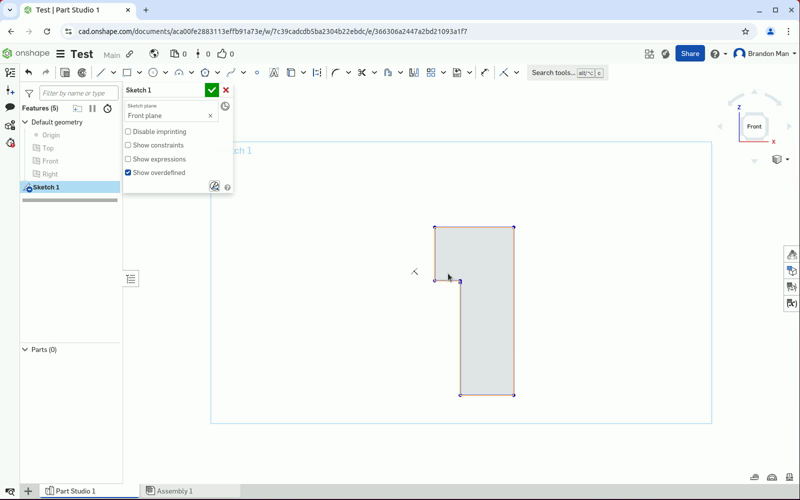
click(448, 273)
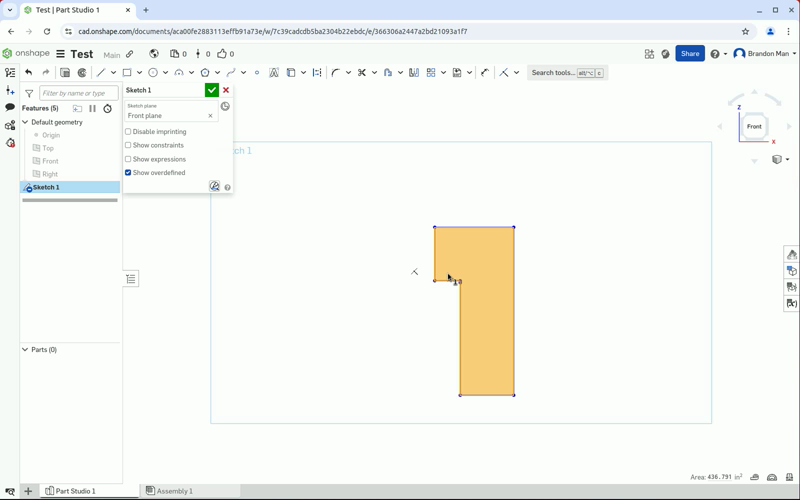
mouse_move(73, 352)
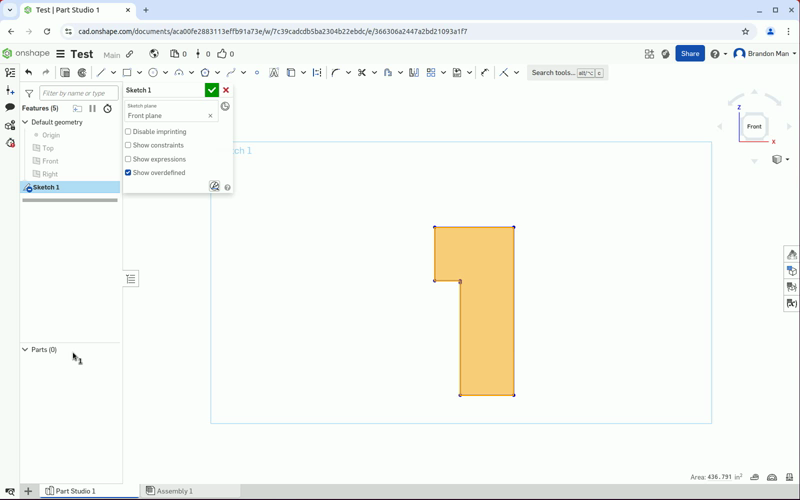
key(shift+y)
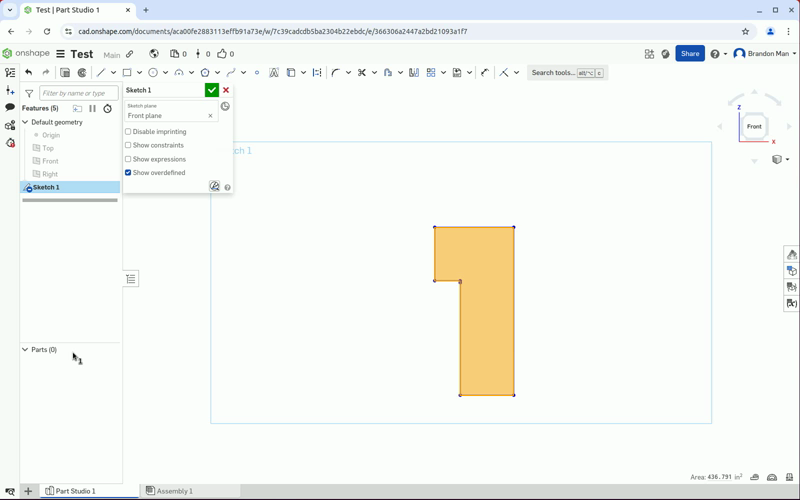
key(shift+e)
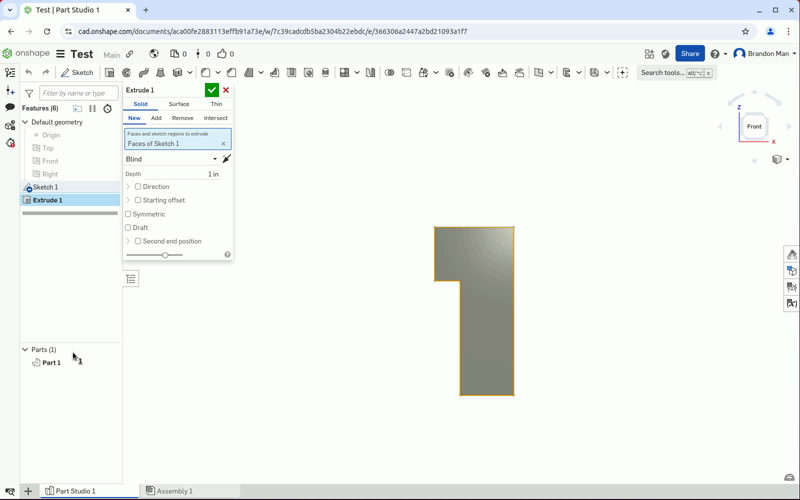
mouse_move(143, 106)
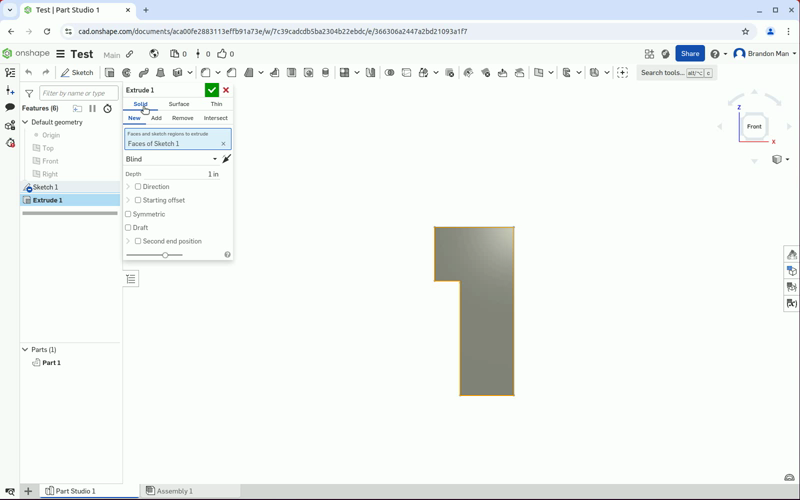
click(143, 106)
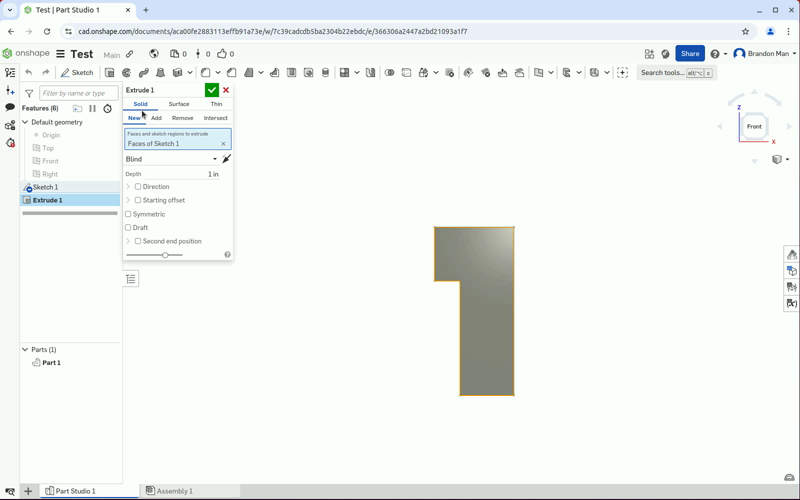
mouse_move(137, 120)
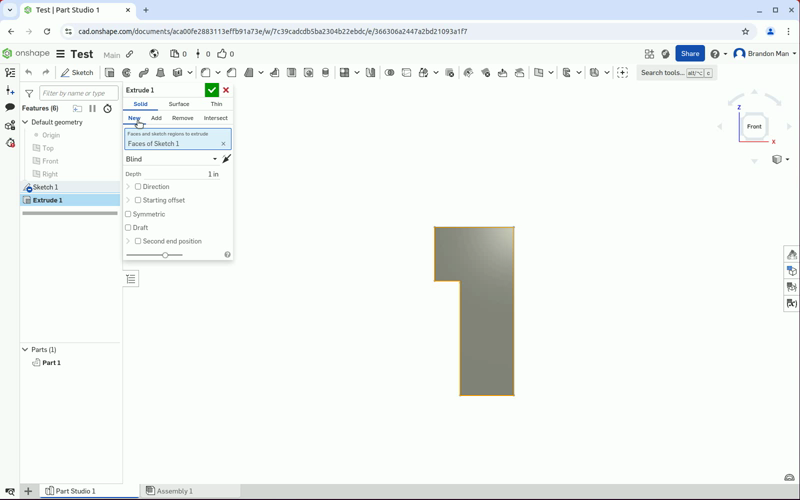
click(137, 120)
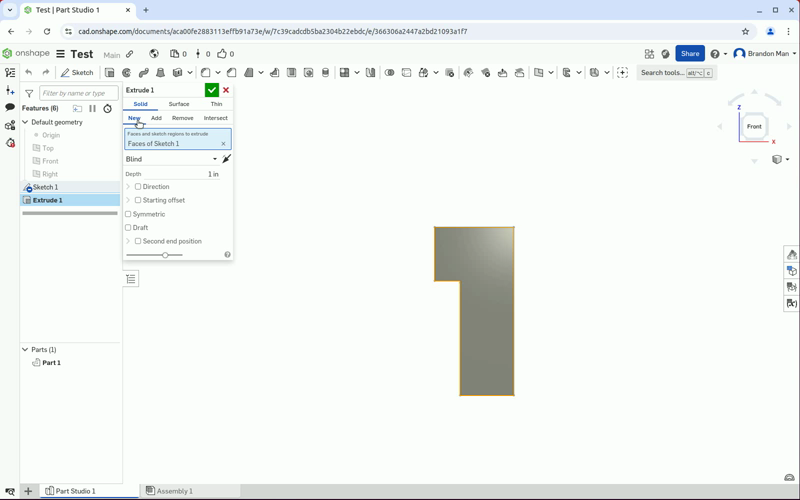
key(tab, 4)
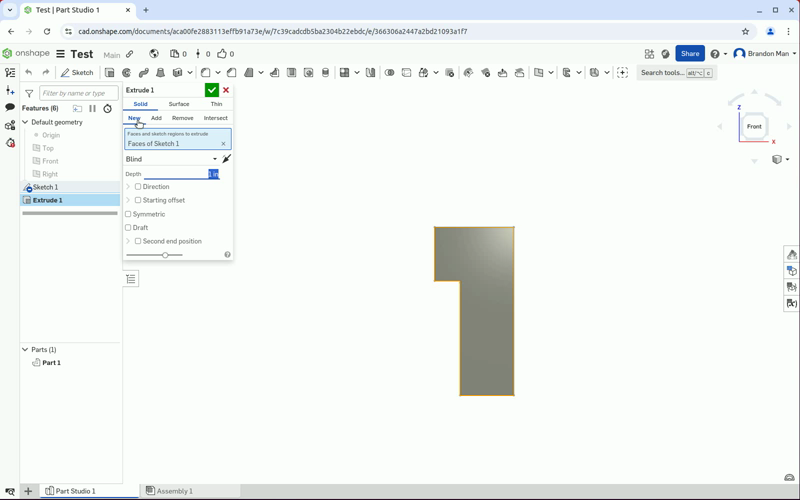
text(1.204)
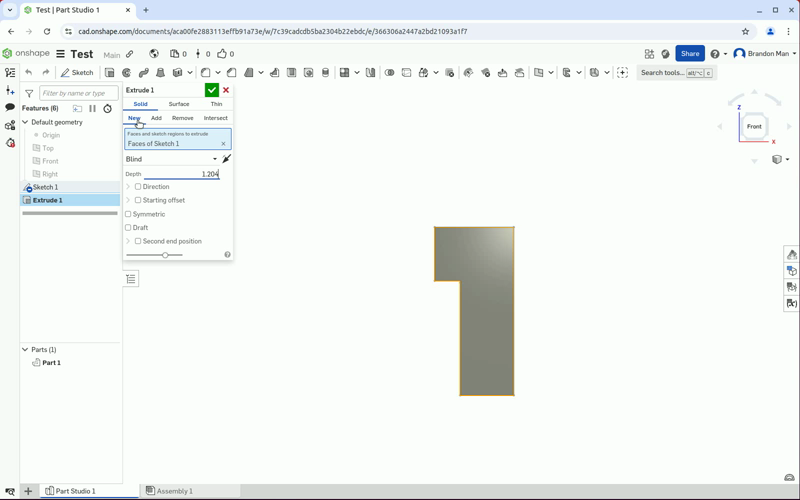
key(enter)
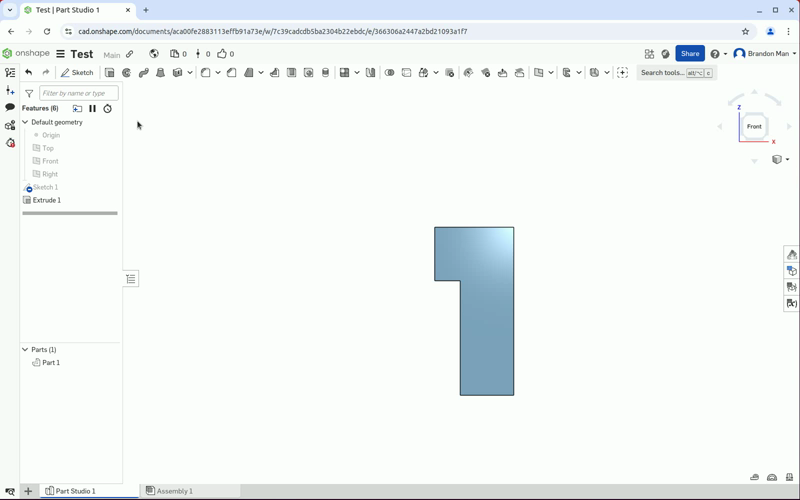
key(shift+h)
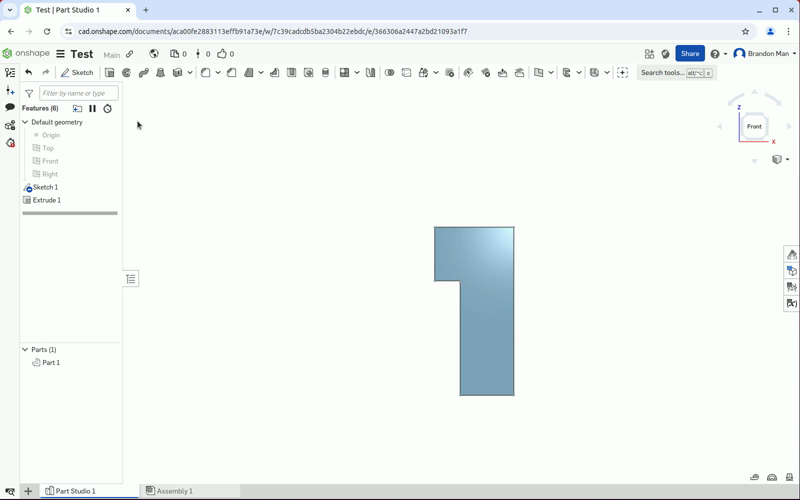
key(shift+h)
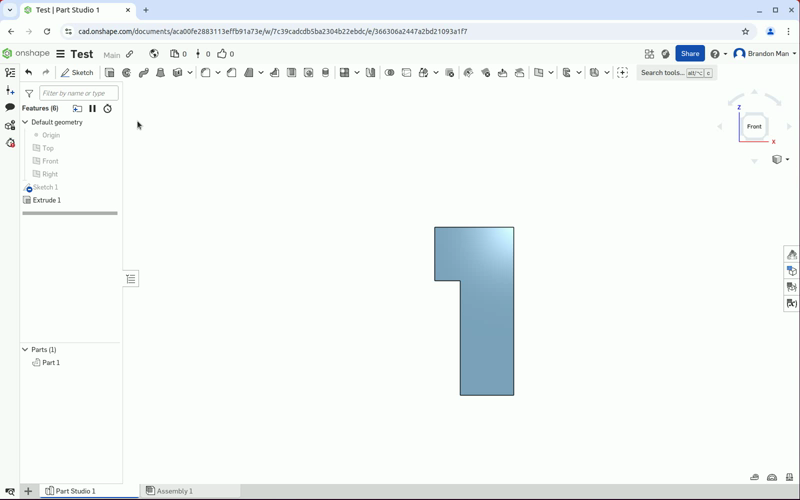
mouse_move(73, 189)
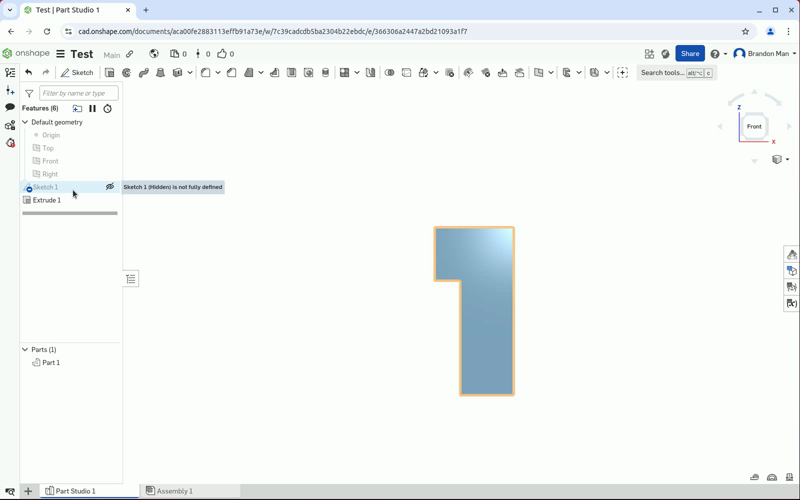
click(73, 189)
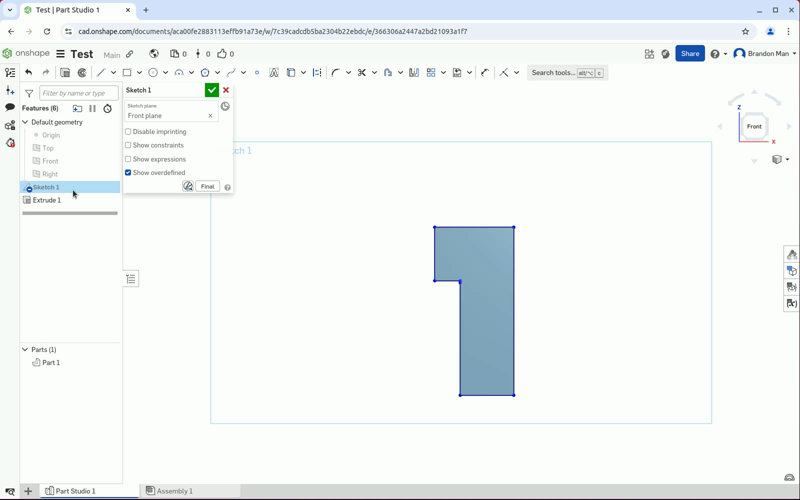
mouse_move(229, 92)
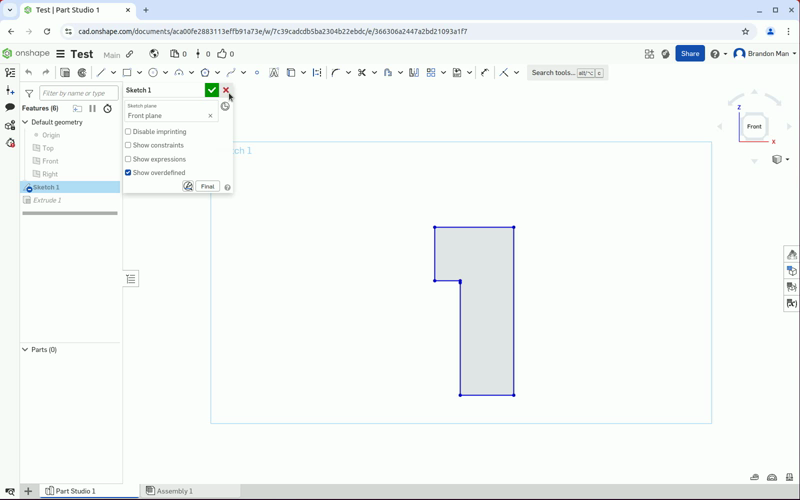
click(229, 92)
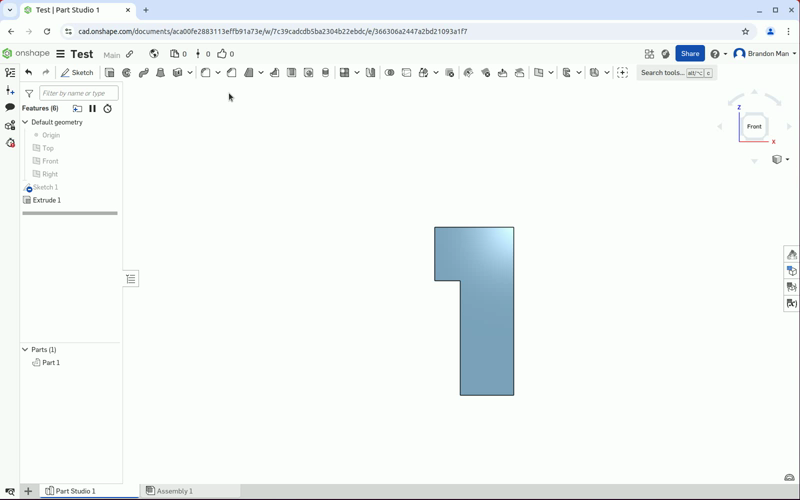
mouse_move(541, 75)
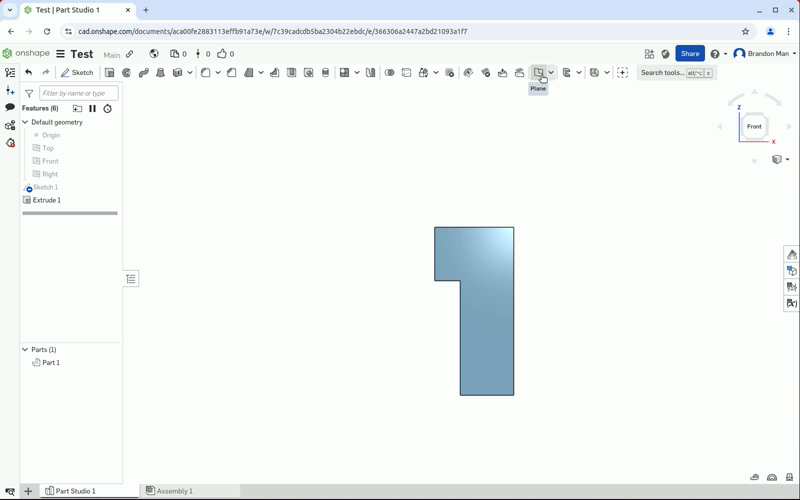
click(541, 75)
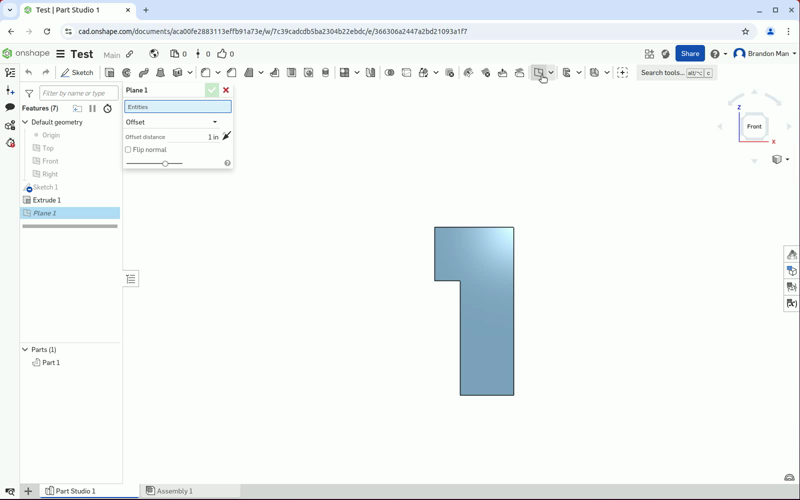
mouse_move(73, 163)
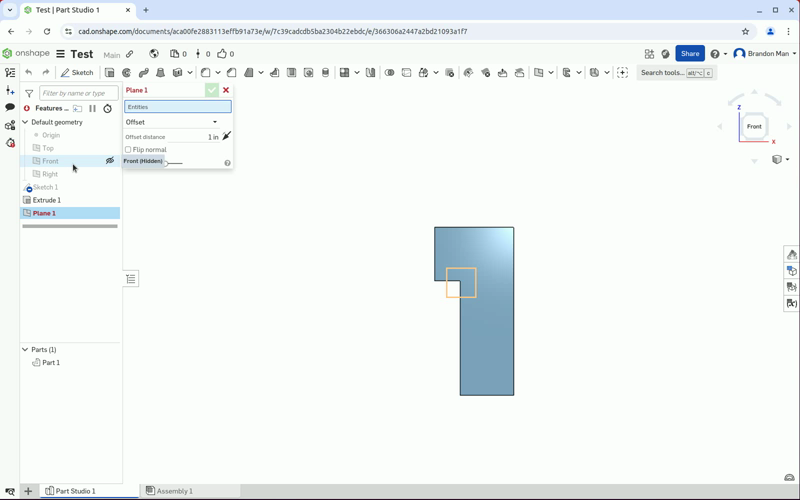
click(73, 163)
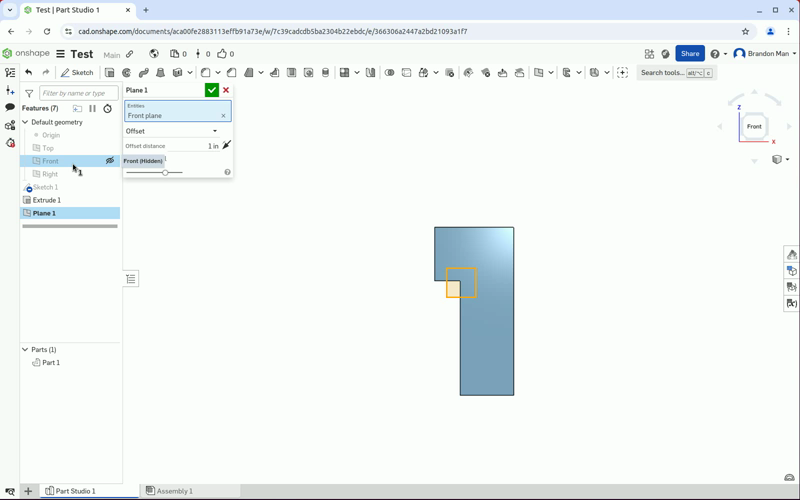
key(tab, 2)
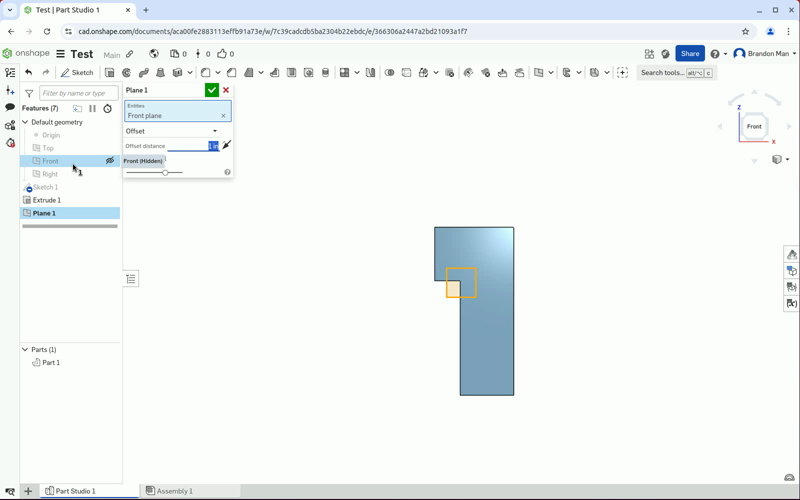
text(1.202)
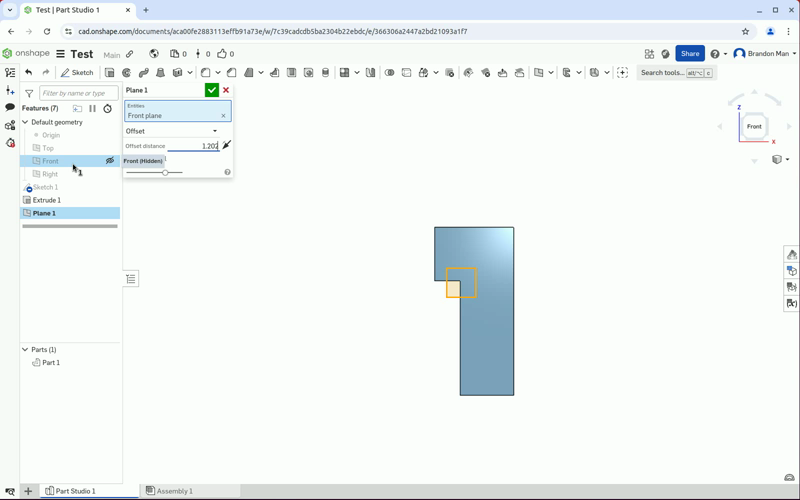
key(enter, 2)
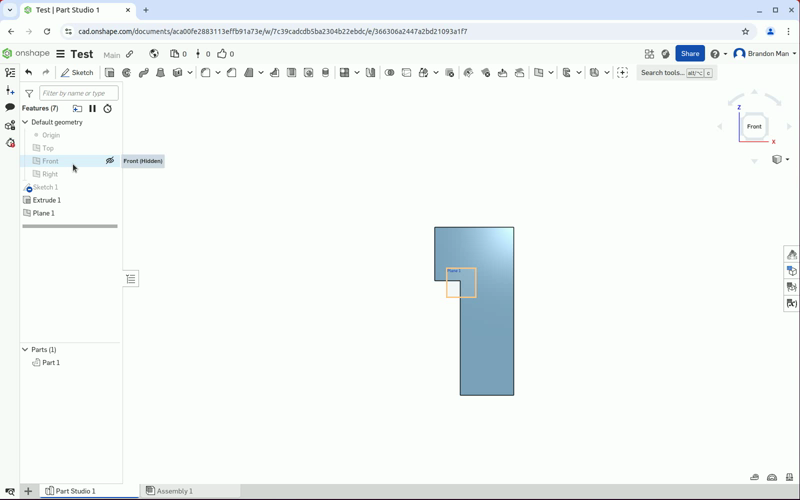
key(shift+s)
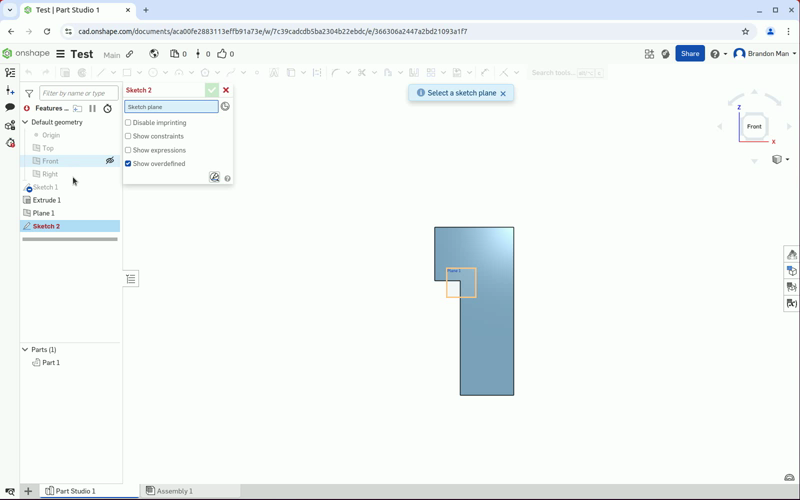
mouse_move(73, 215)
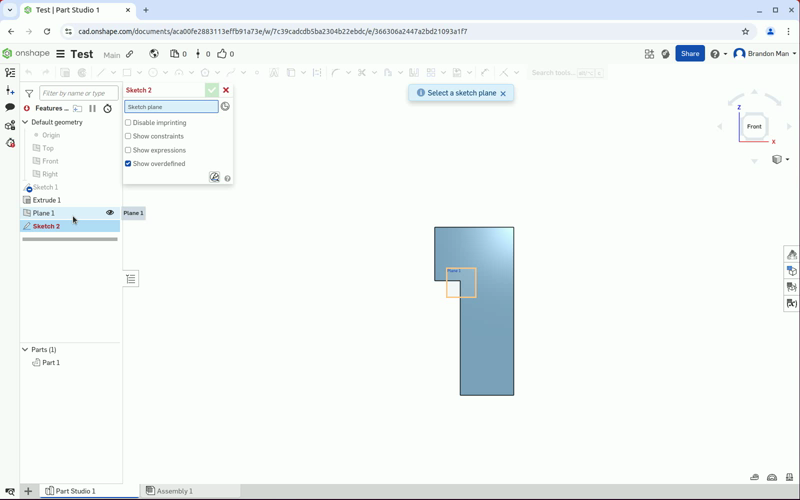
click(73, 215)
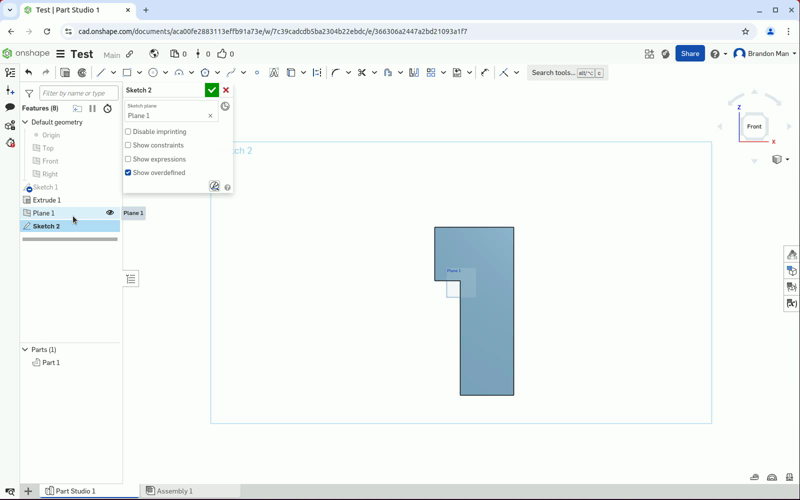
mouse_move(73, 352)
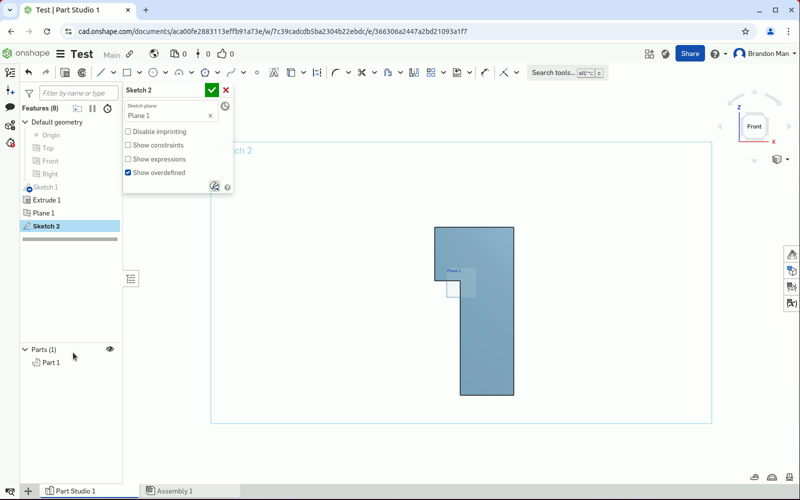
key(y)
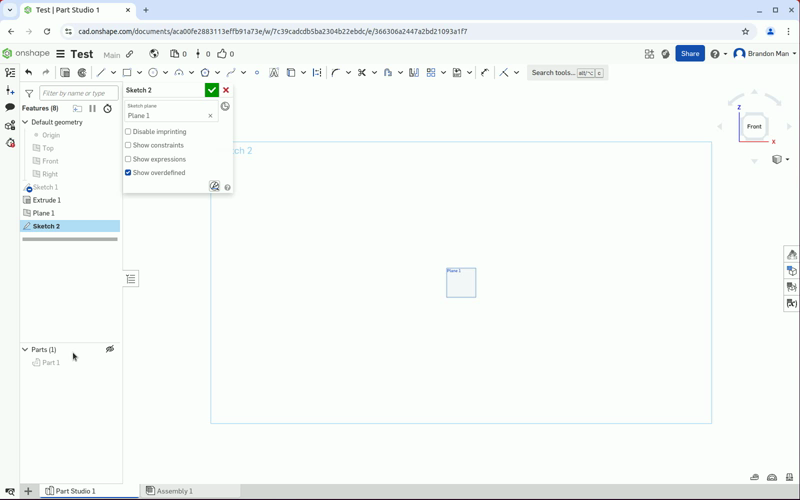
key(c)
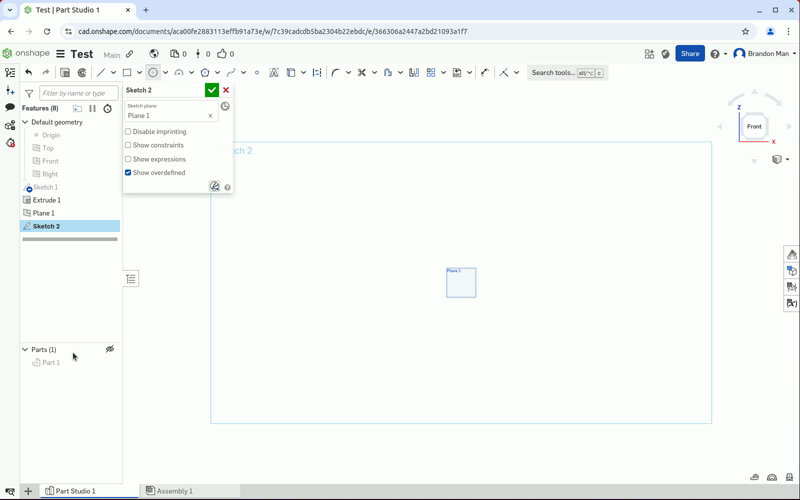
key_down(shift)
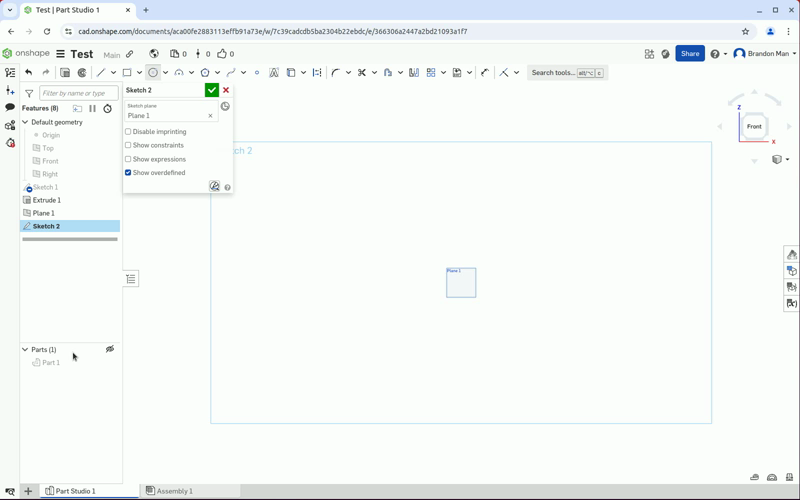
mouse_move(449, 240)
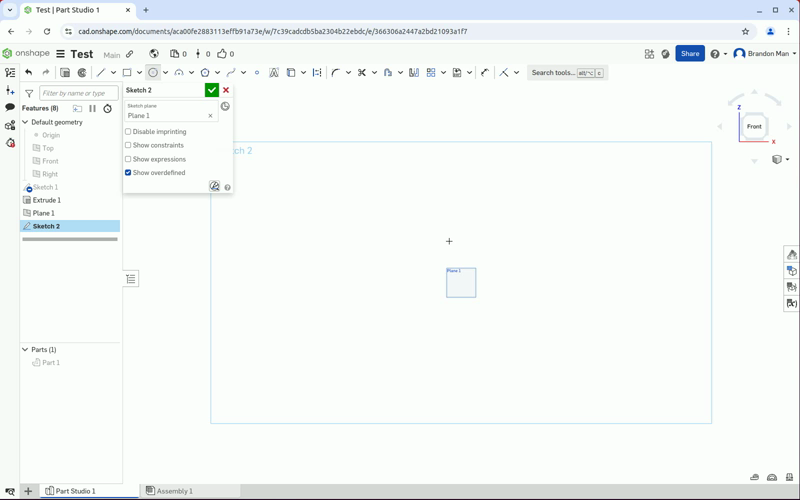
click(449, 240)
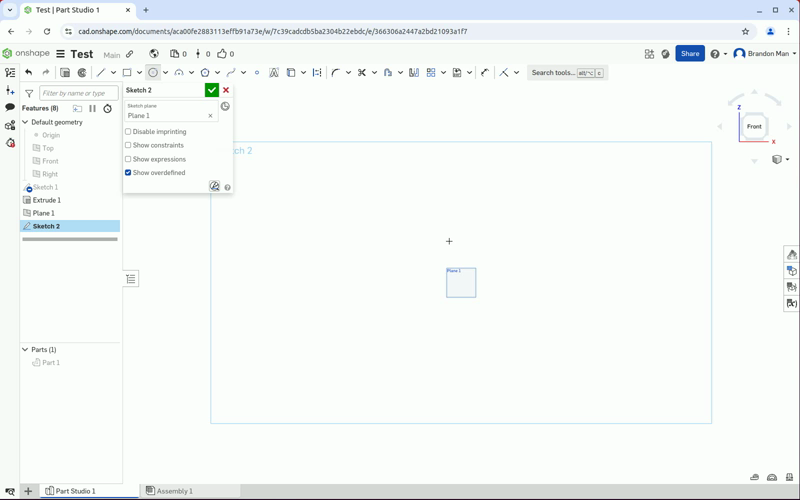
key_up(shift)
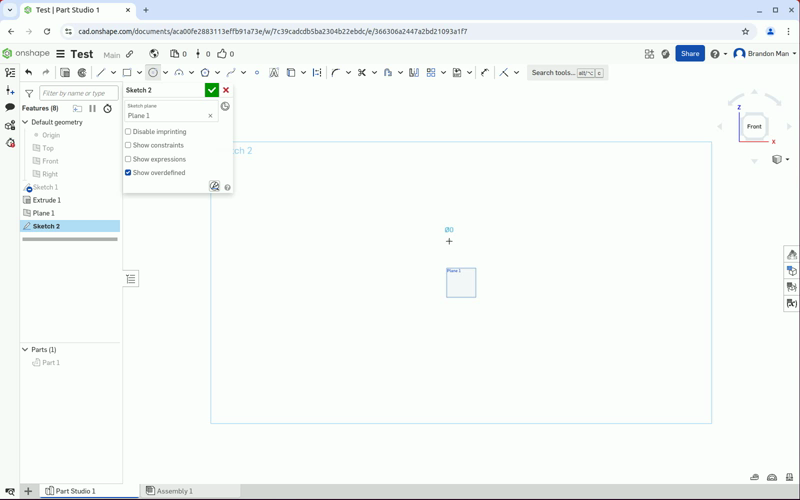
mouse_move(454, 240)
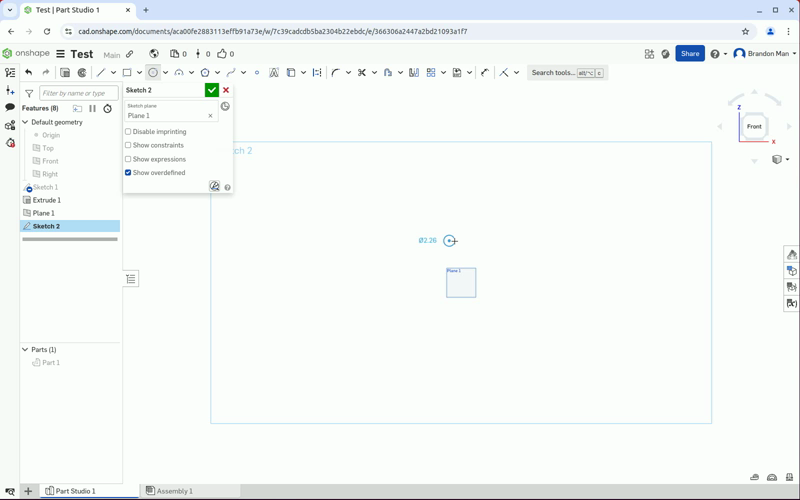
click(454, 240)
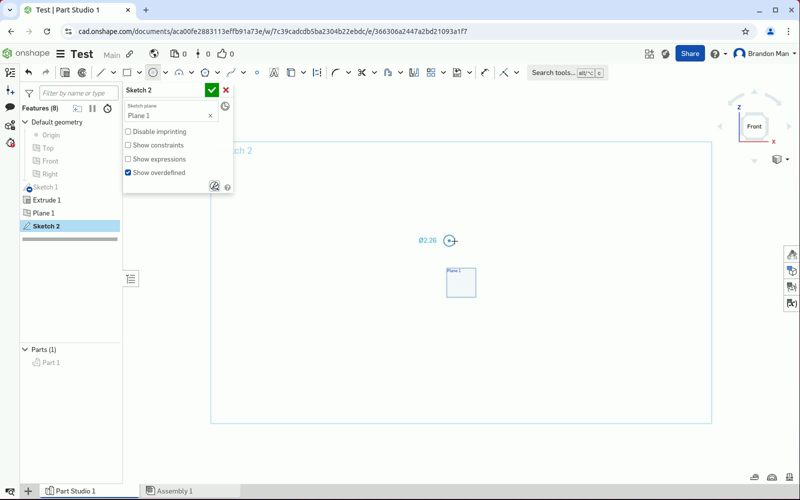
key(esc)
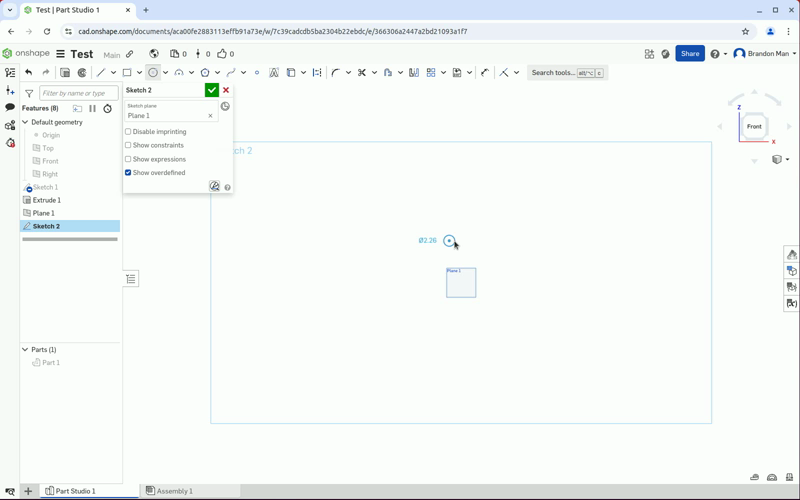
mouse_move(450, 244)
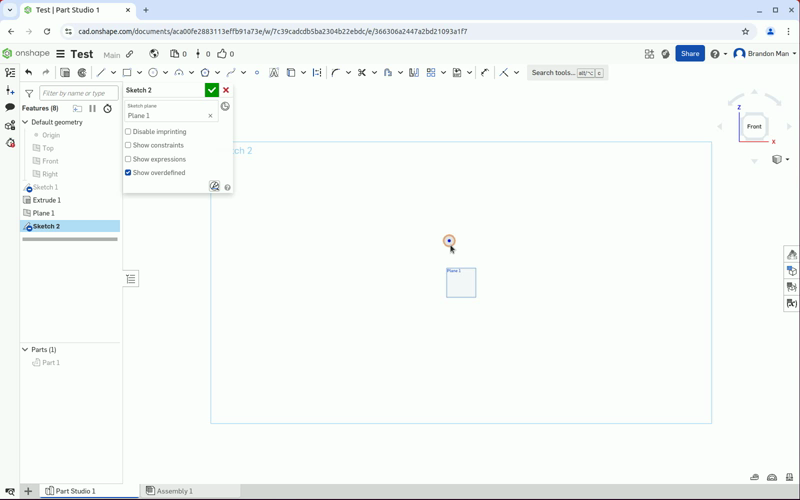
scroll(6)
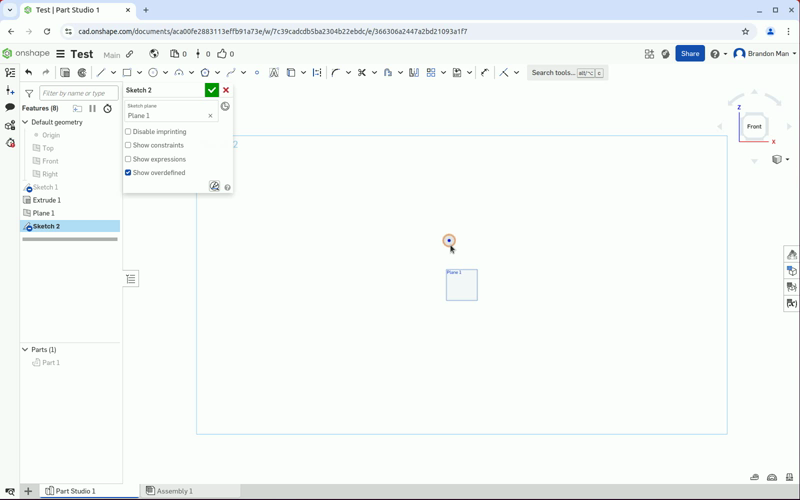
scroll(6)
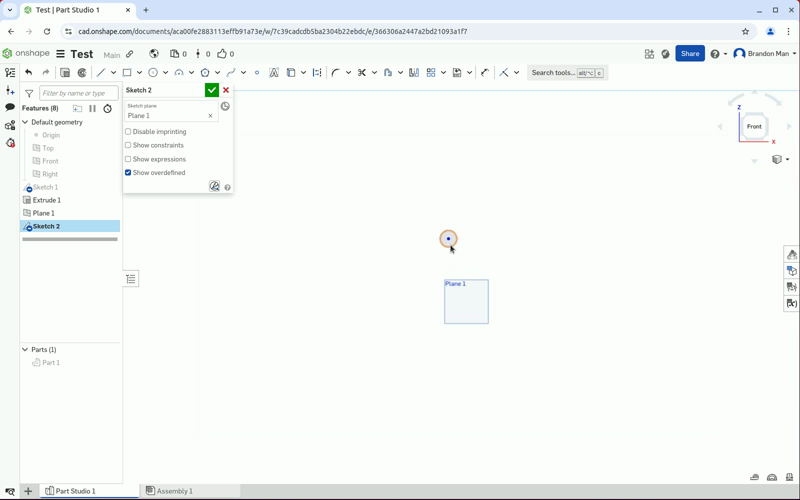
scroll(6)
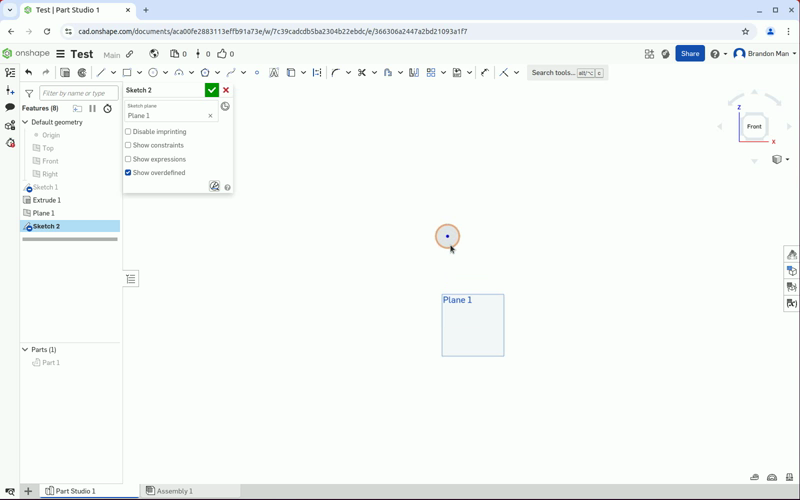
scroll(6)
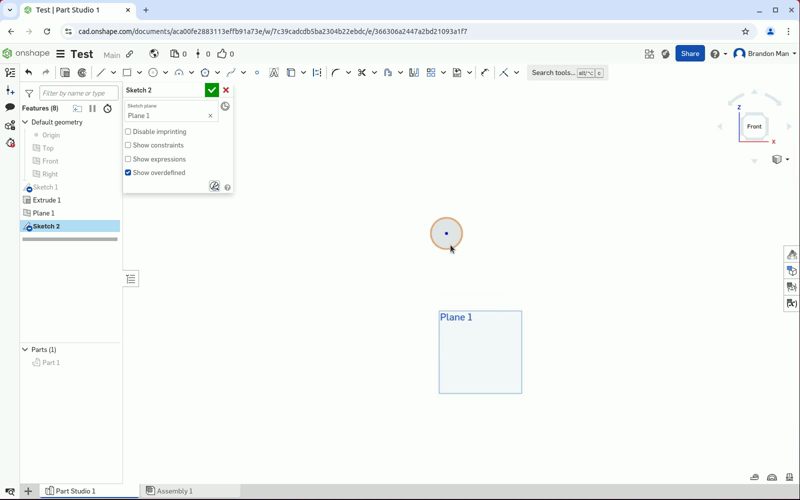
scroll(6)
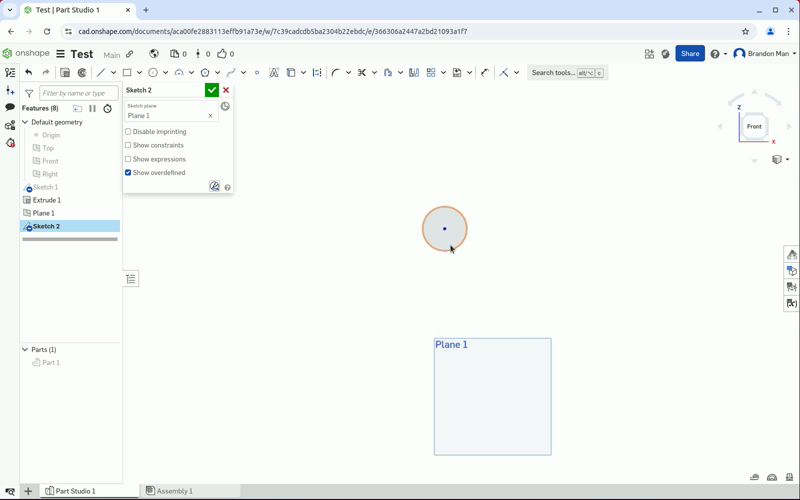
scroll(6)
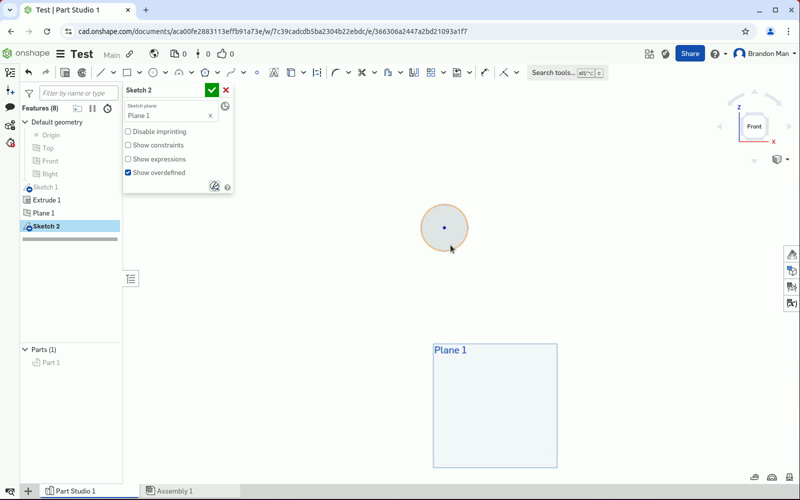
scroll(6)
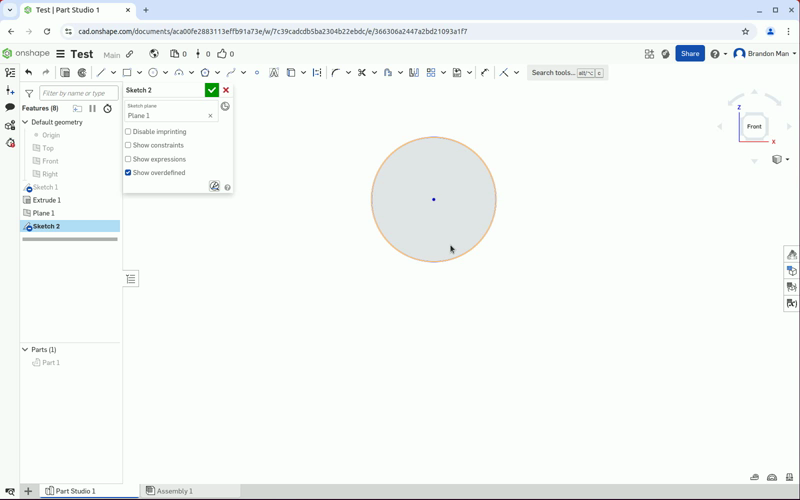
click(450, 244)
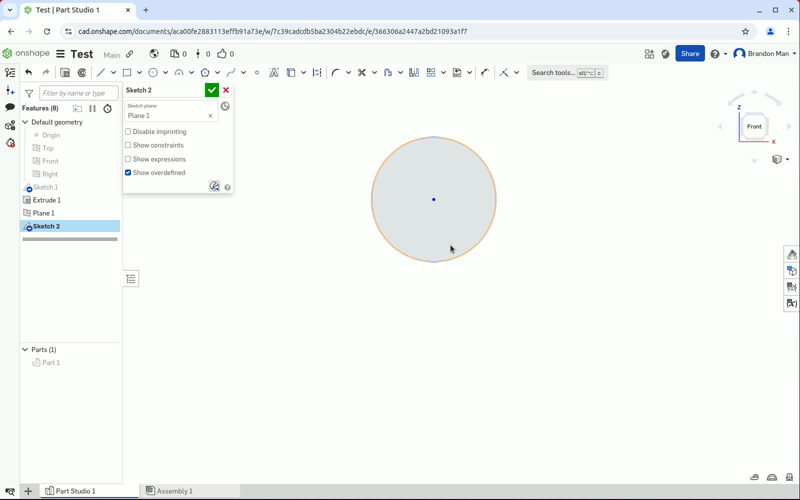
scroll(-6)
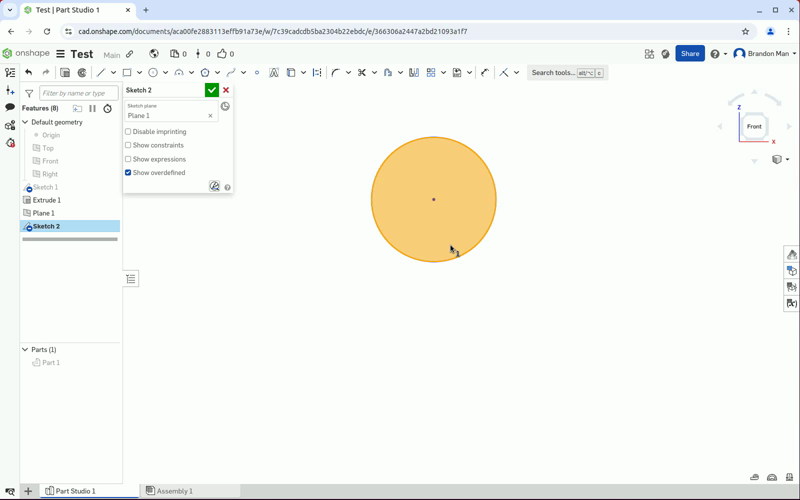
scroll(-6)
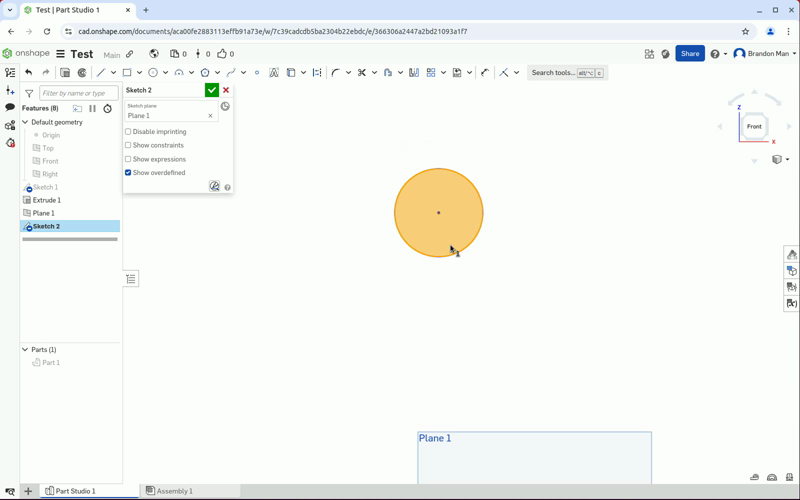
scroll(-6)
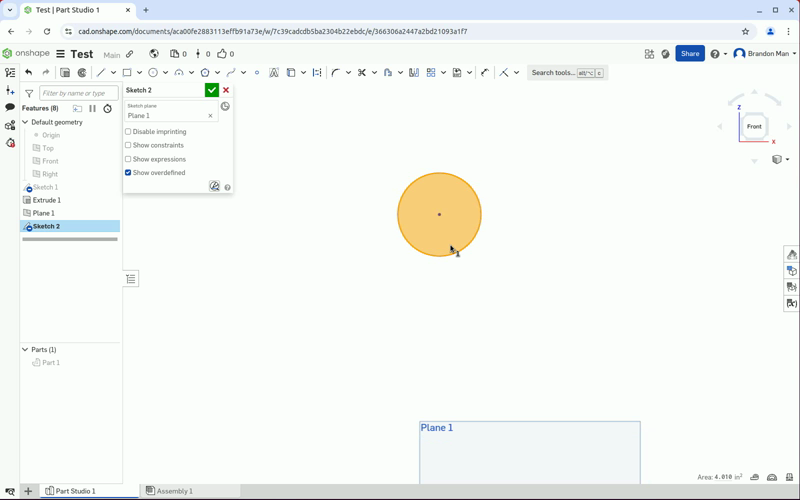
scroll(-6)
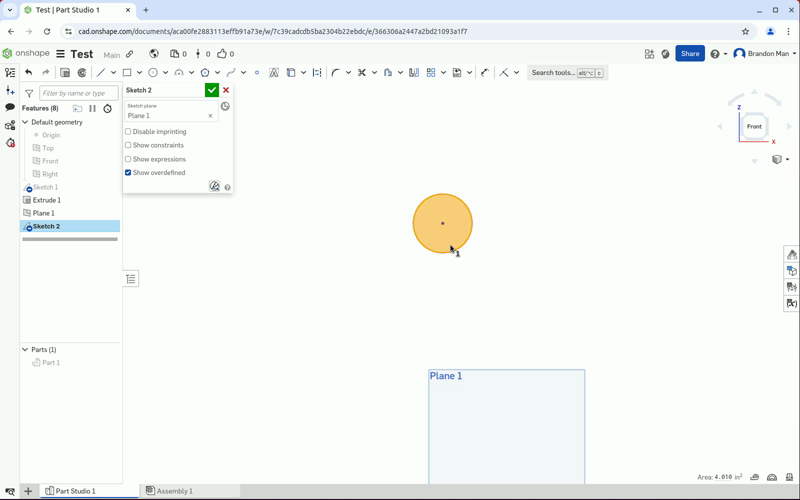
scroll(-6)
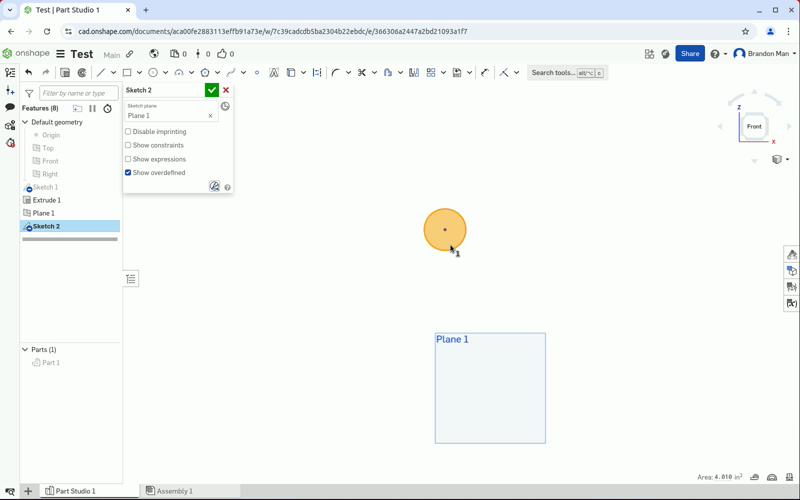
scroll(-6)
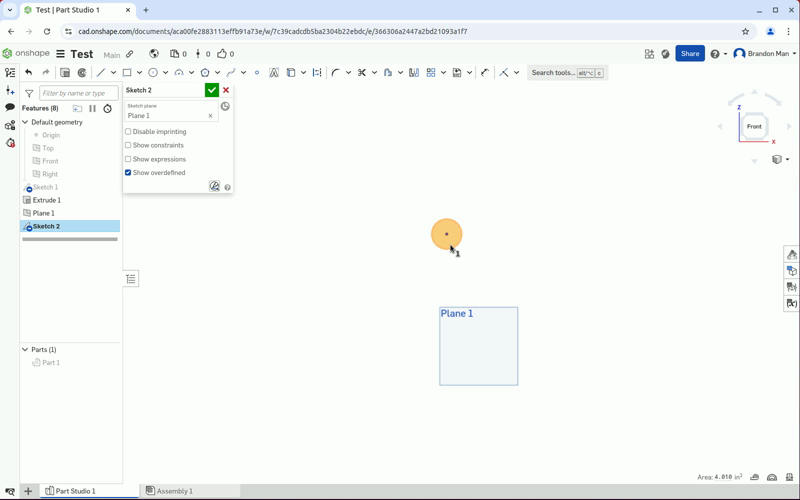
scroll(-6)
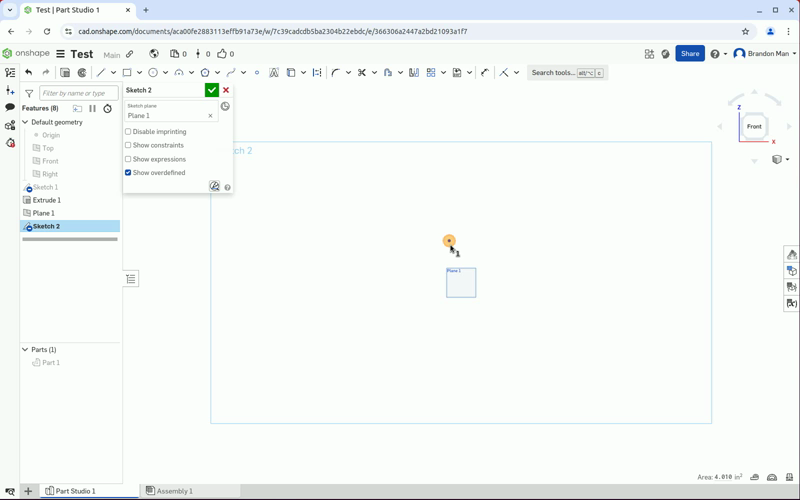
mouse_move(73, 352)
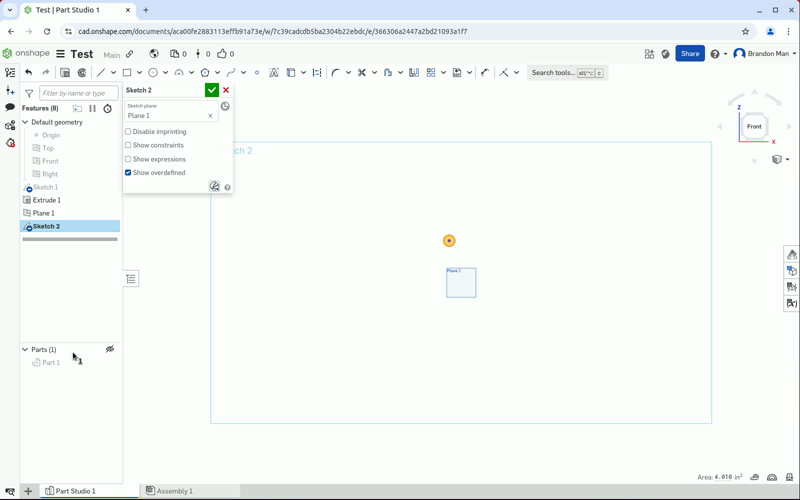
key(shift+y)
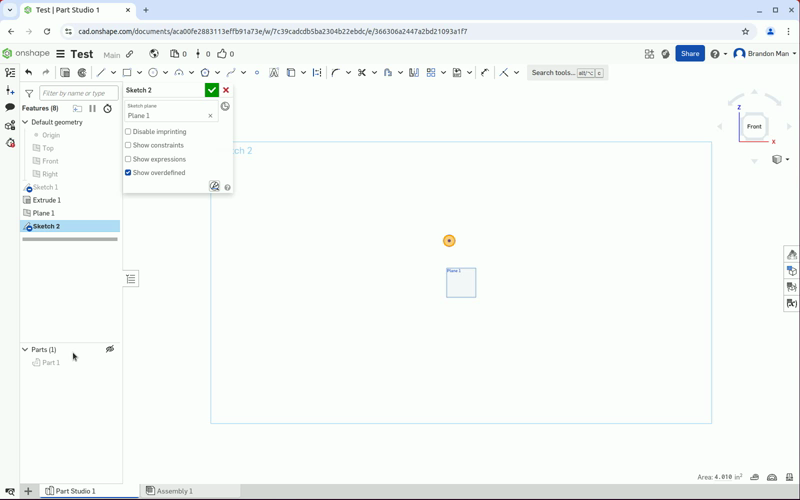
key(shift+e)
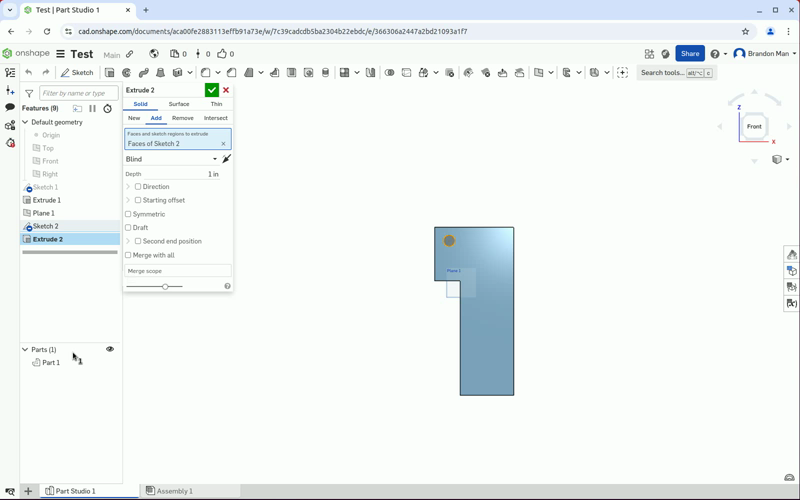
mouse_move(143, 106)
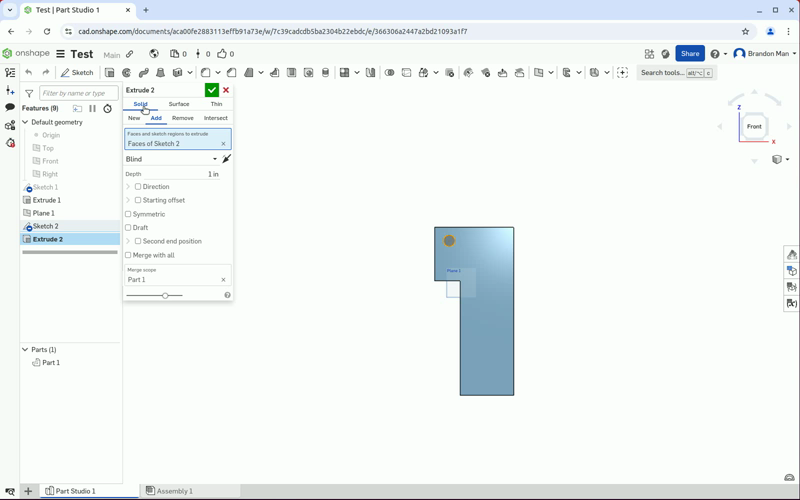
click(143, 106)
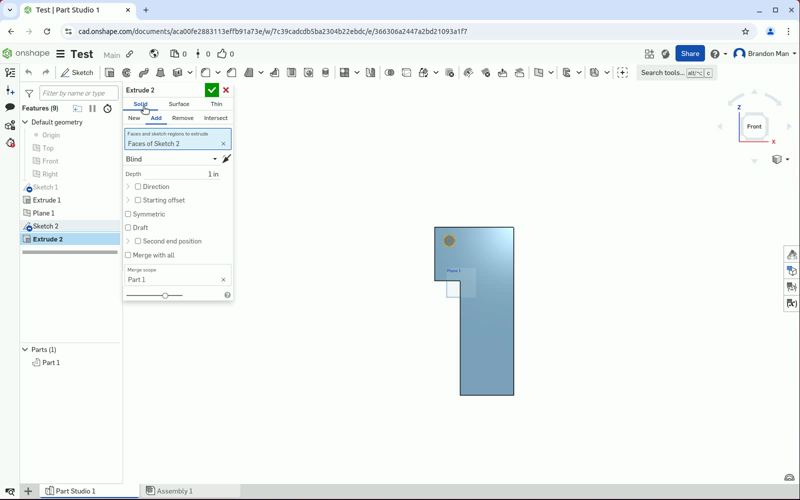
mouse_move(186, 120)
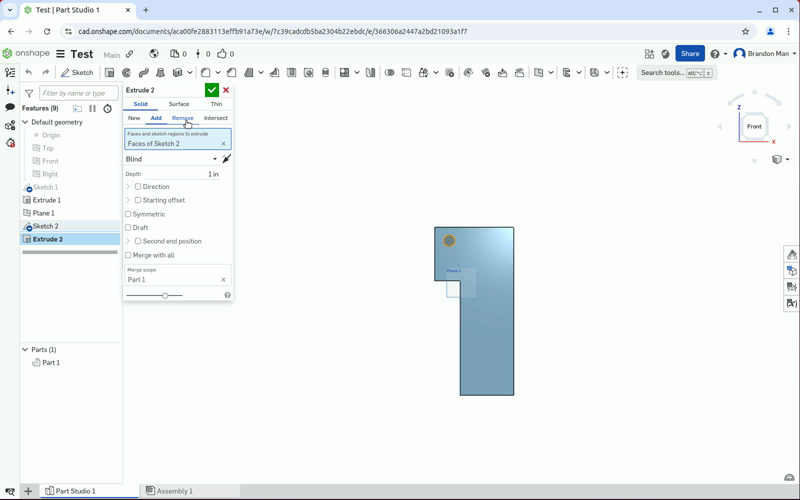
click(186, 120)
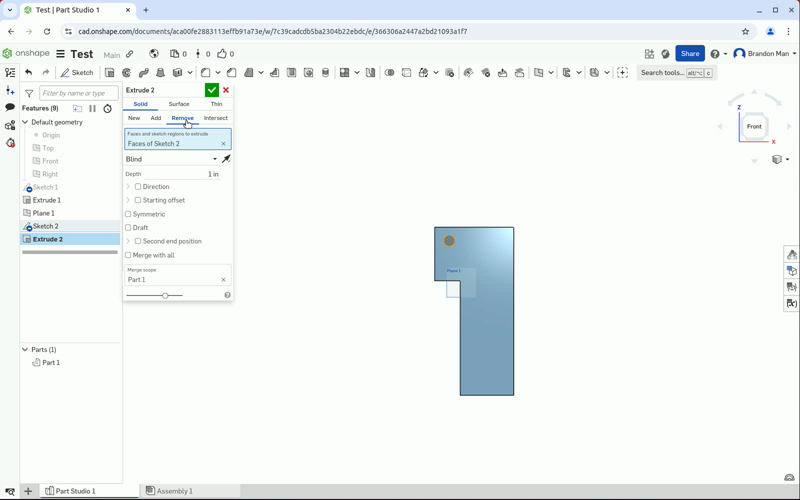
key(tab, 4)
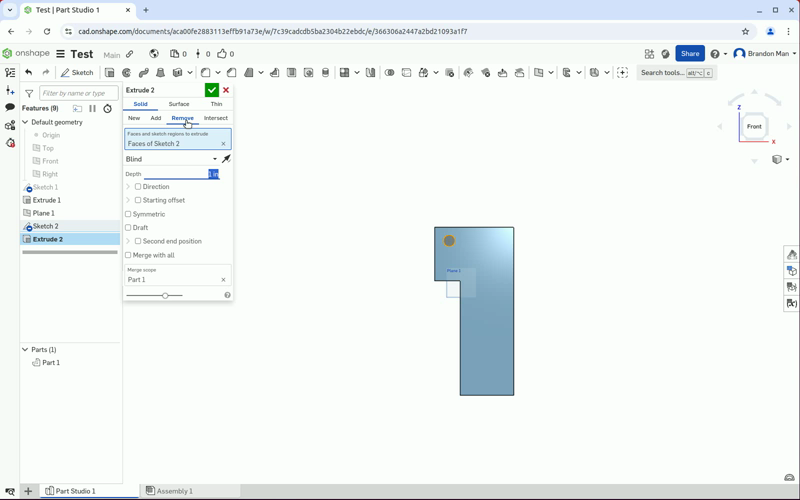
text(2.889)
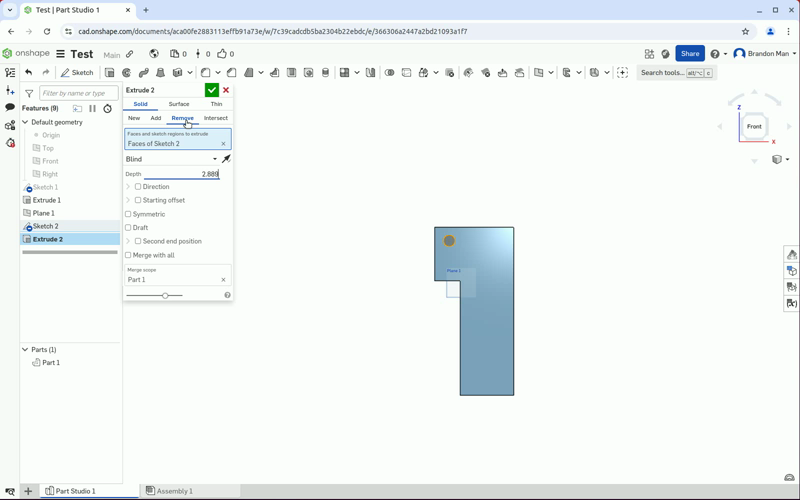
key(tab, 6)
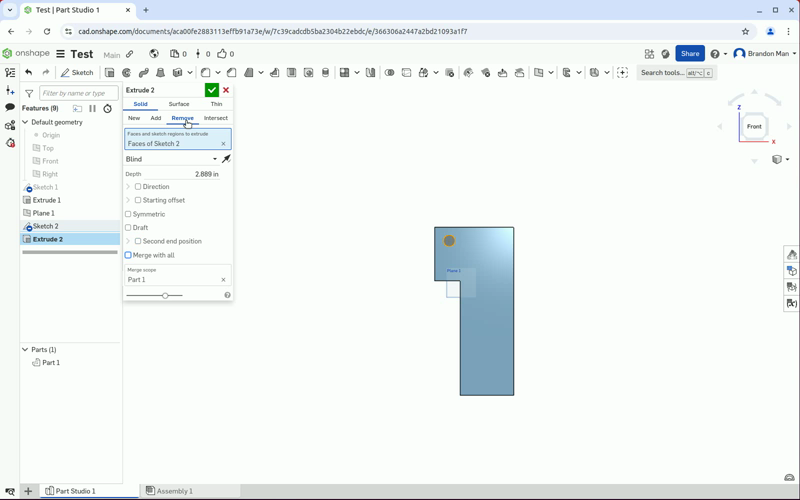
key(space)
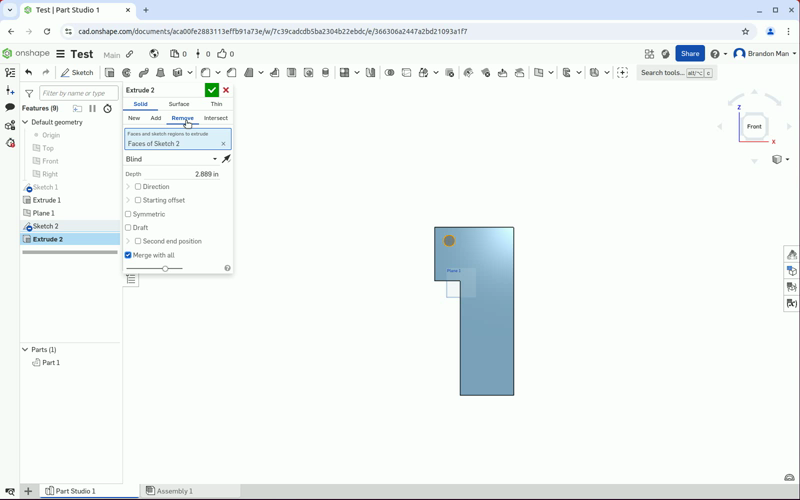
key(enter)
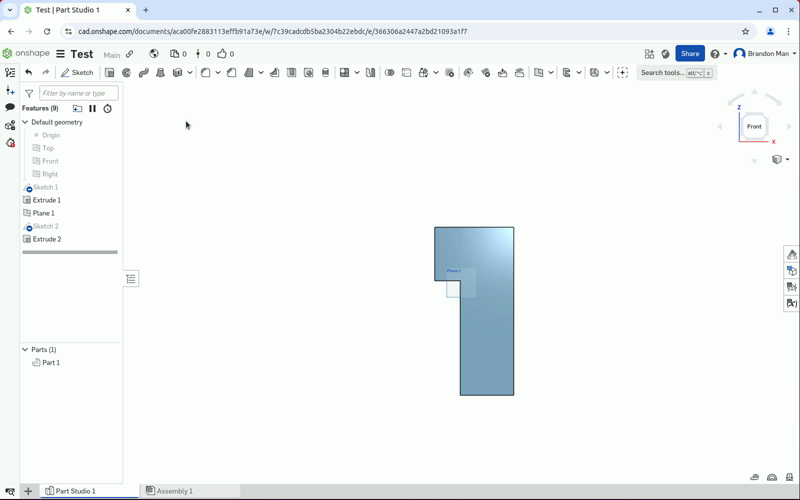
key(shift+h)
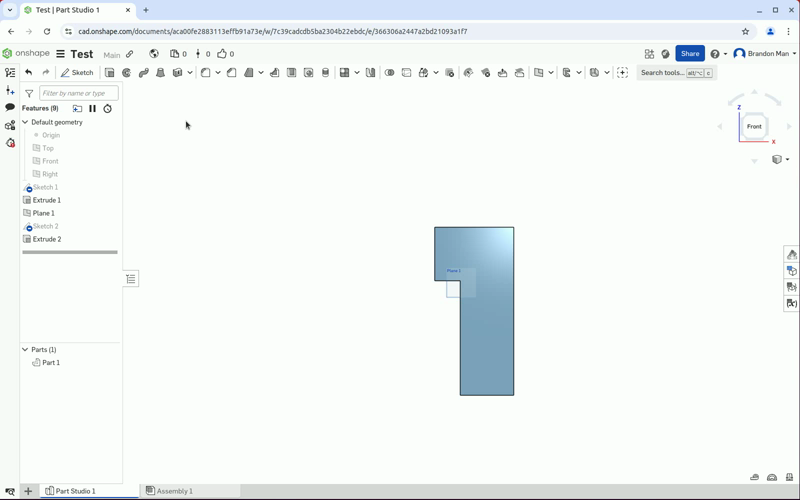
key(shift+h)
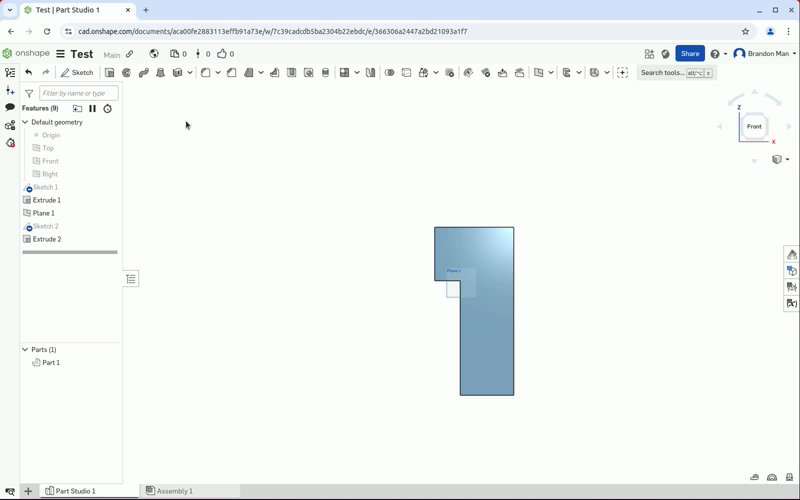
mouse_move(73, 189)
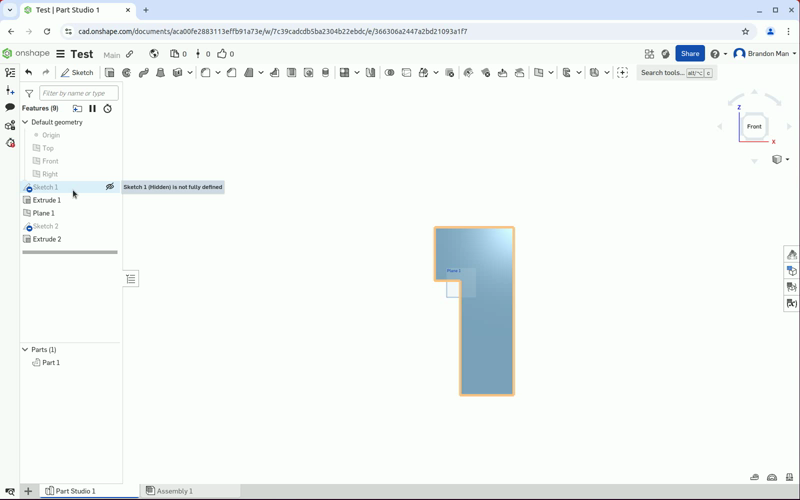
click(73, 189)
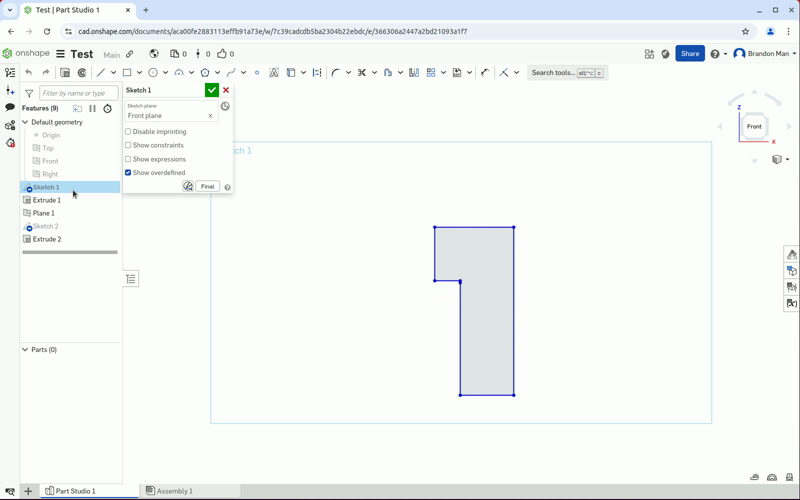
mouse_move(229, 92)
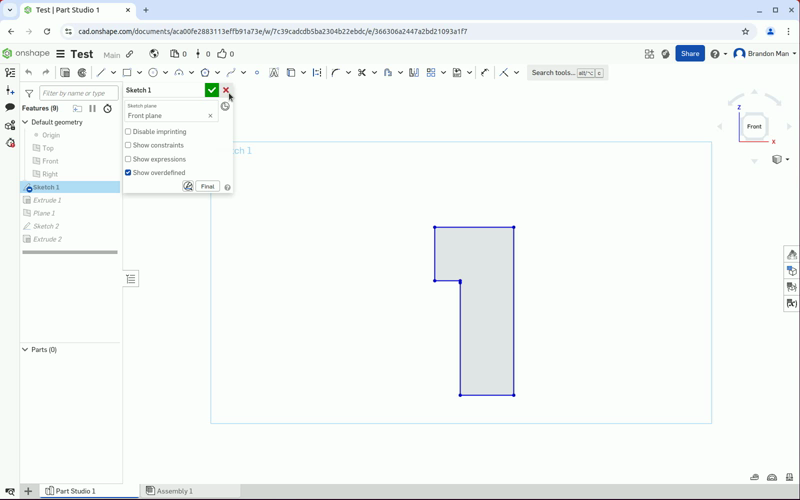
click(229, 92)
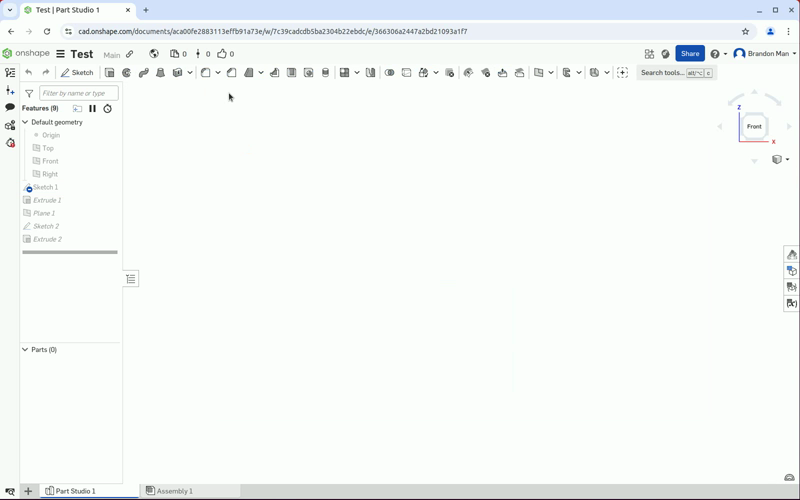
key(shift+s)
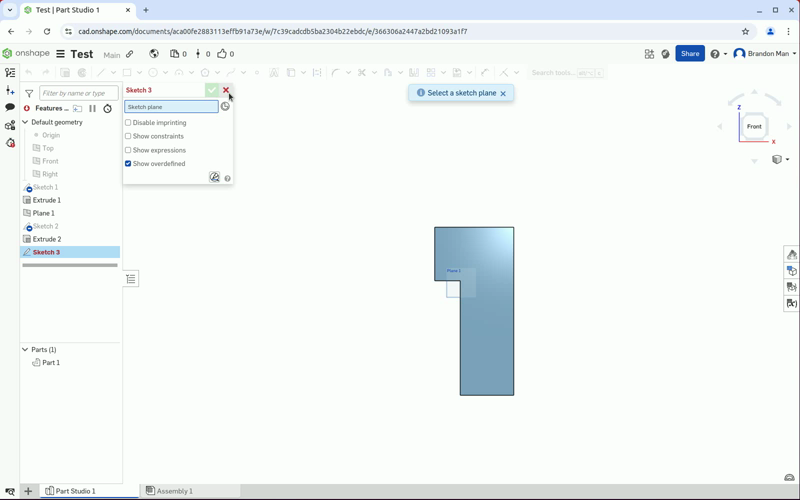
mouse_move(73, 215)
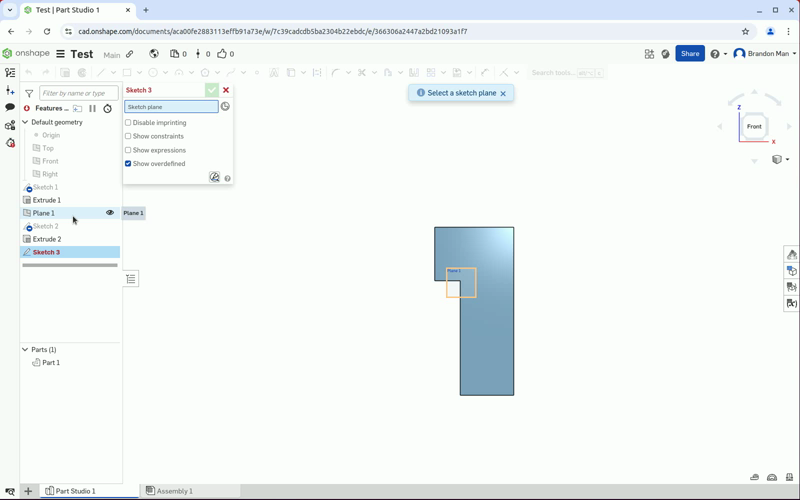
click(73, 215)
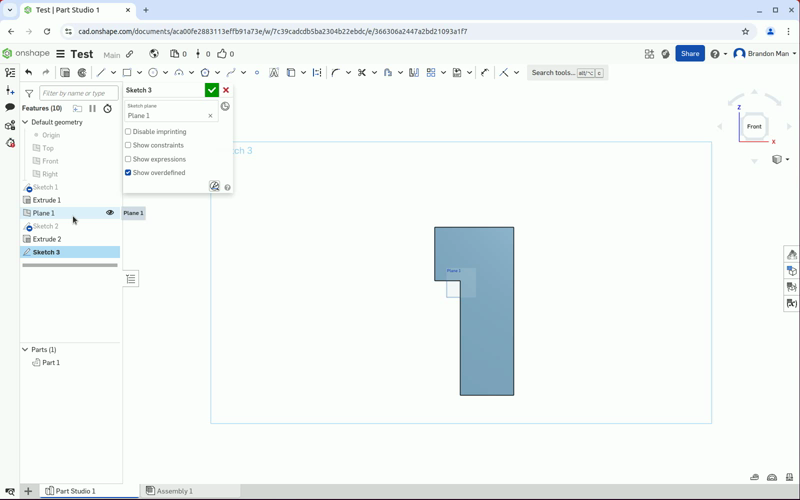
mouse_move(73, 352)
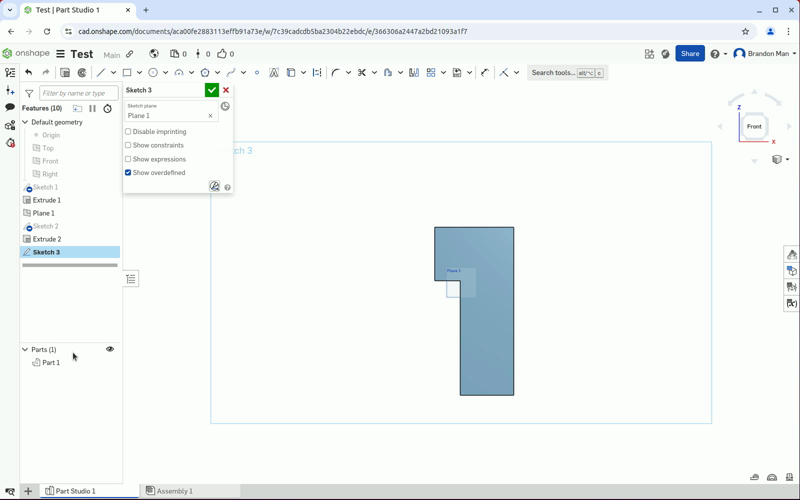
key(y)
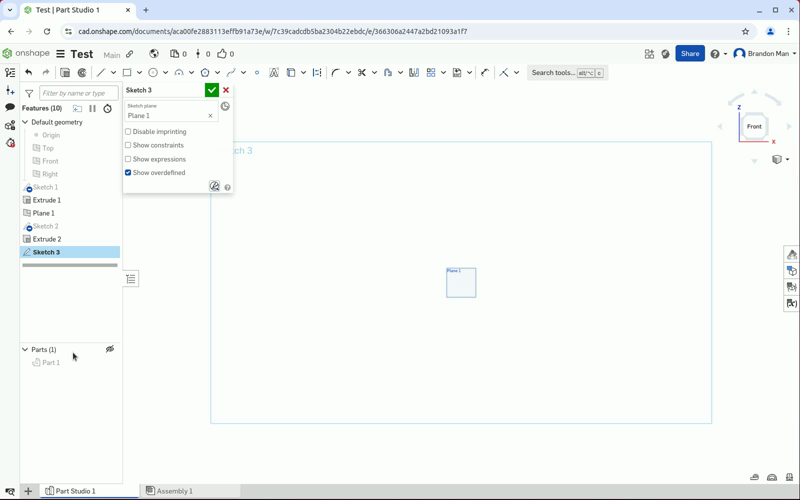
key(c)
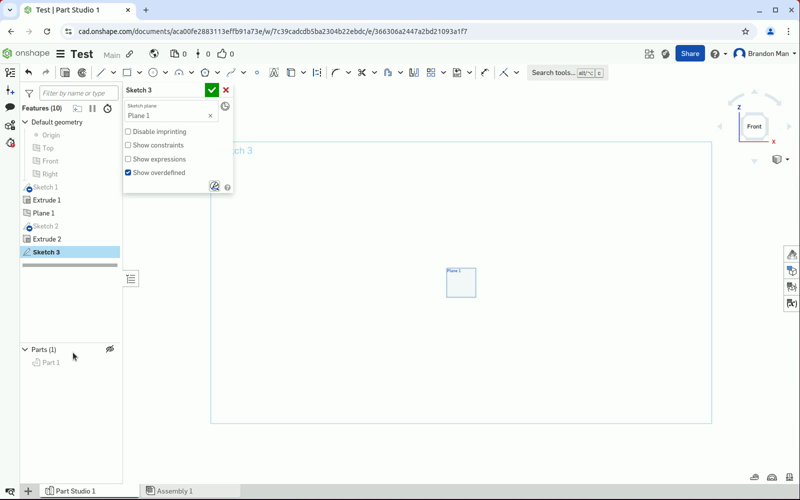
key_down(shift)
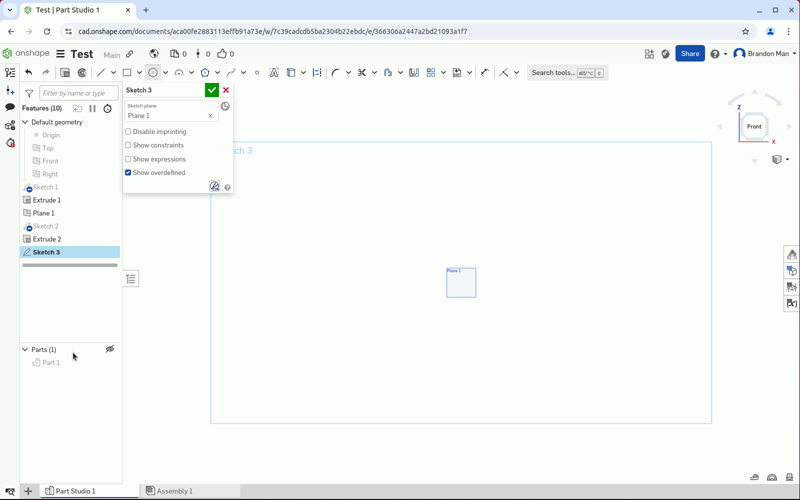
mouse_move(449, 266)
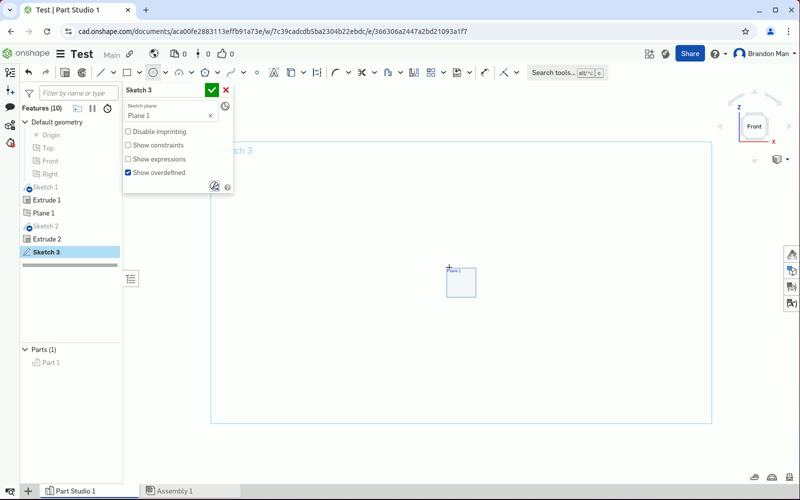
click(449, 266)
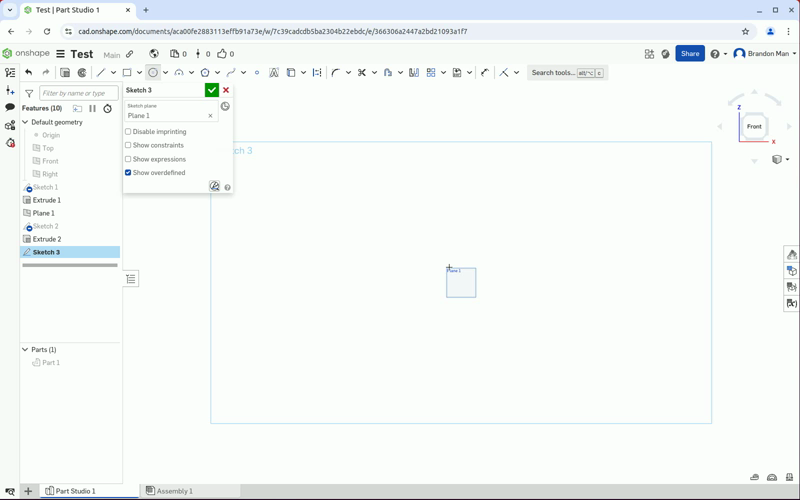
key_up(shift)
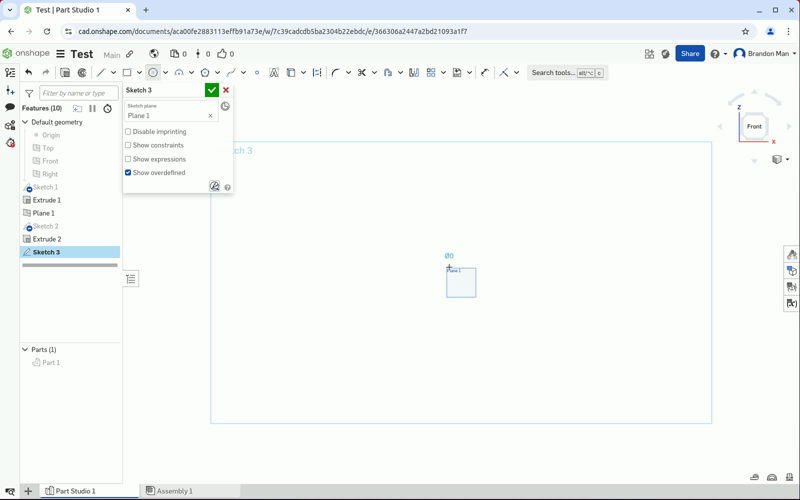
mouse_move(454, 266)
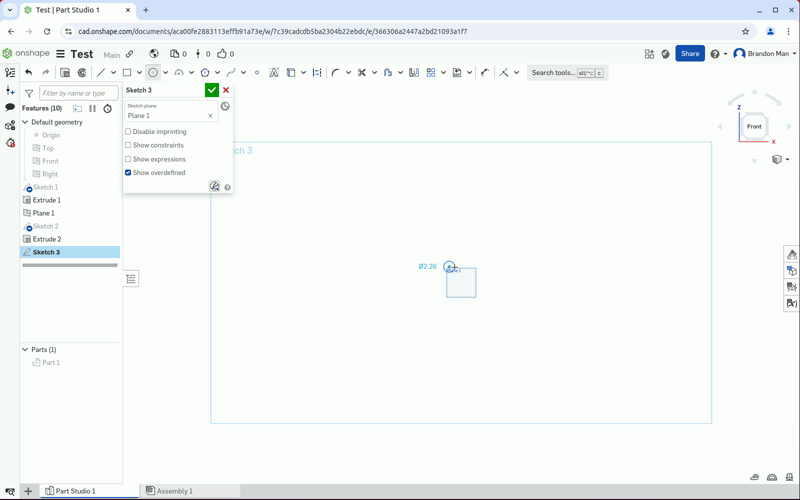
click(454, 266)
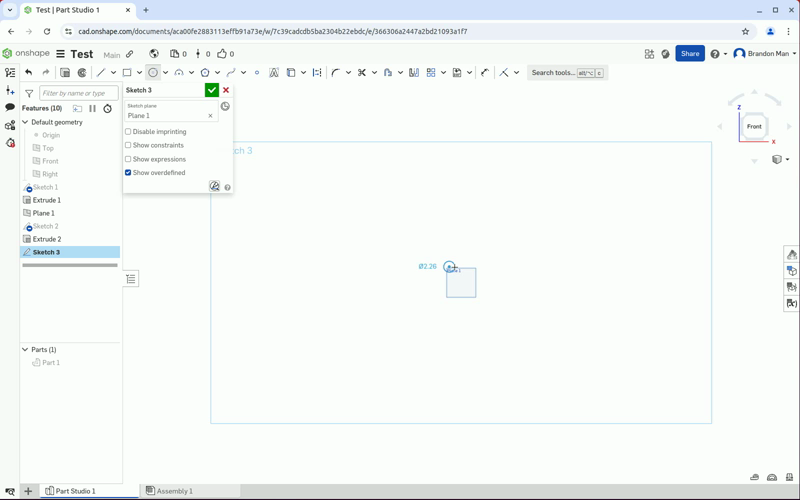
key(esc)
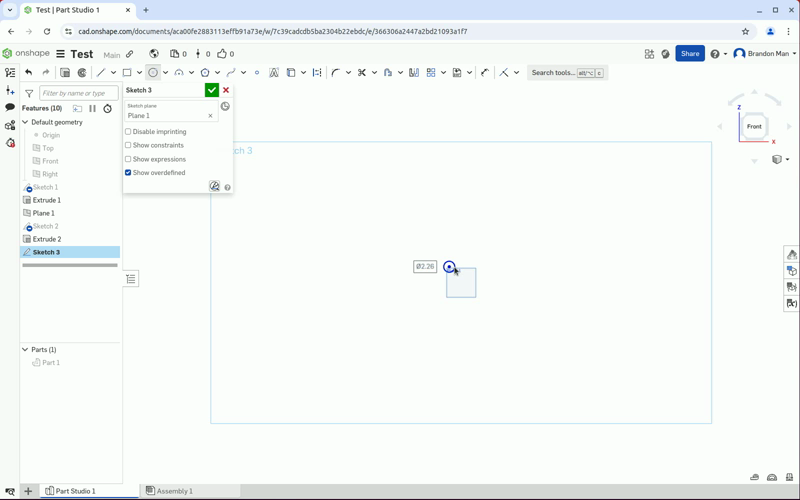
mouse_move(448, 265)
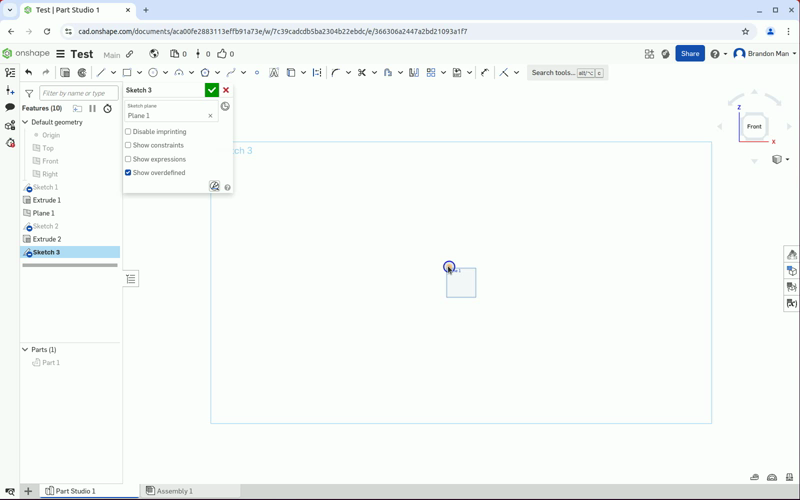
scroll(6)
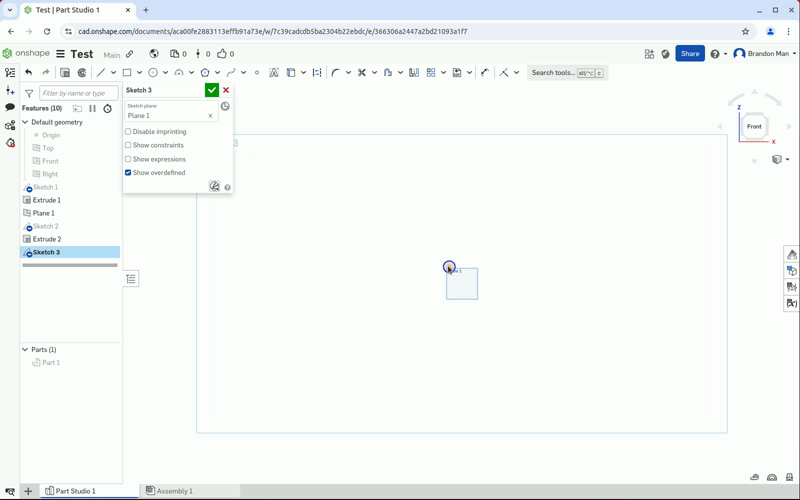
scroll(6)
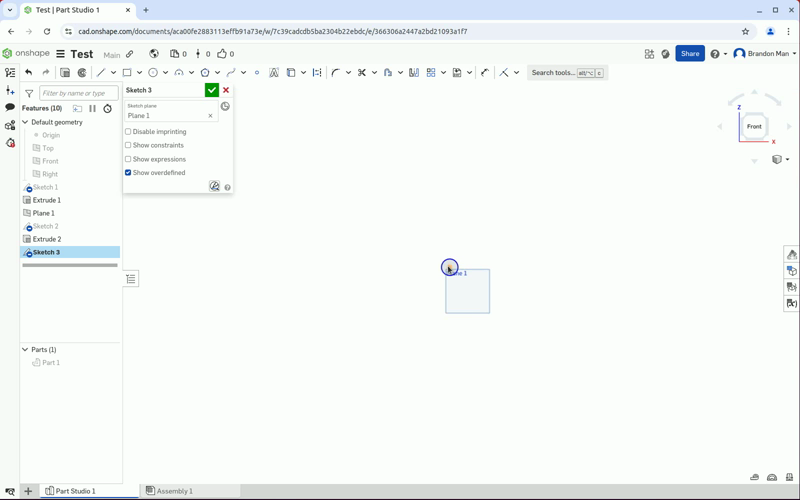
scroll(6)
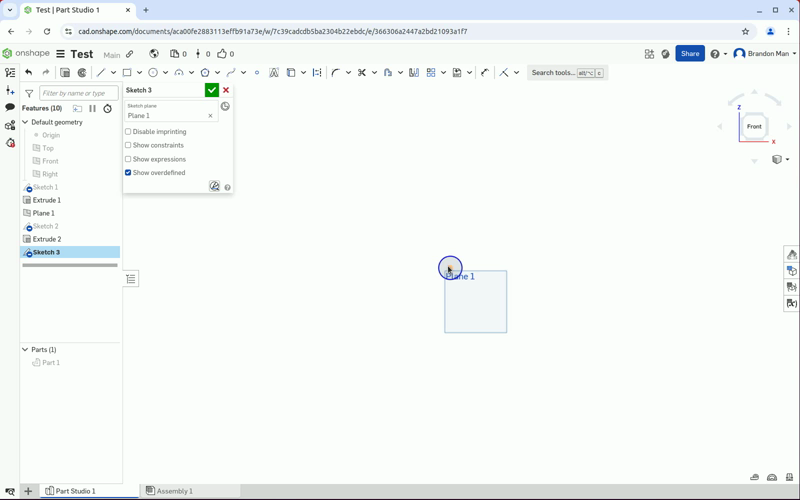
scroll(6)
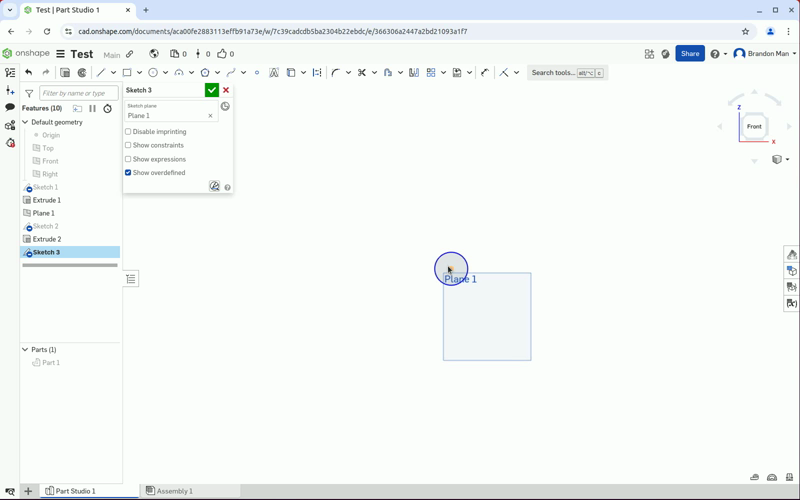
scroll(6)
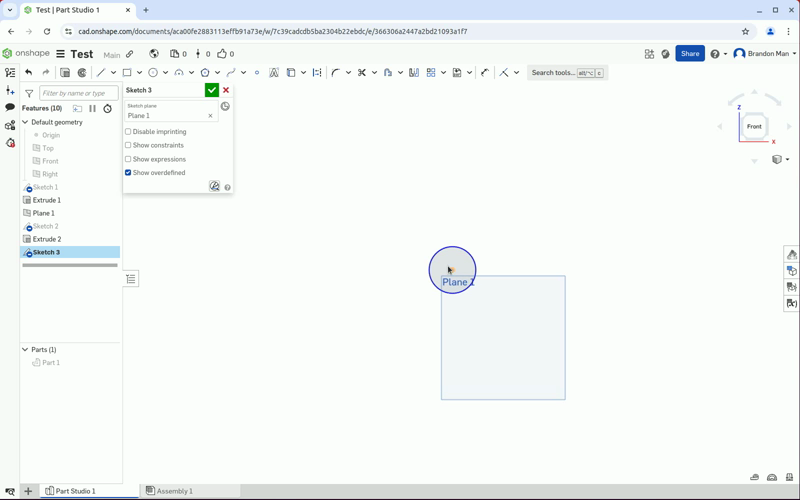
scroll(6)
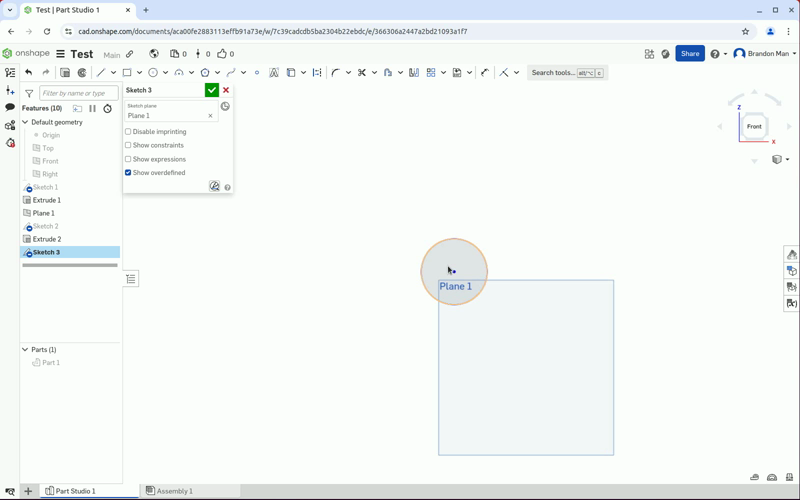
scroll(6)
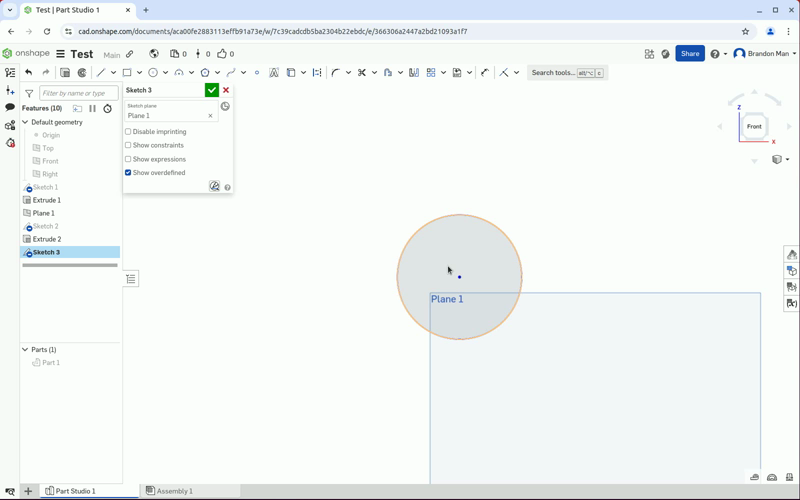
click(448, 265)
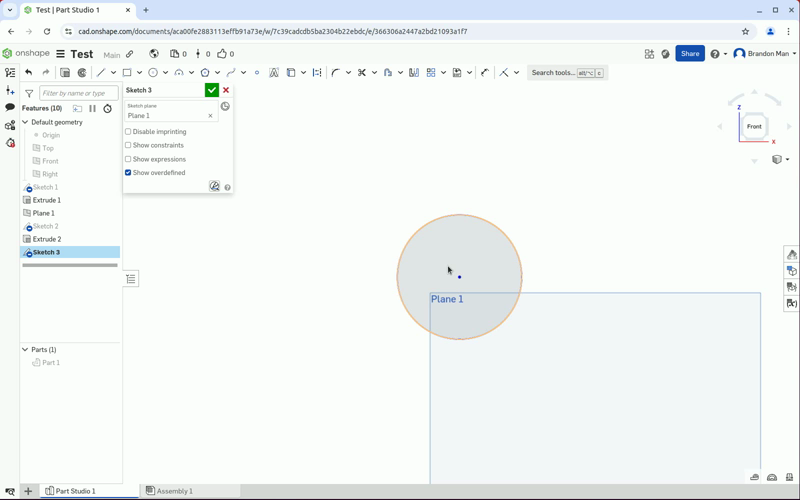
scroll(-6)
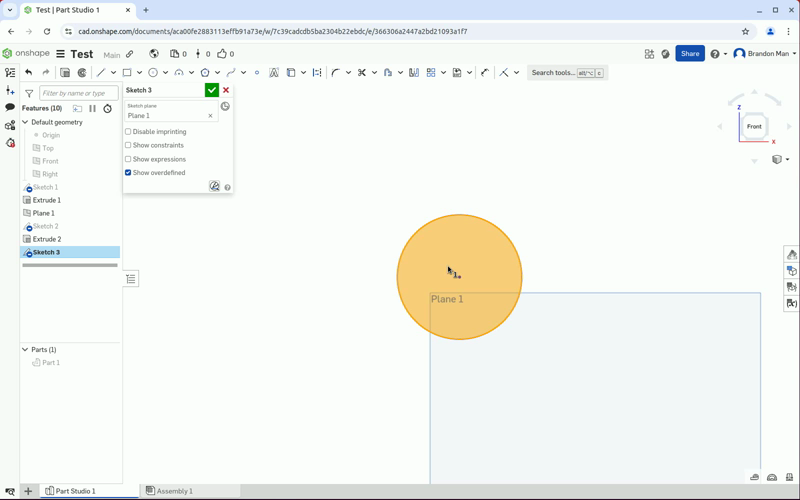
scroll(-6)
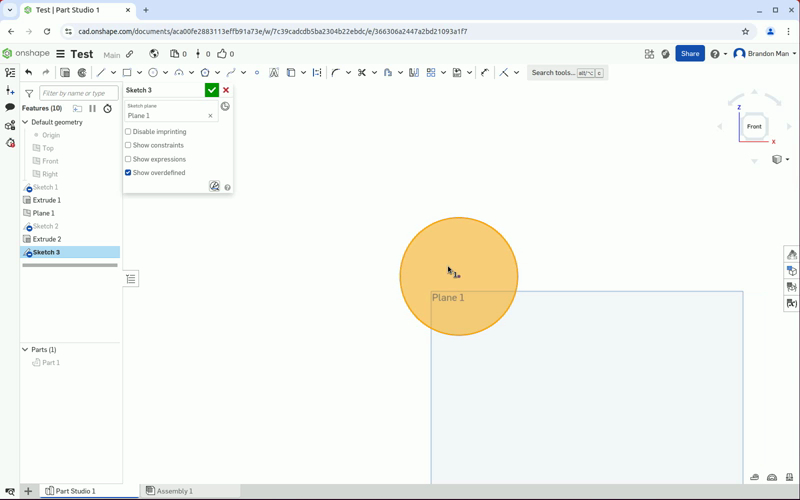
scroll(-6)
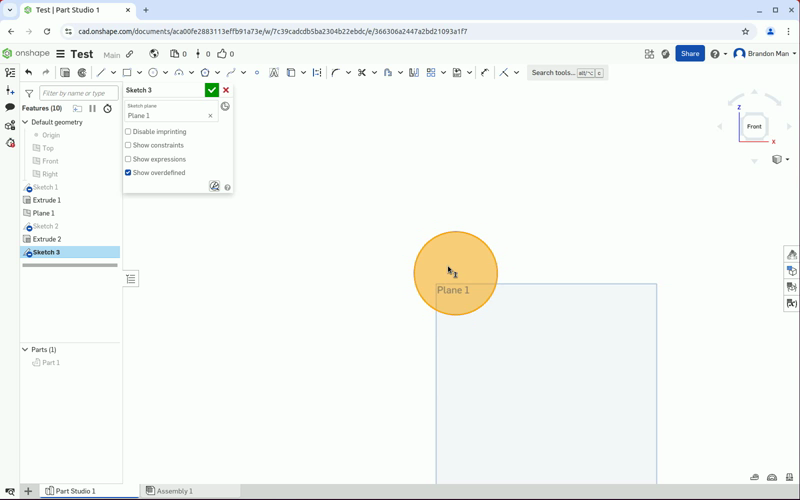
scroll(-6)
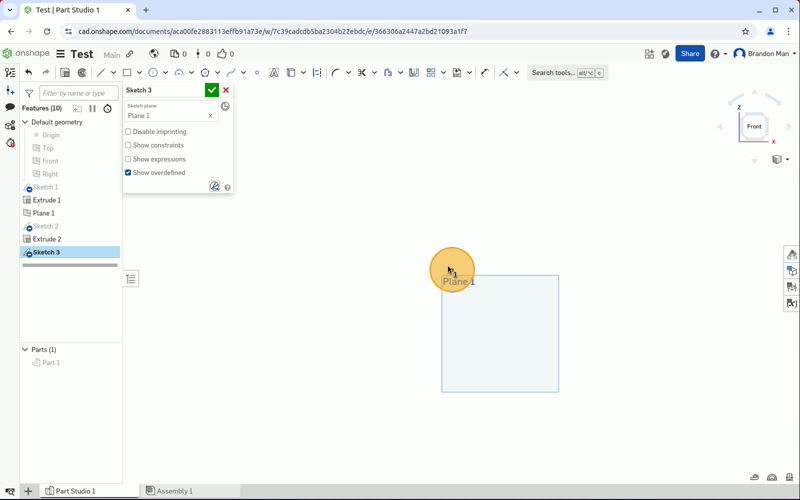
scroll(-6)
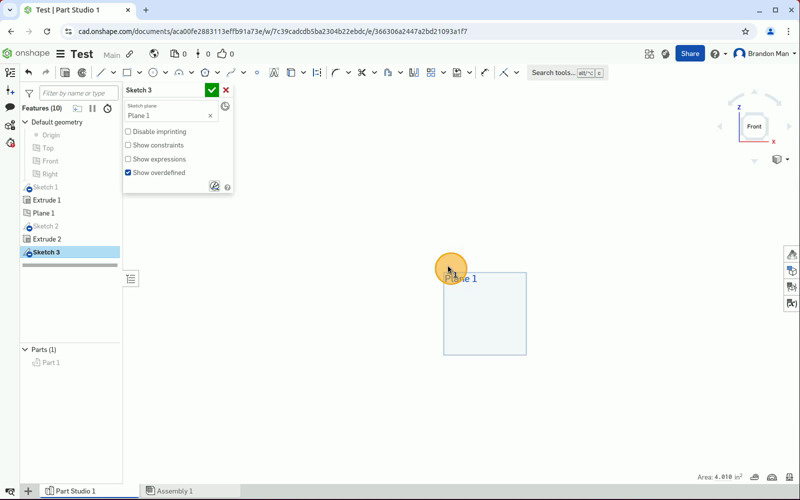
scroll(-6)
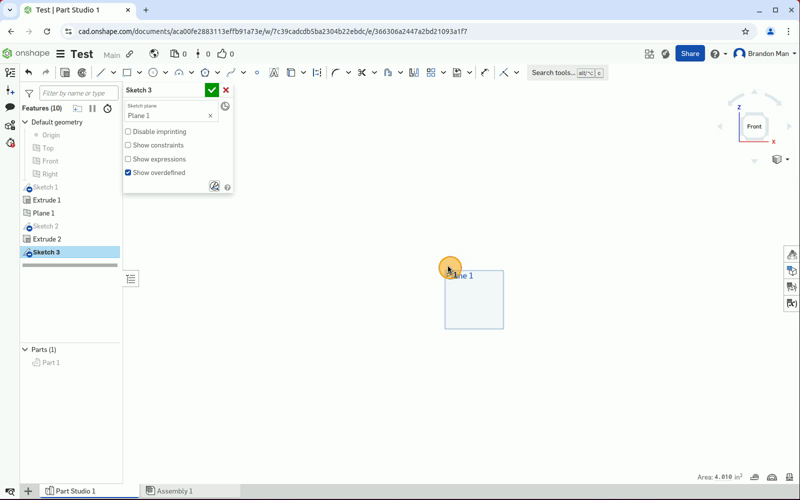
scroll(-6)
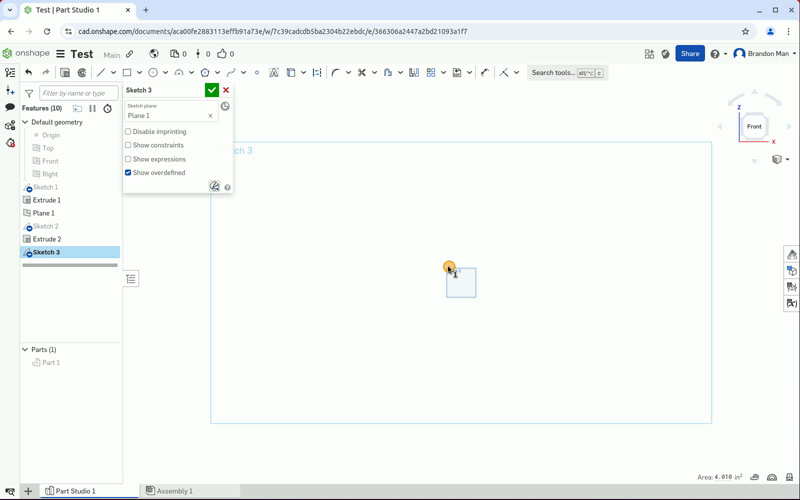
mouse_move(73, 352)
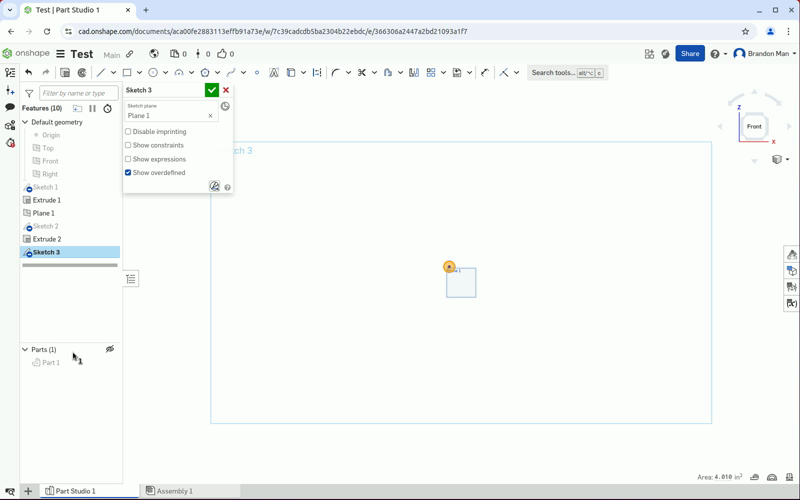
key(shift+y)
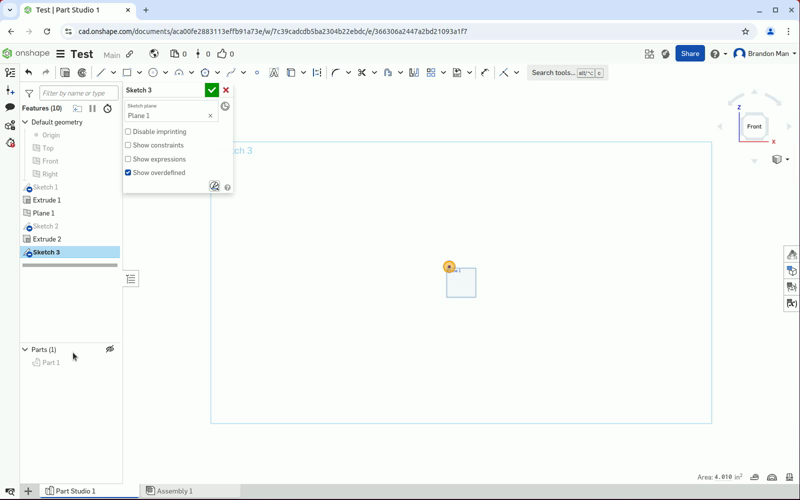
key(shift+e)
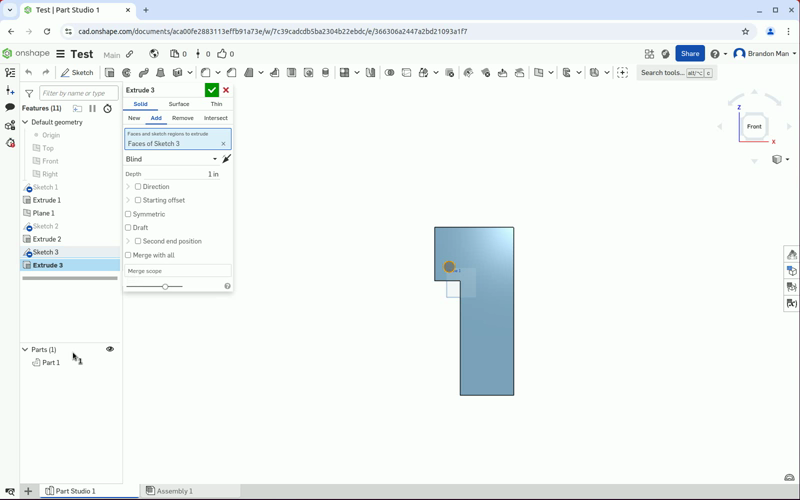
mouse_move(143, 106)
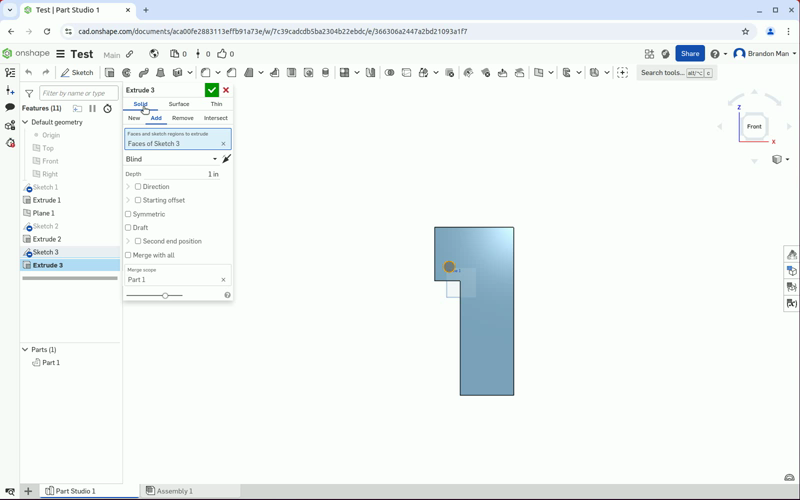
click(143, 106)
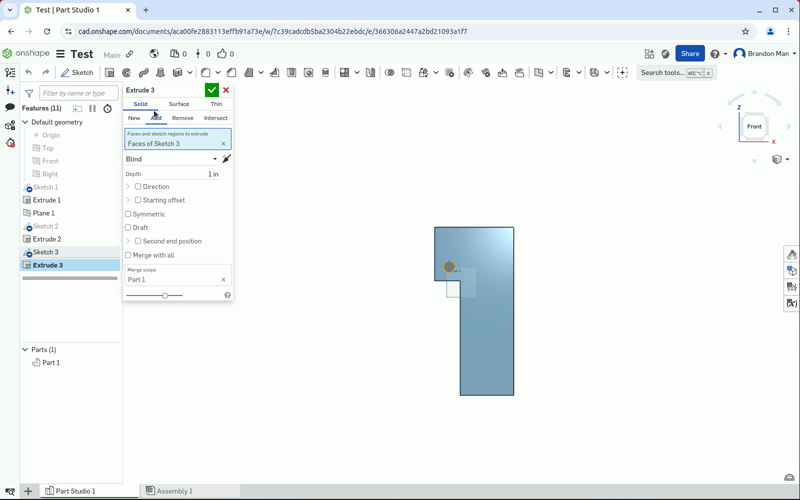
mouse_move(186, 120)
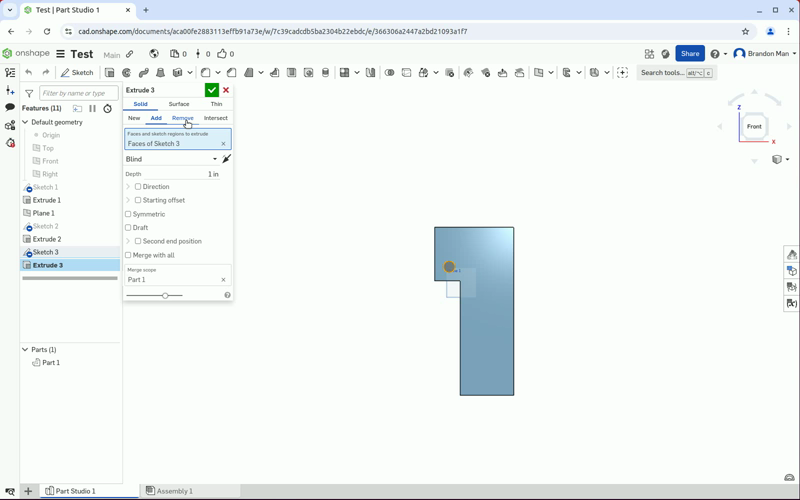
click(186, 120)
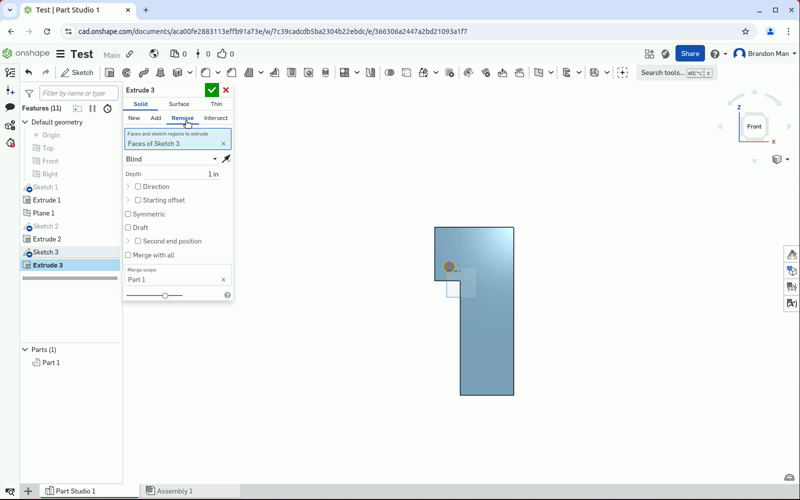
key(tab, 4)
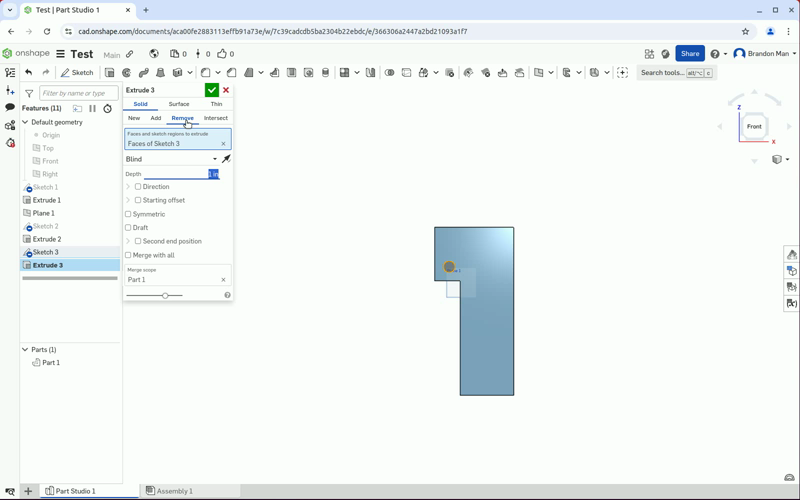
text(2.889)
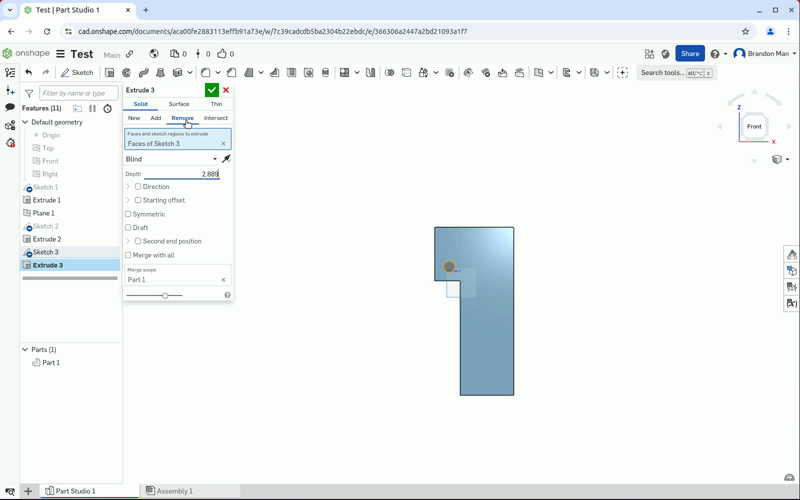
key(tab, 6)
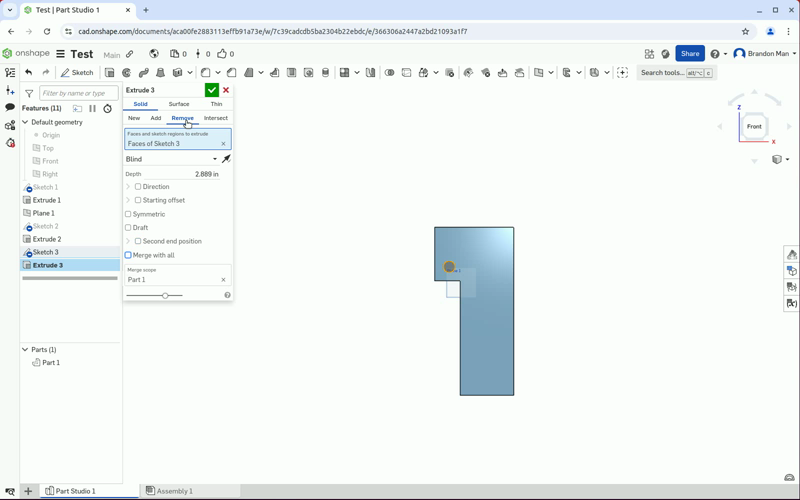
key(space)
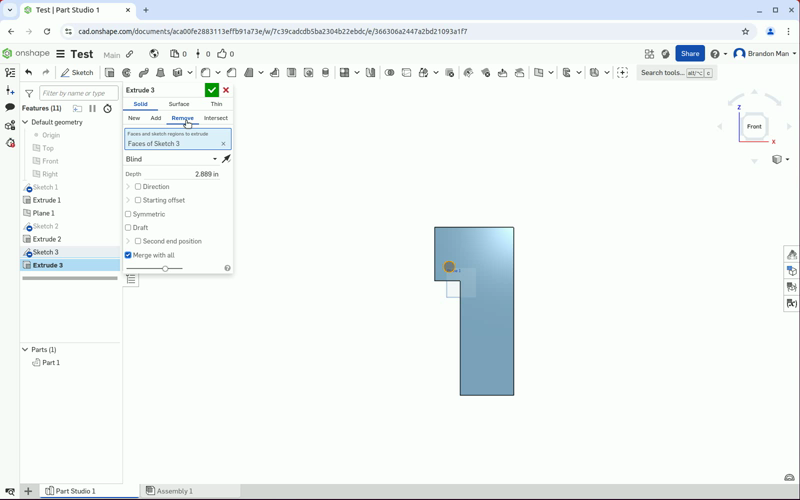
key(enter)
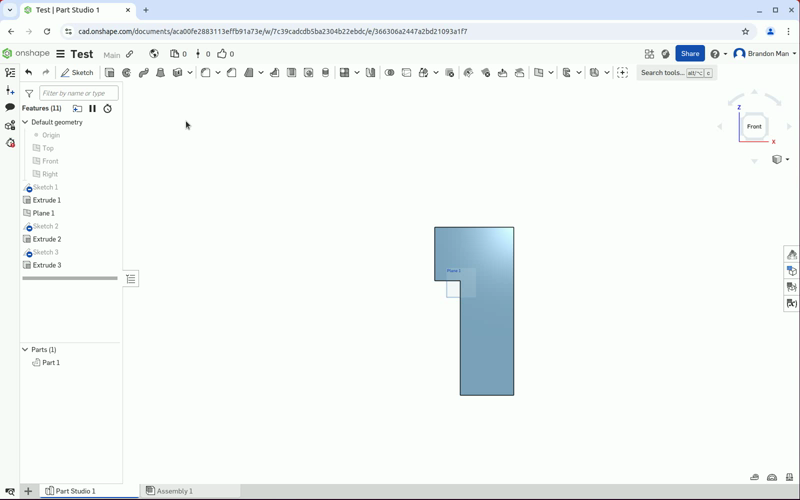
key(shift+h)
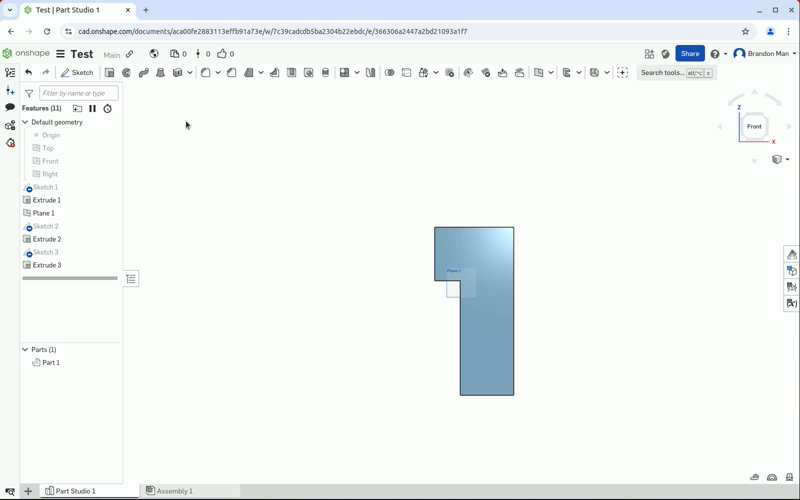
key(shift+h)
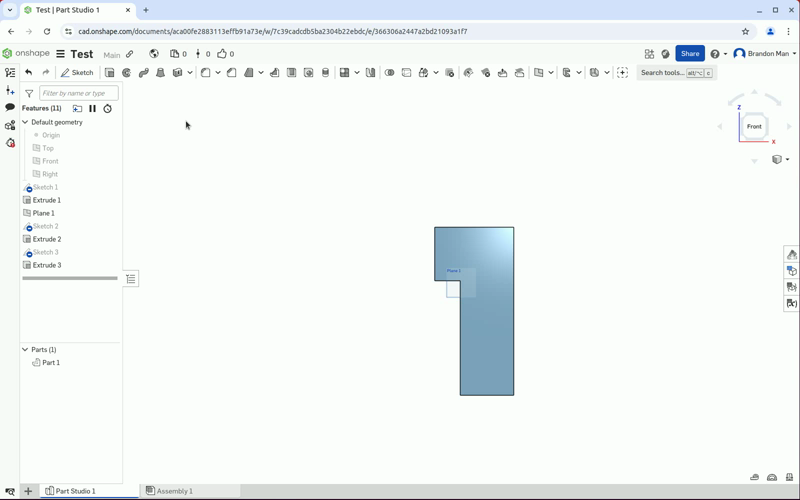
mouse_move(73, 189)
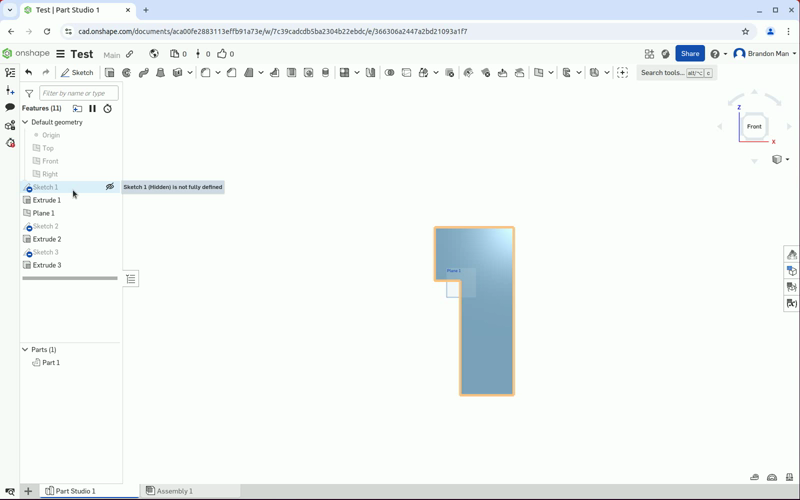
click(73, 189)
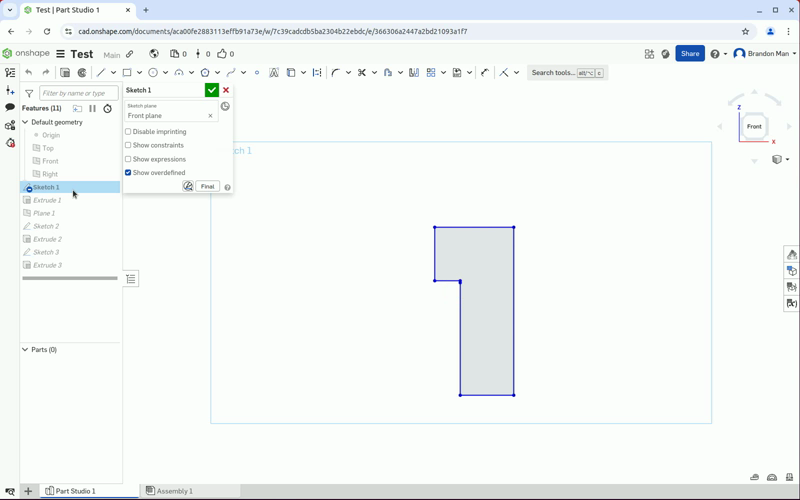
mouse_move(229, 92)
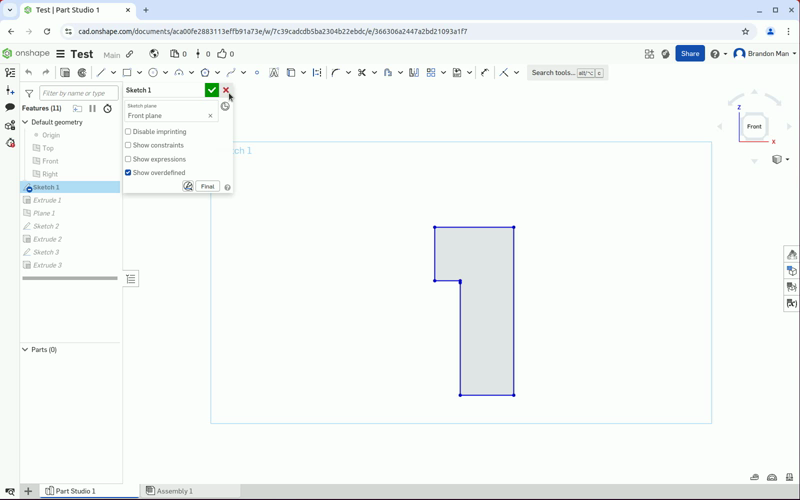
click(229, 92)
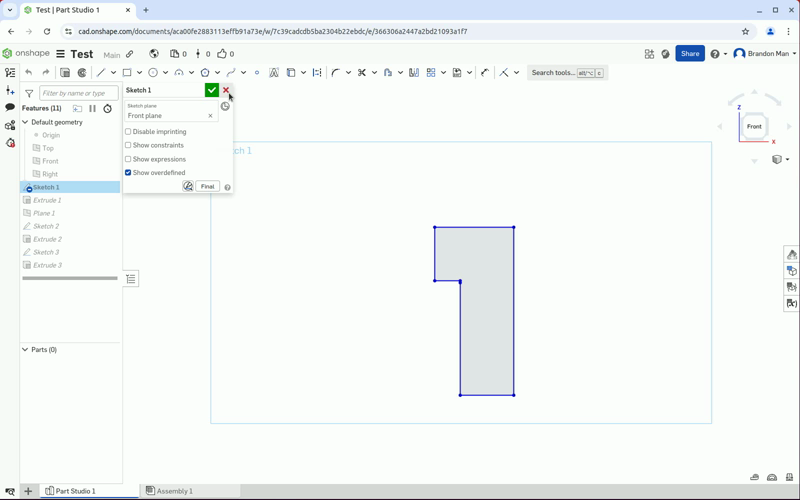
key(shift+s)
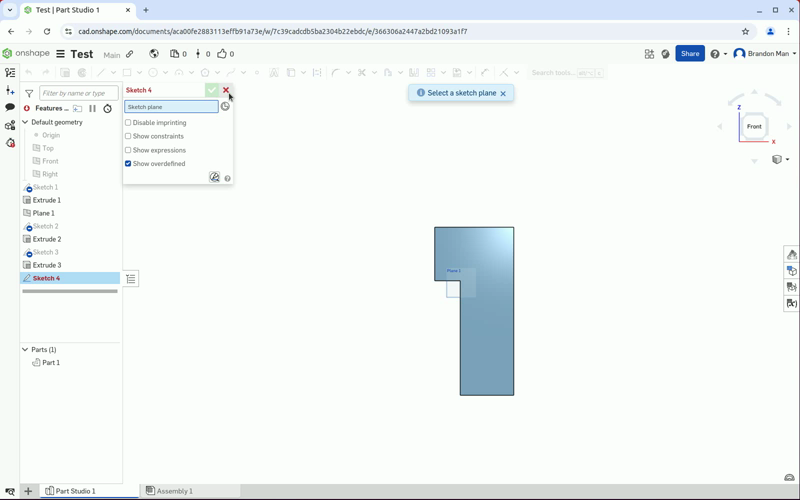
mouse_move(73, 215)
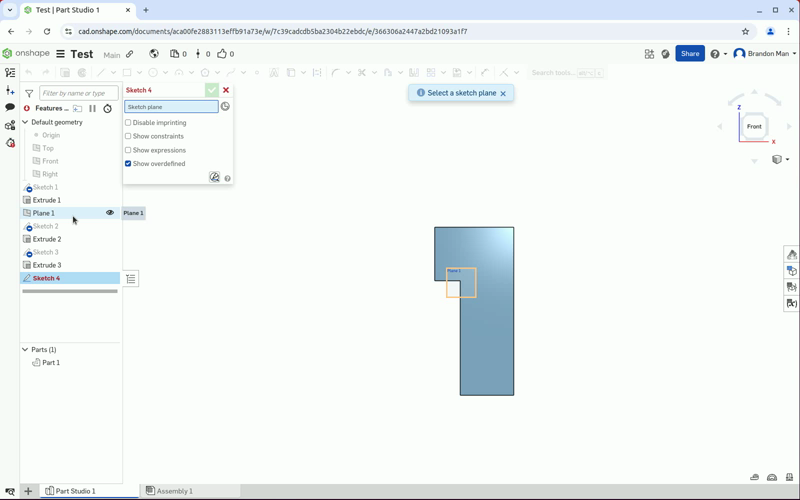
click(73, 215)
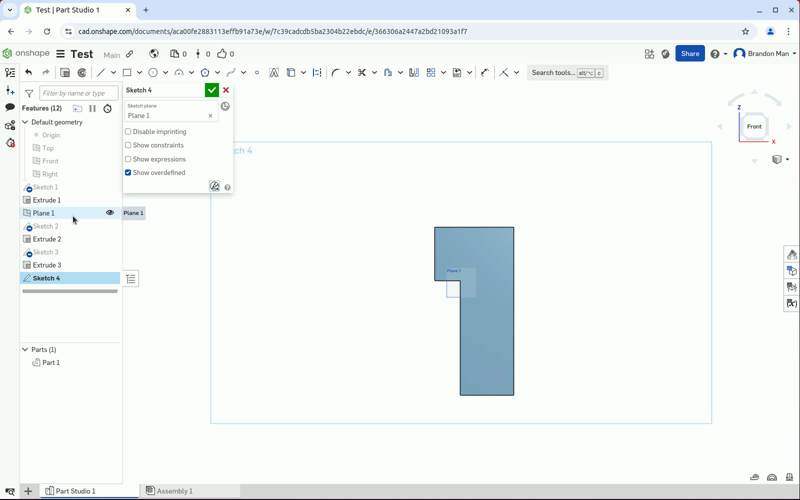
mouse_move(73, 352)
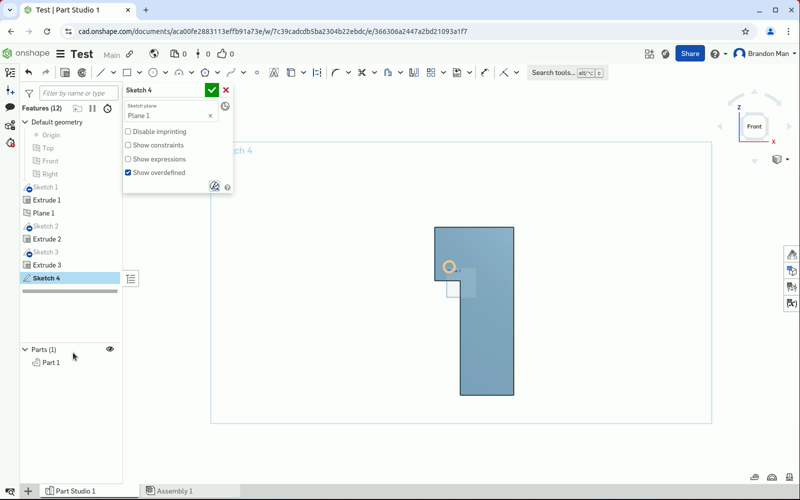
key(y)
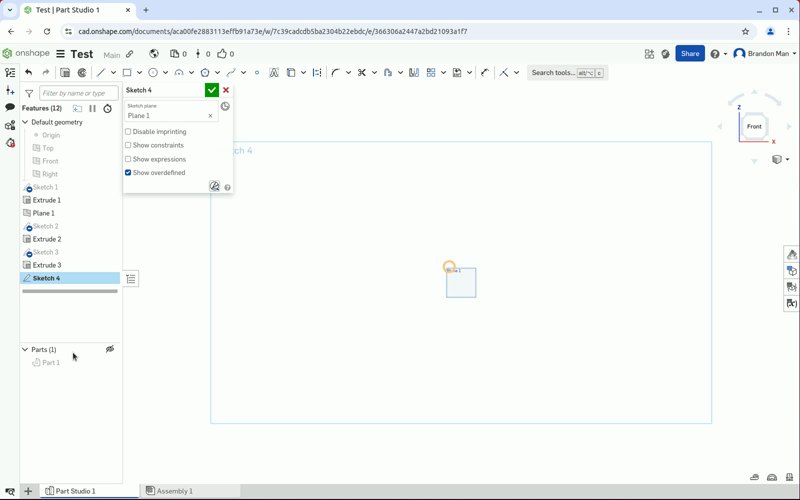
key(c)
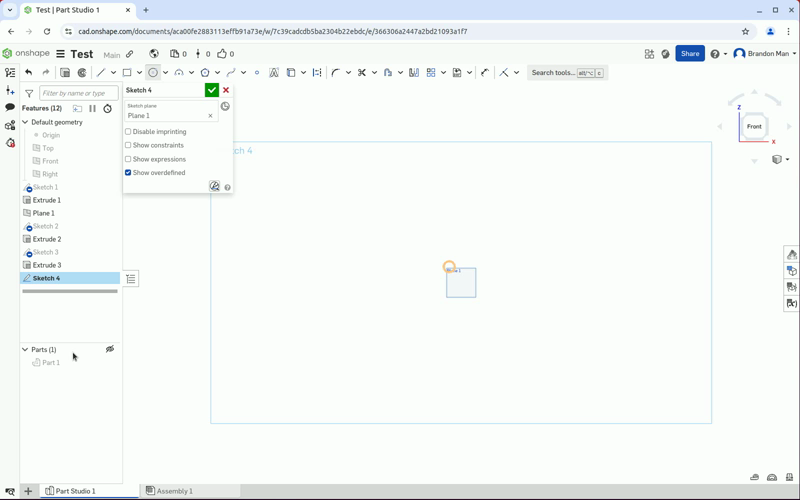
key_down(shift)
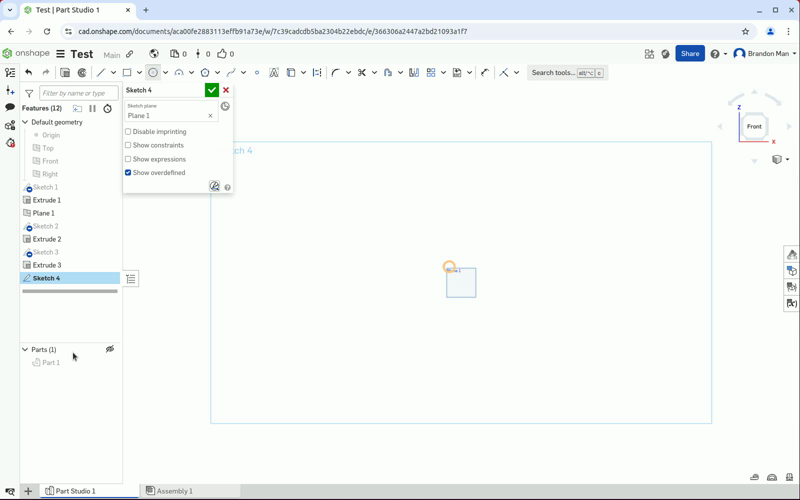
mouse_move(476, 240)
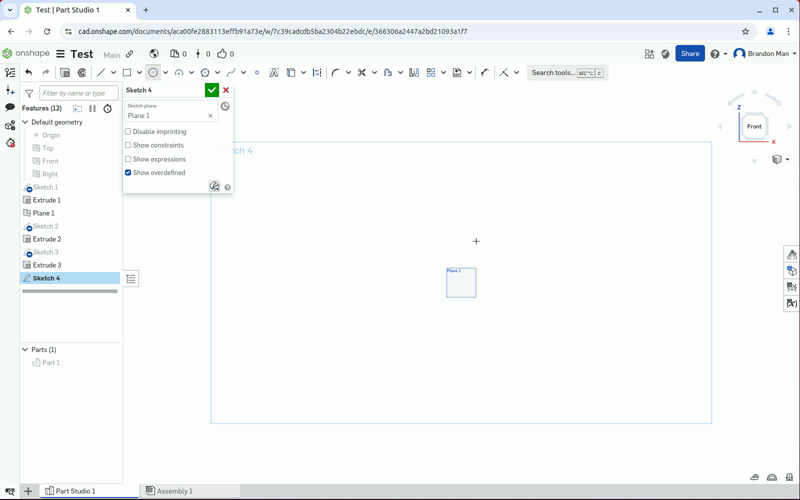
click(476, 240)
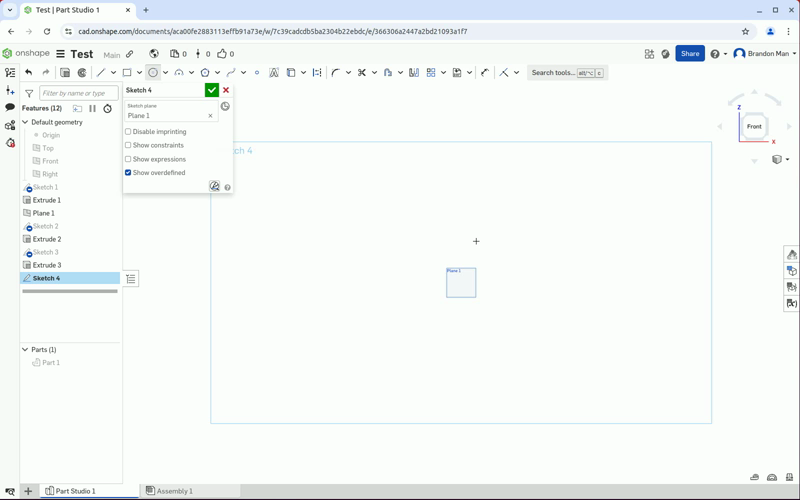
key_up(shift)
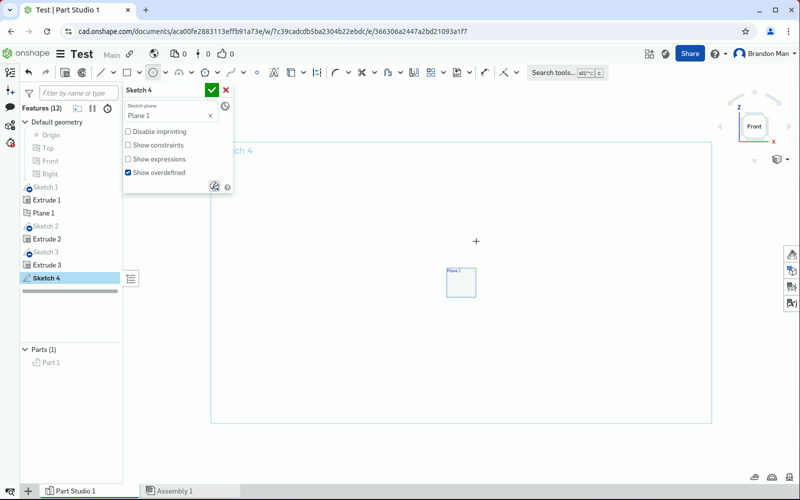
mouse_move(482, 240)
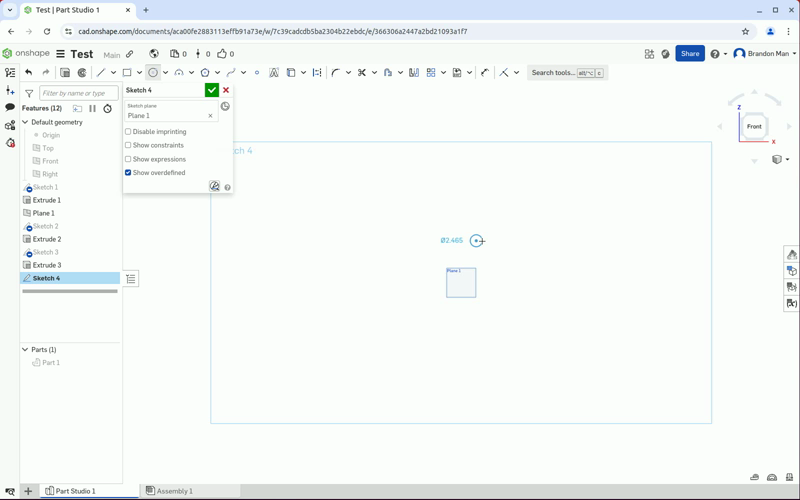
click(482, 240)
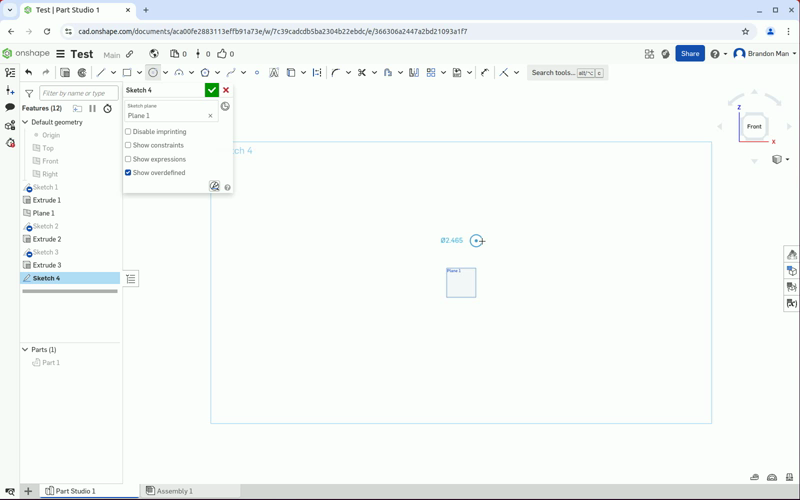
key(esc)
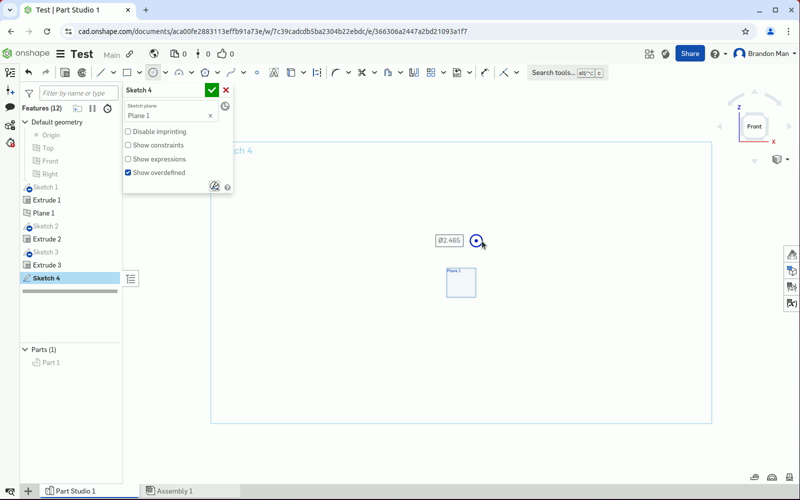
mouse_move(477, 243)
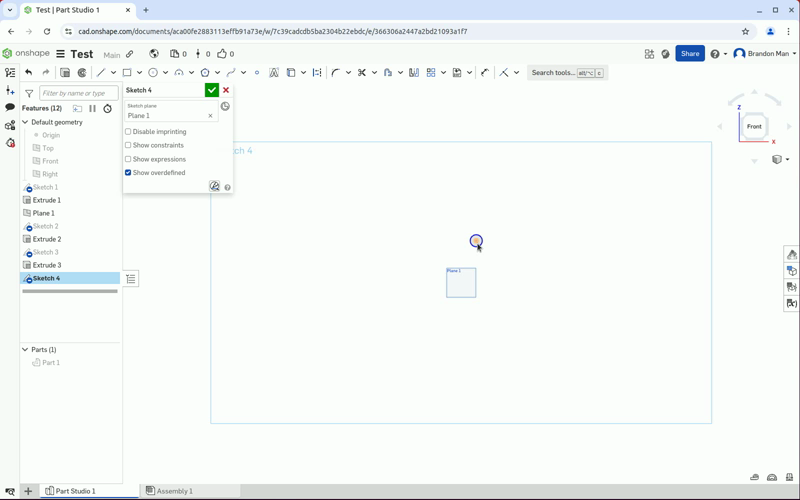
scroll(6)
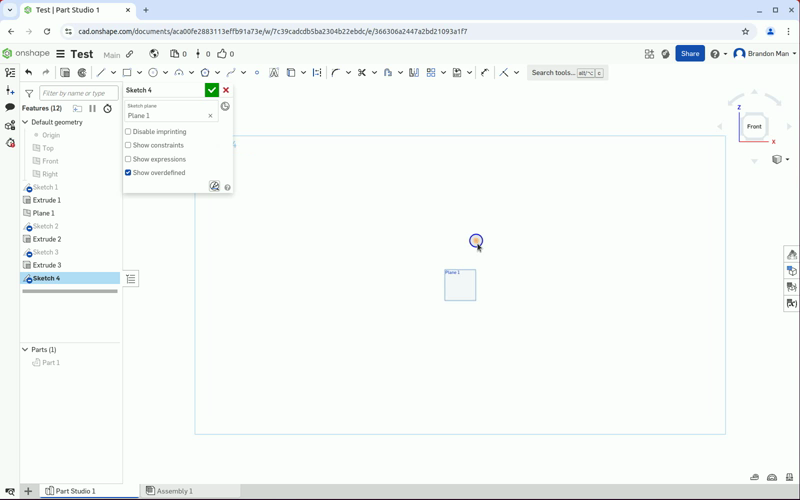
scroll(6)
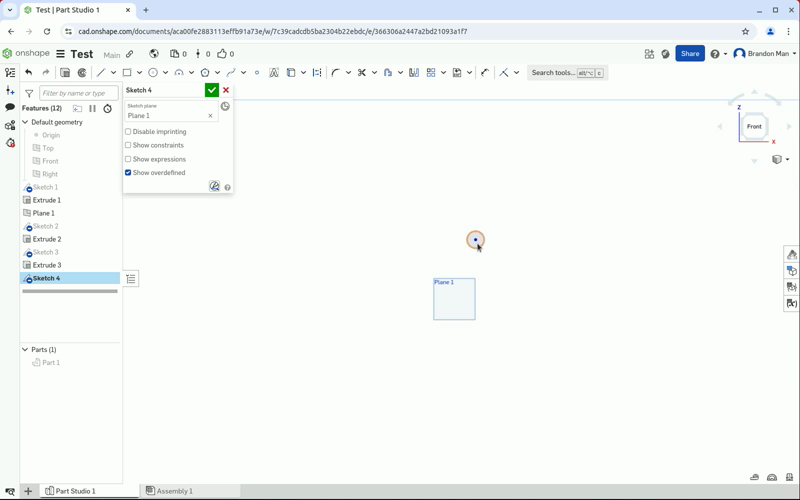
scroll(6)
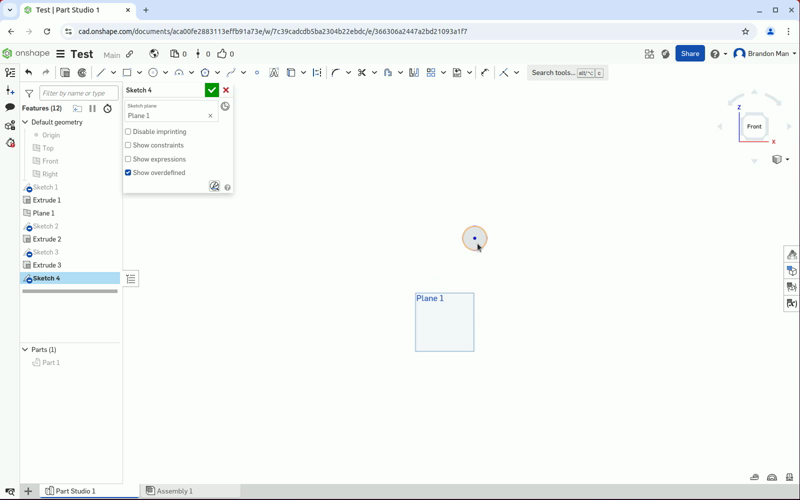
scroll(6)
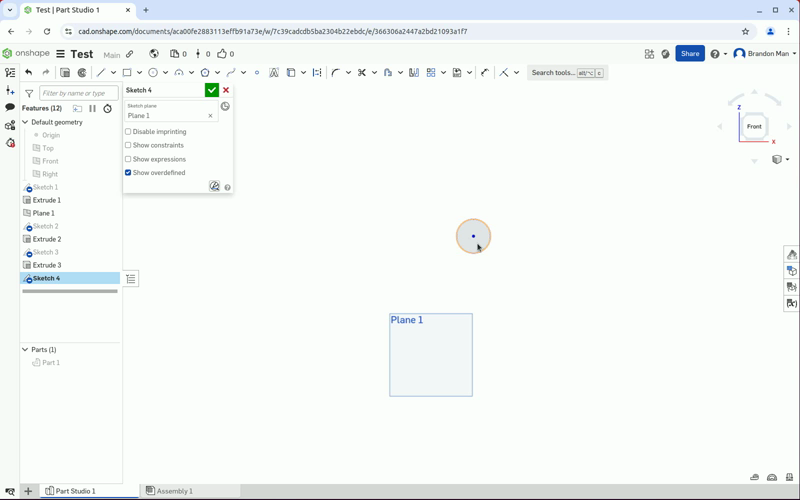
scroll(6)
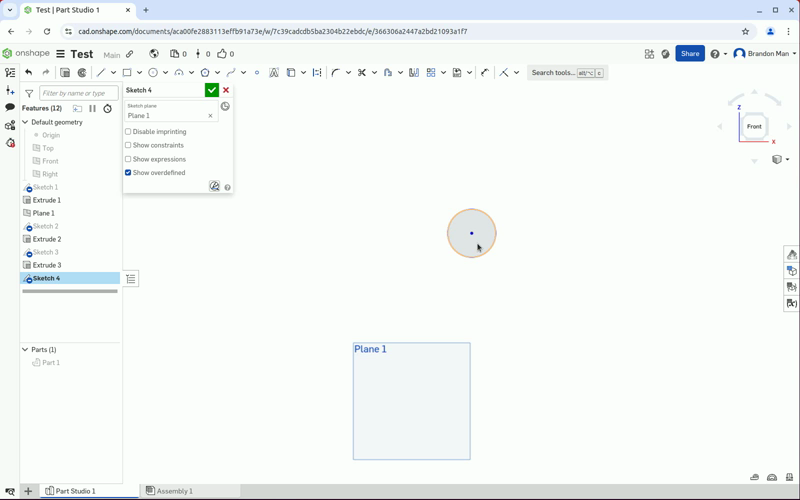
scroll(6)
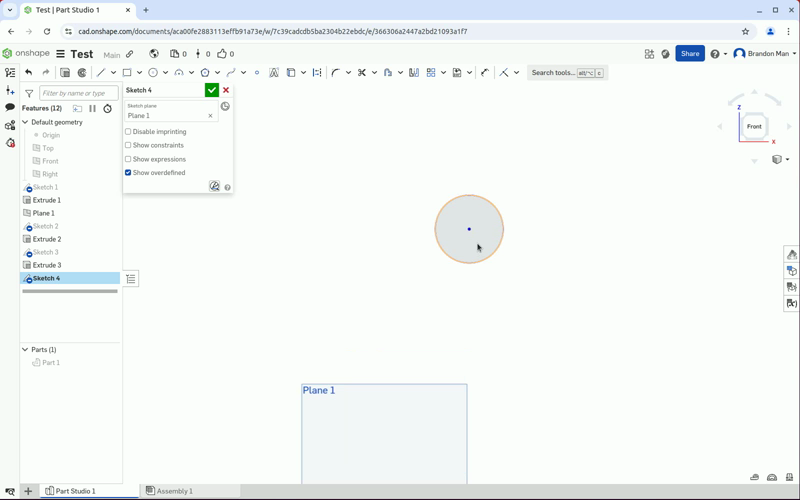
scroll(6)
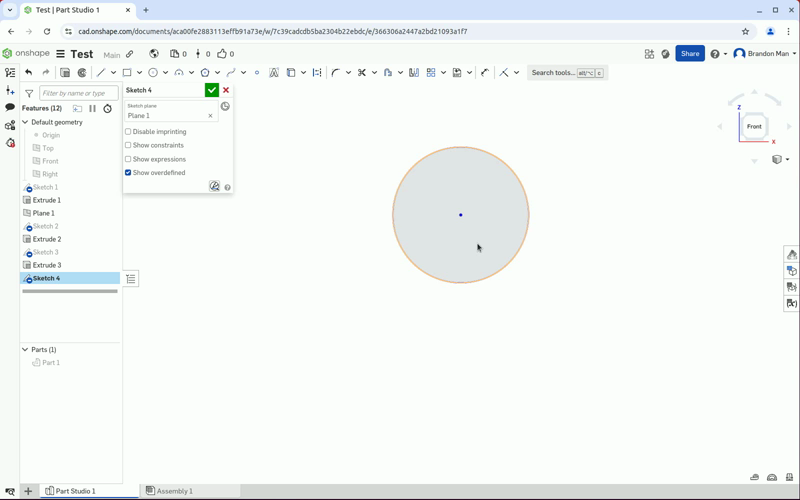
click(477, 243)
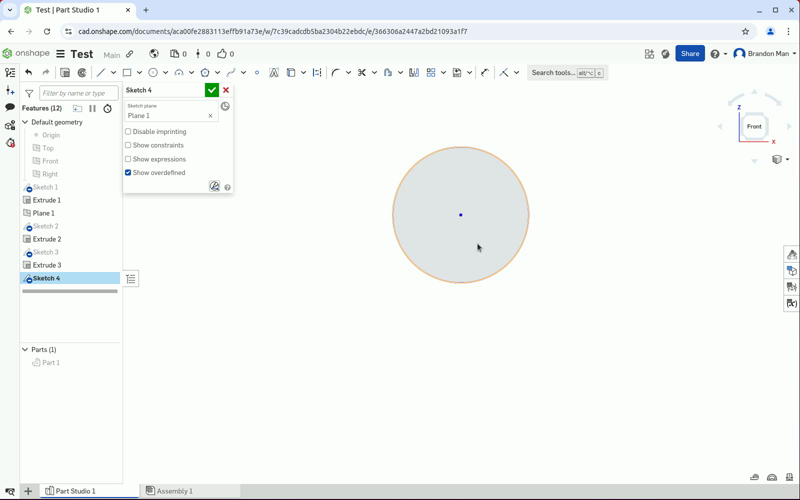
scroll(-6)
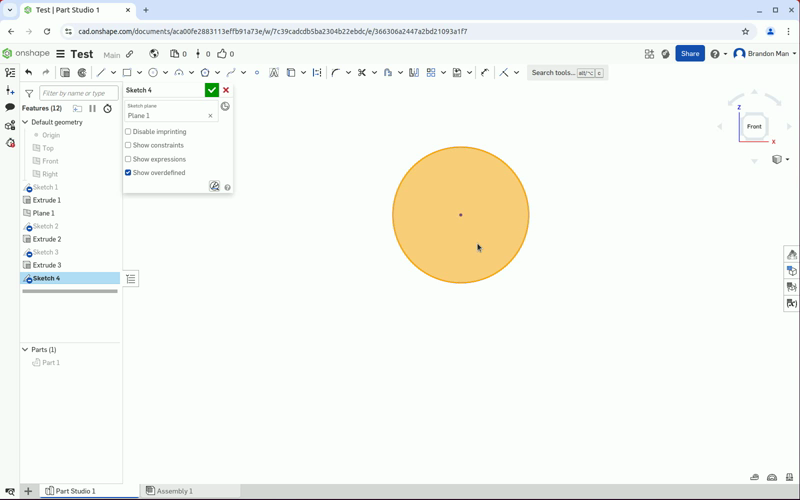
scroll(-6)
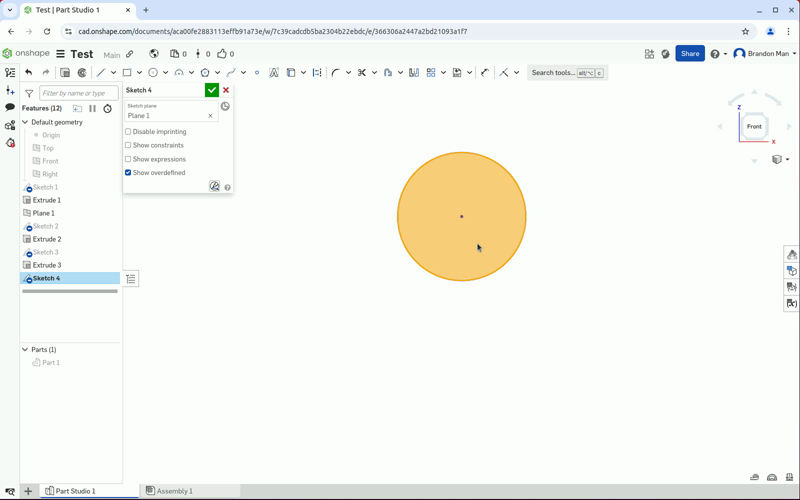
scroll(-6)
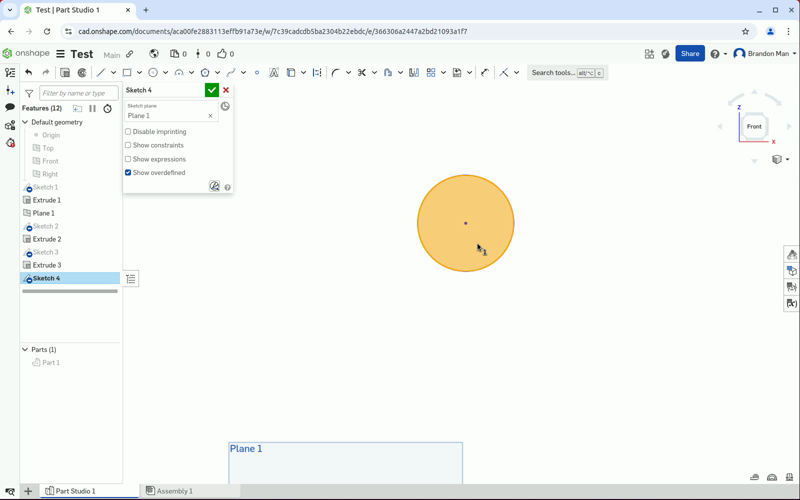
scroll(-6)
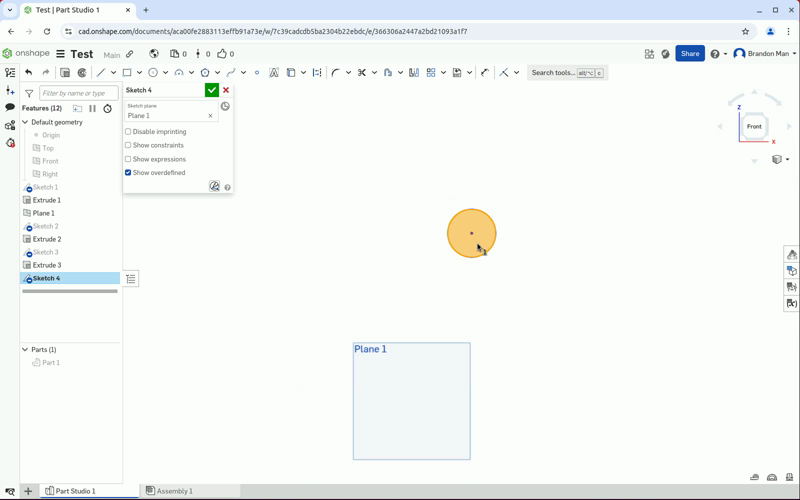
scroll(-6)
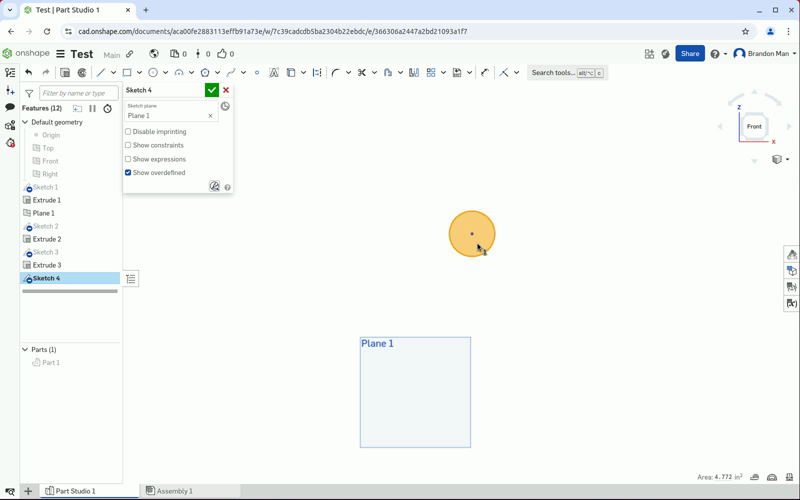
scroll(-6)
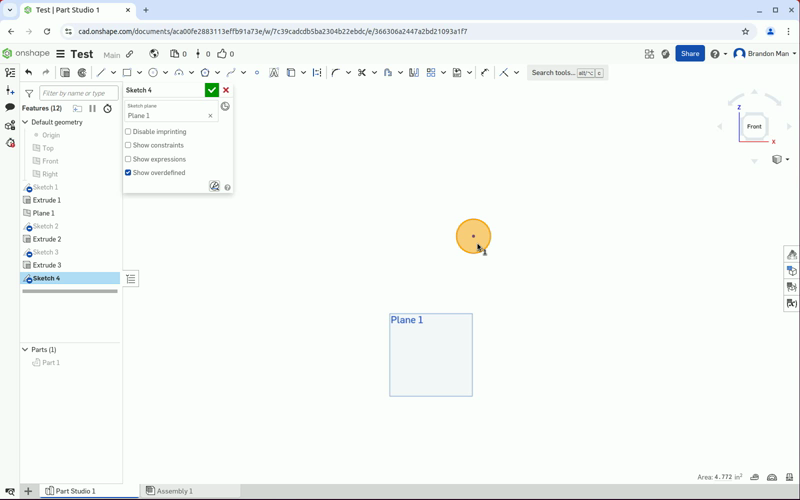
scroll(-6)
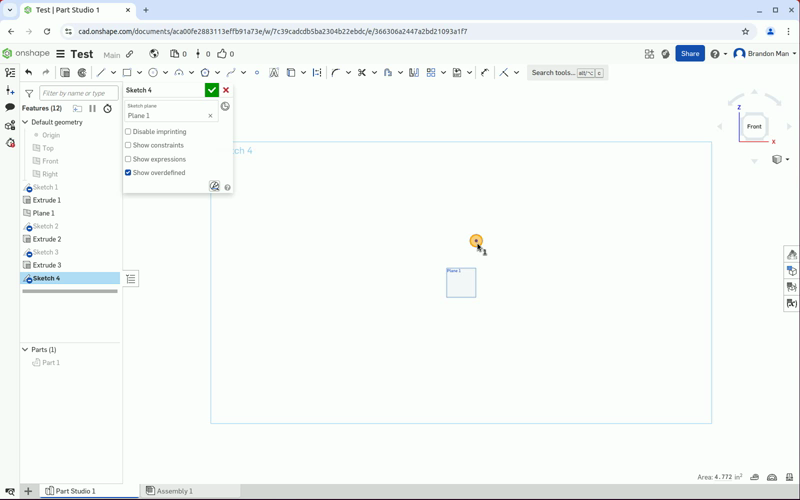
mouse_move(73, 352)
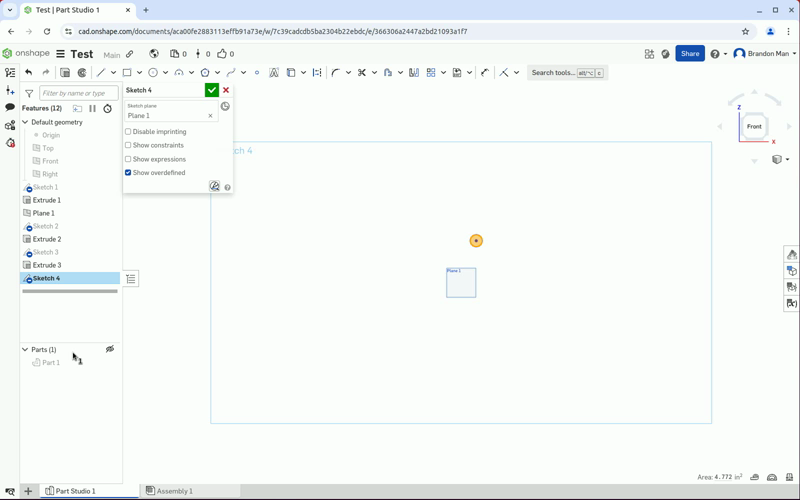
key(shift+y)
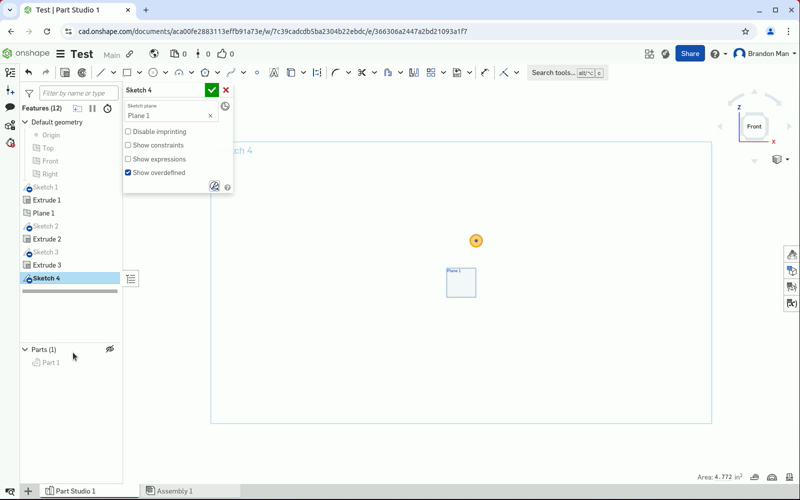
key(shift+e)
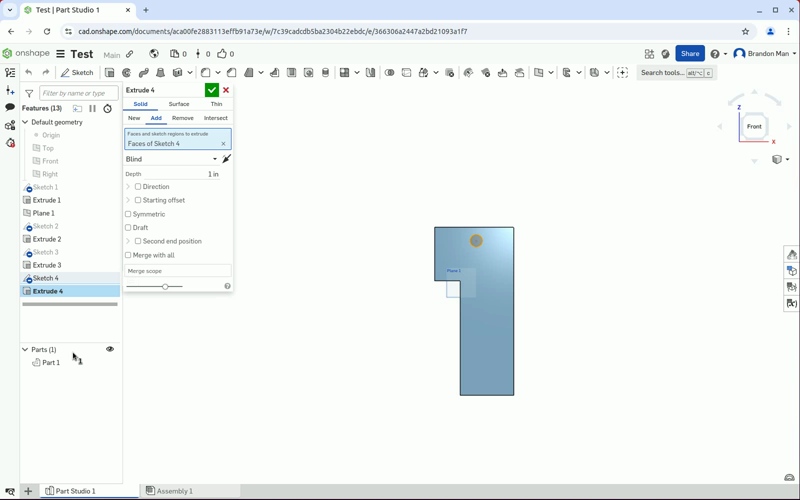
mouse_move(143, 106)
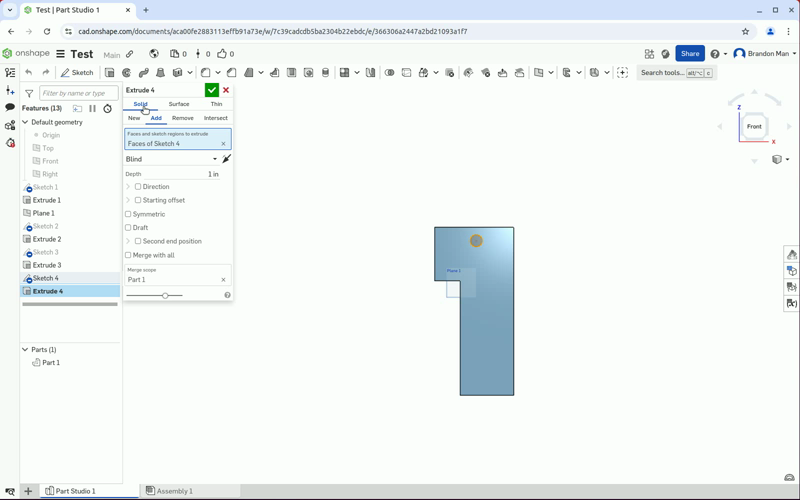
click(143, 106)
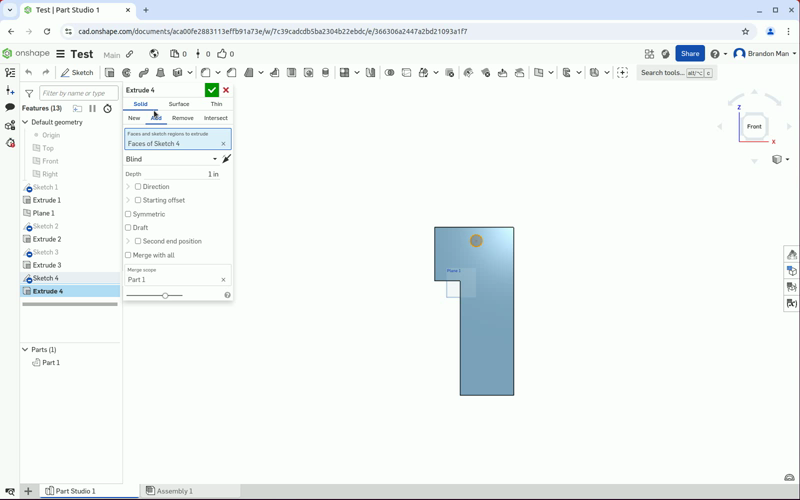
mouse_move(186, 120)
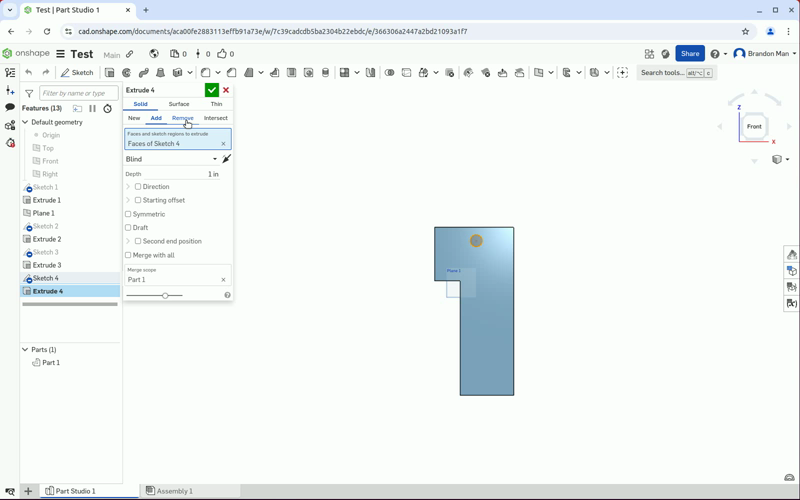
click(186, 120)
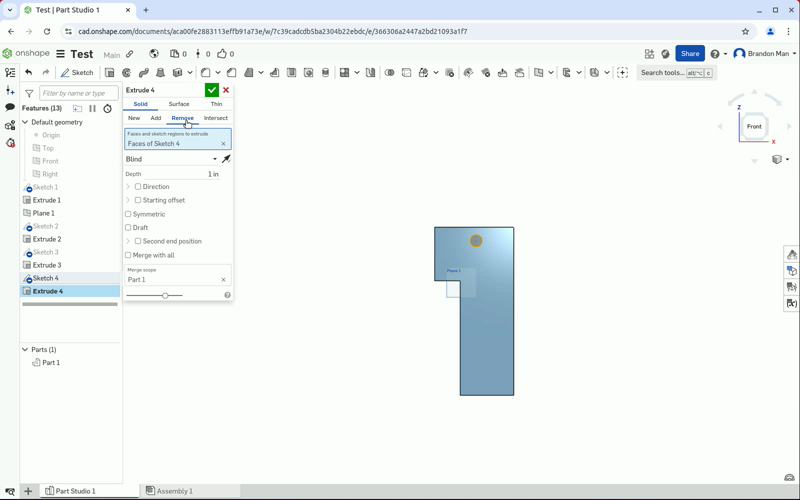
key(tab, 4)
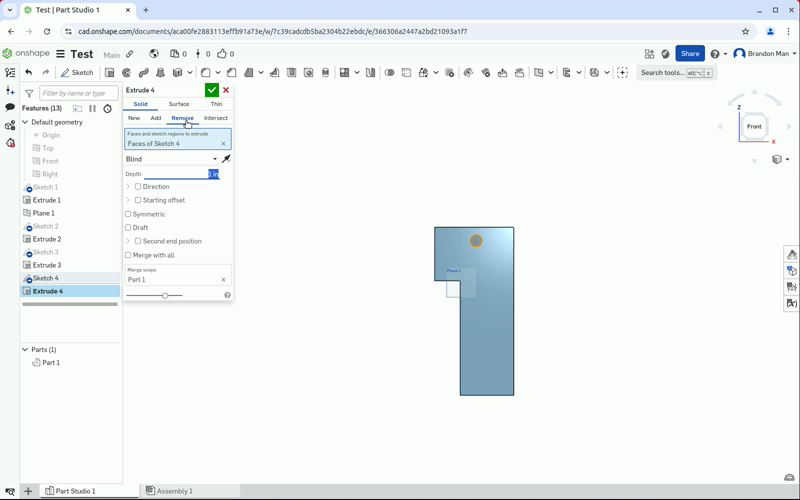
text(2.889)
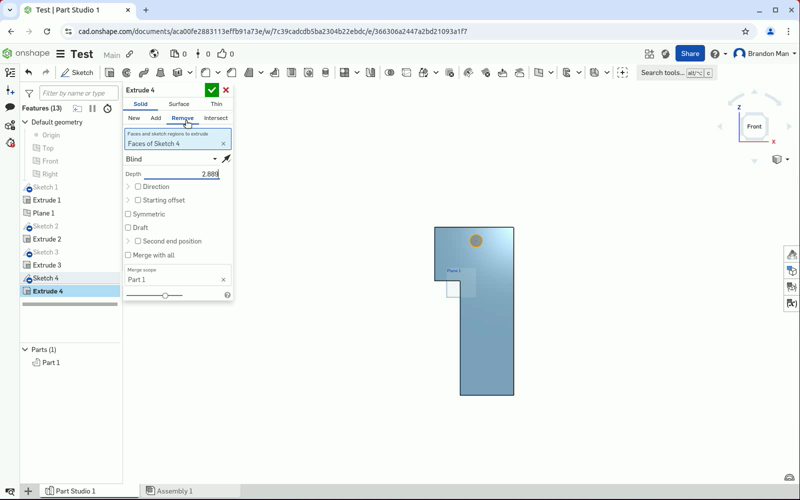
key(tab, 6)
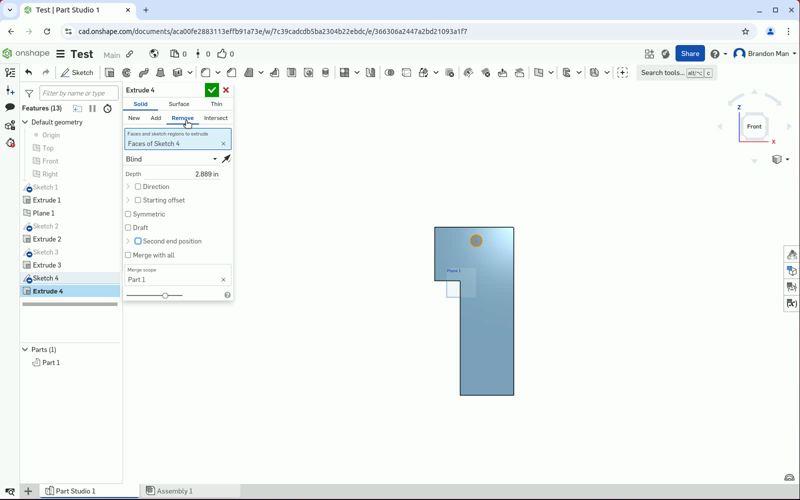
key(space)
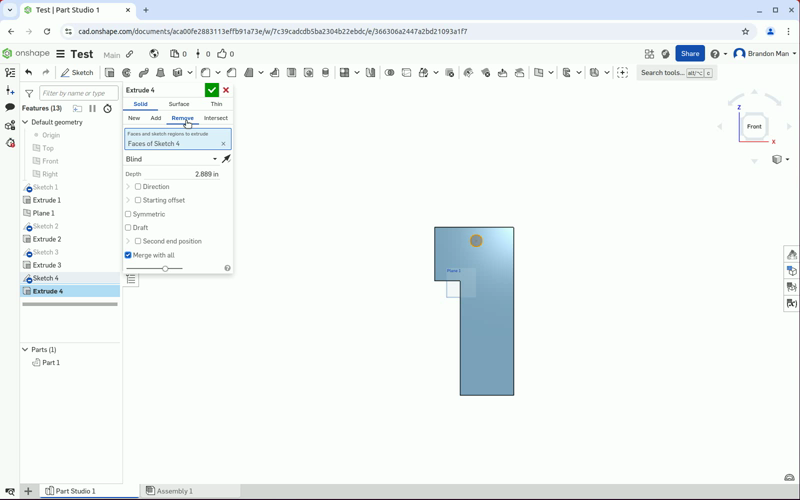
key(enter)
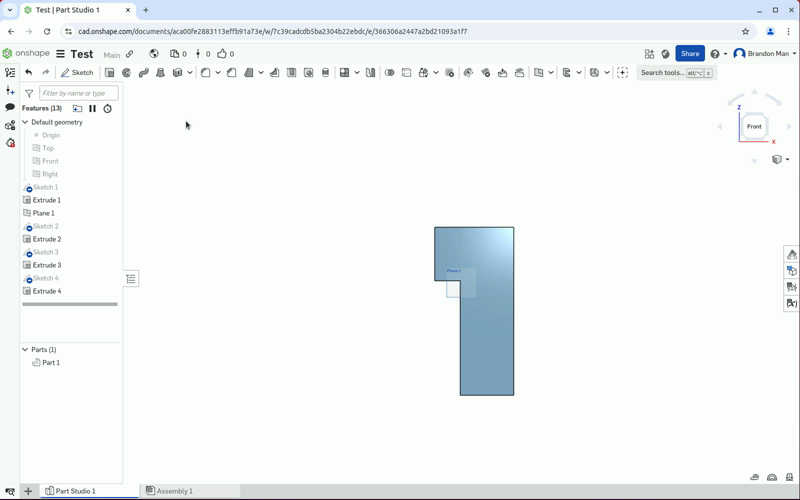
key(shift+h)
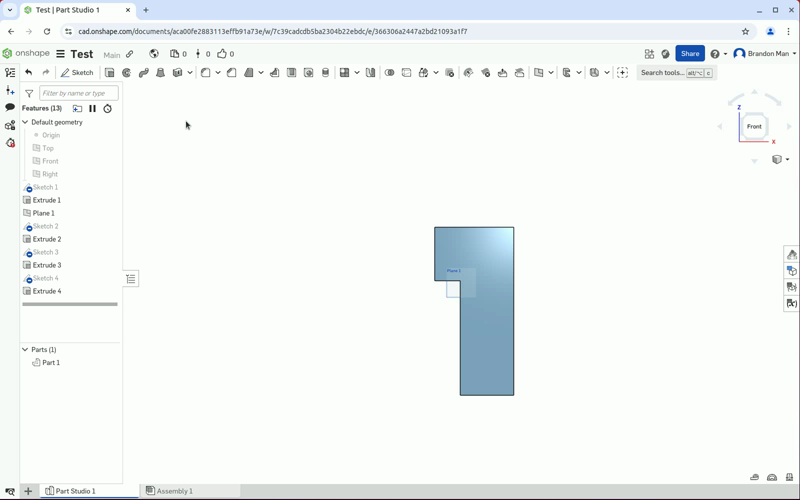
key(shift+h)
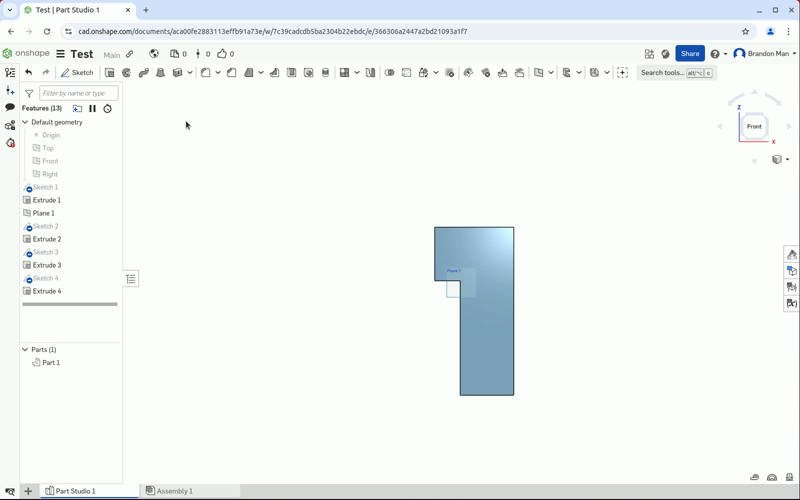
mouse_move(73, 189)
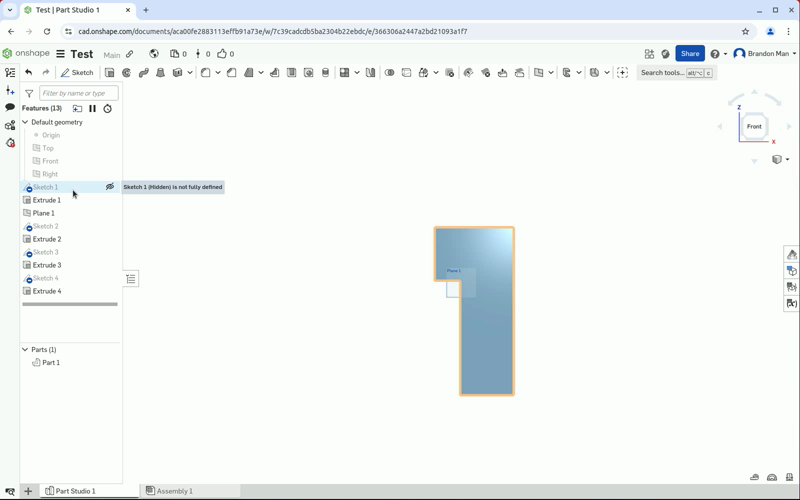
click(73, 189)
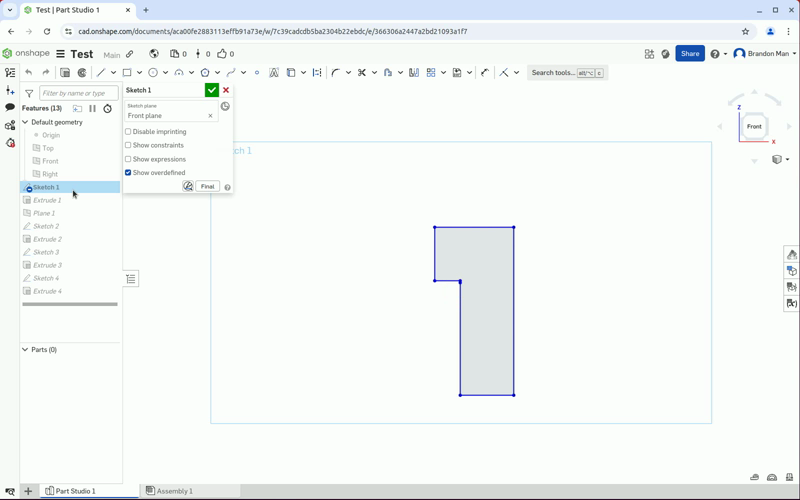
mouse_move(229, 92)
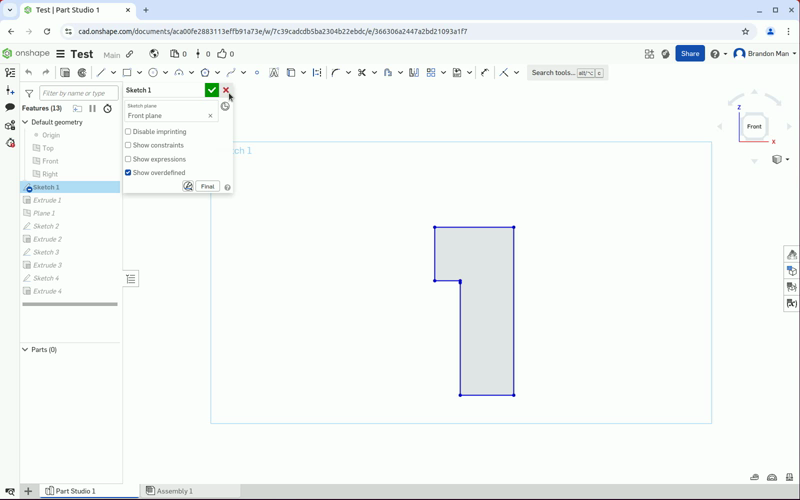
click(229, 92)
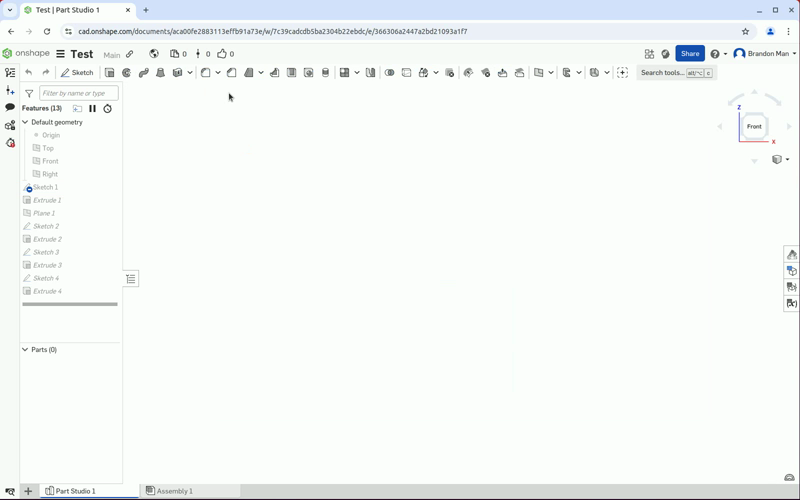
key(shift+s)
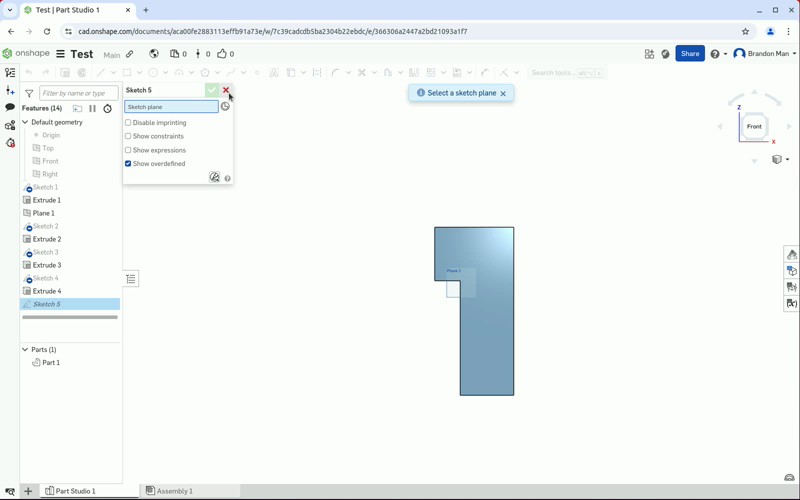
mouse_move(73, 215)
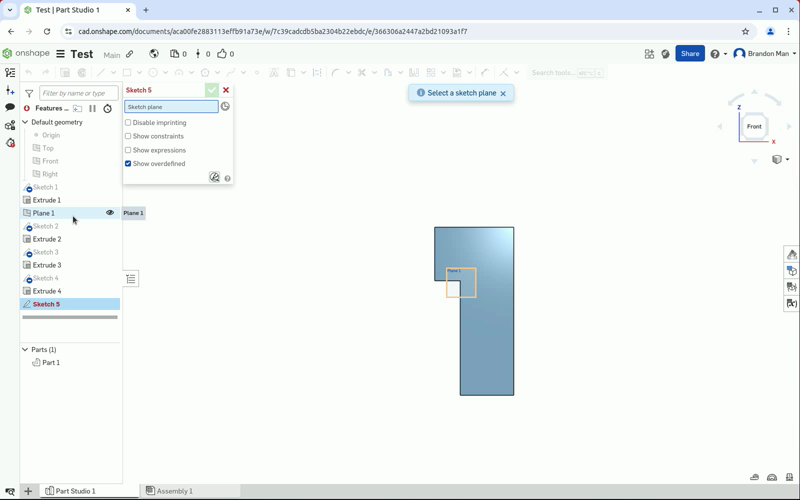
click(73, 215)
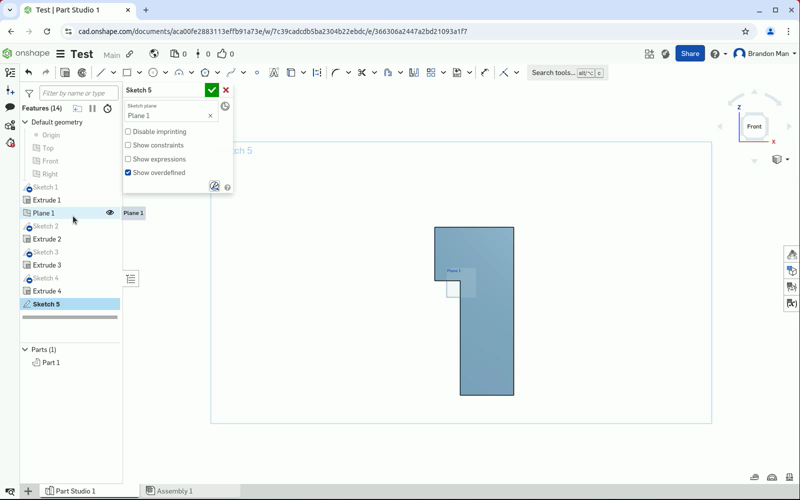
mouse_move(73, 352)
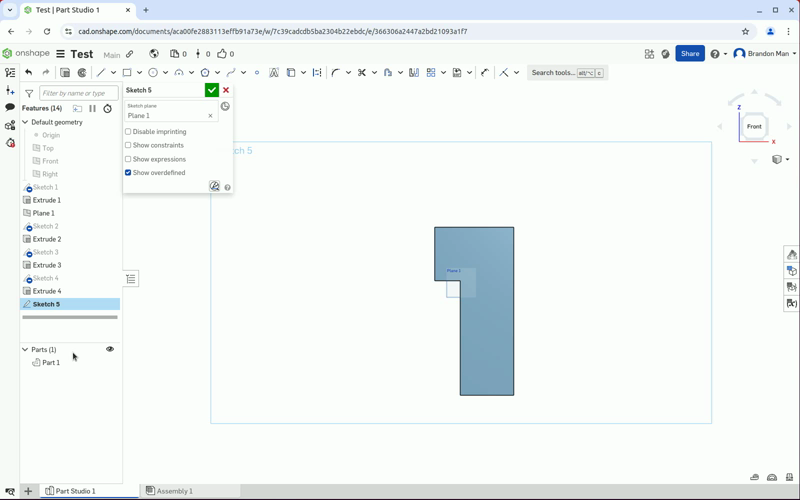
key(y)
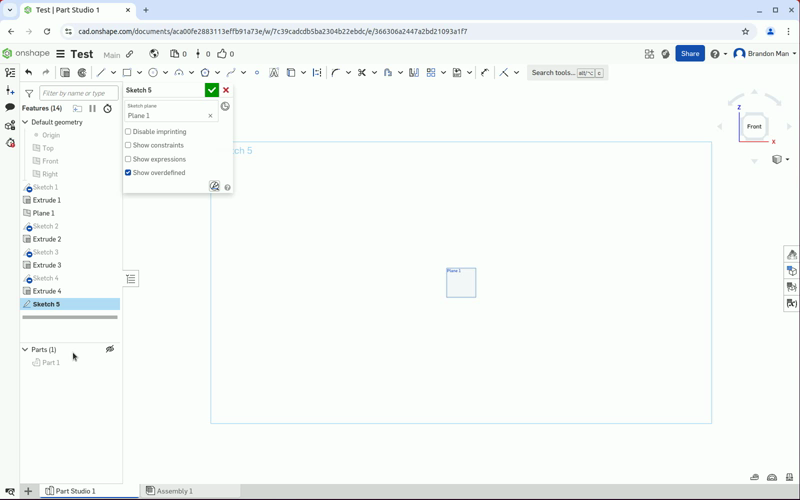
key(c)
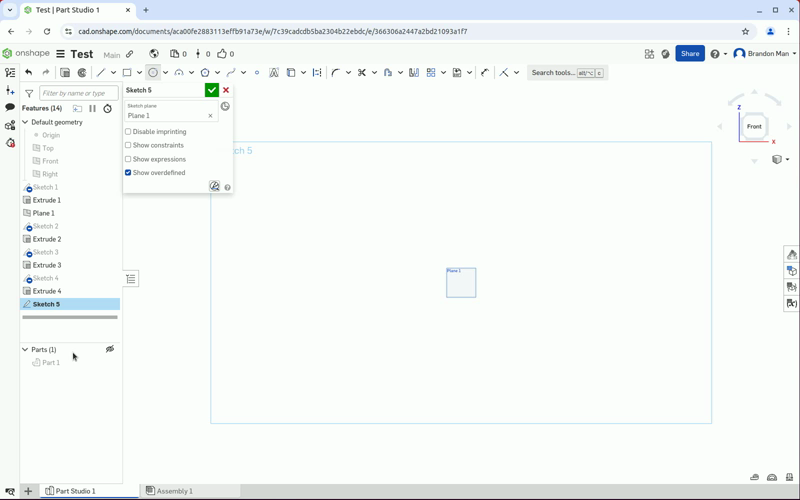
key_down(shift)
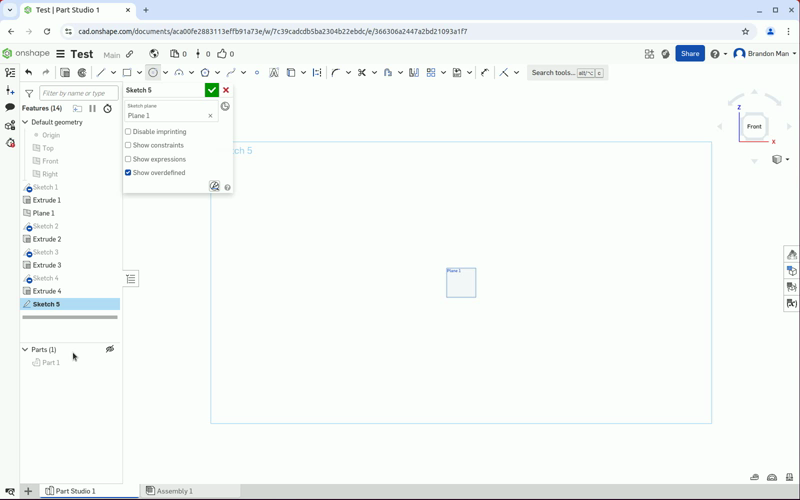
mouse_move(500, 268)
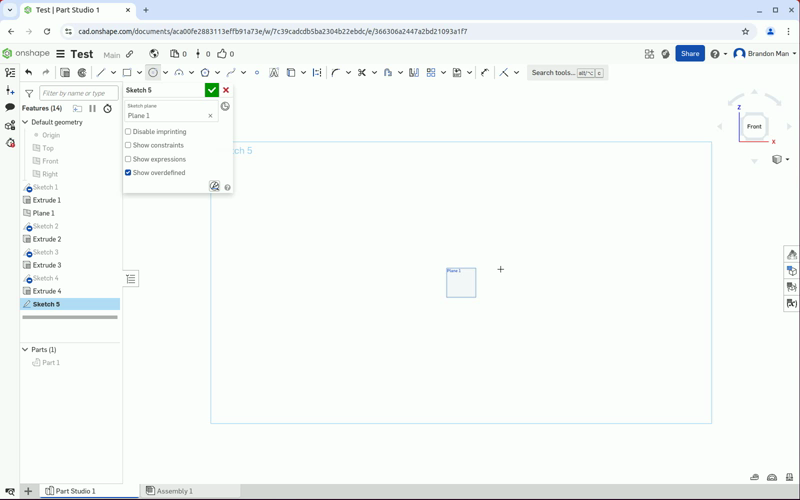
click(500, 268)
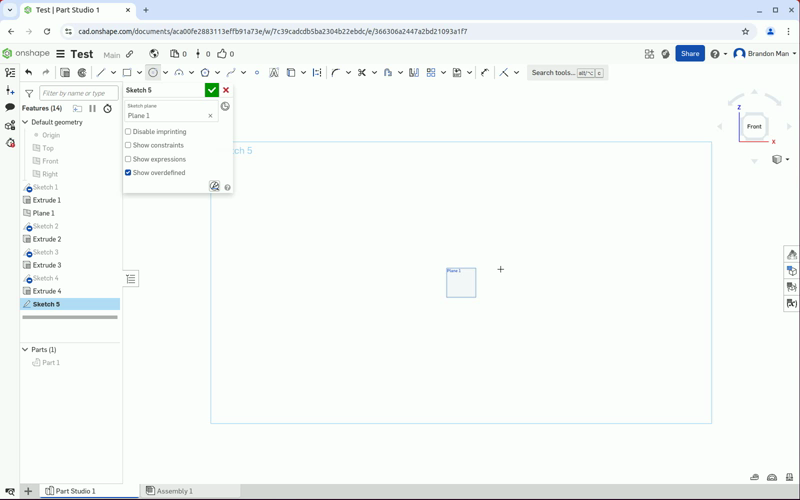
key_up(shift)
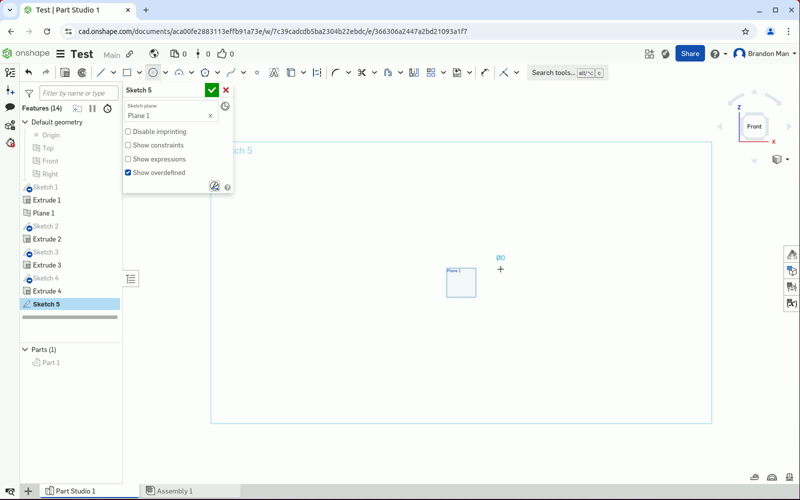
mouse_move(506, 268)
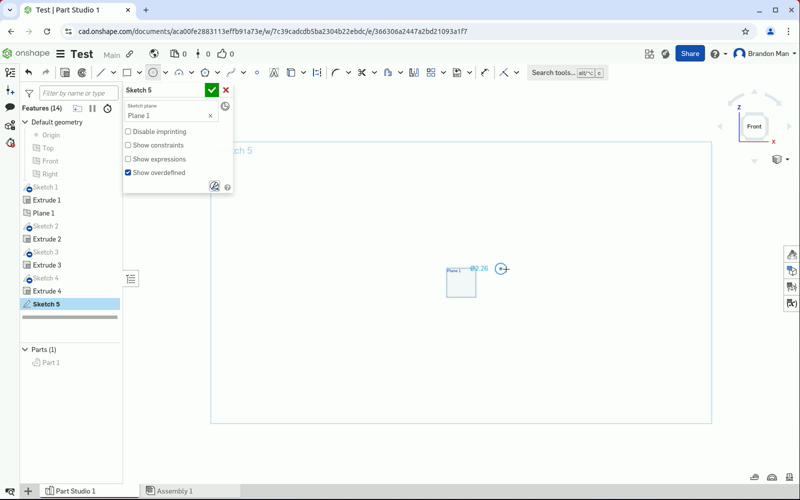
click(506, 268)
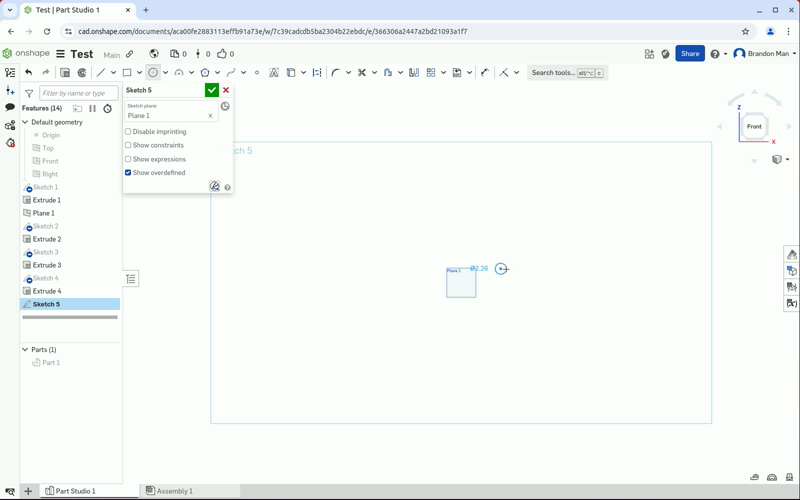
key(esc)
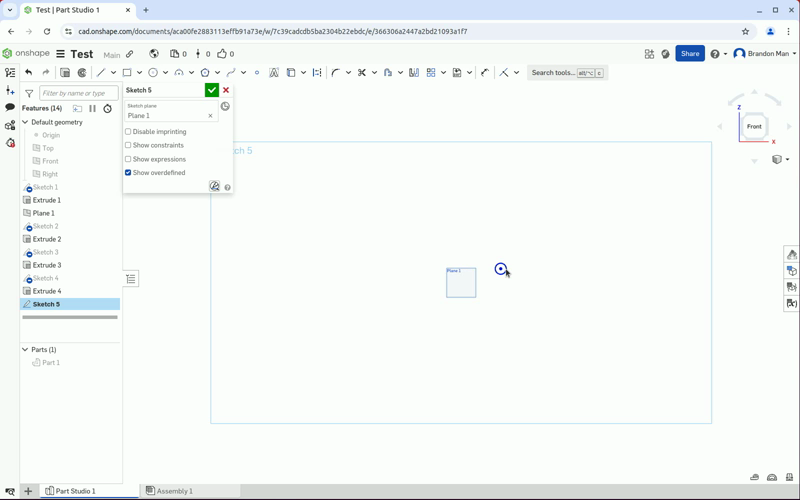
mouse_move(497, 264)
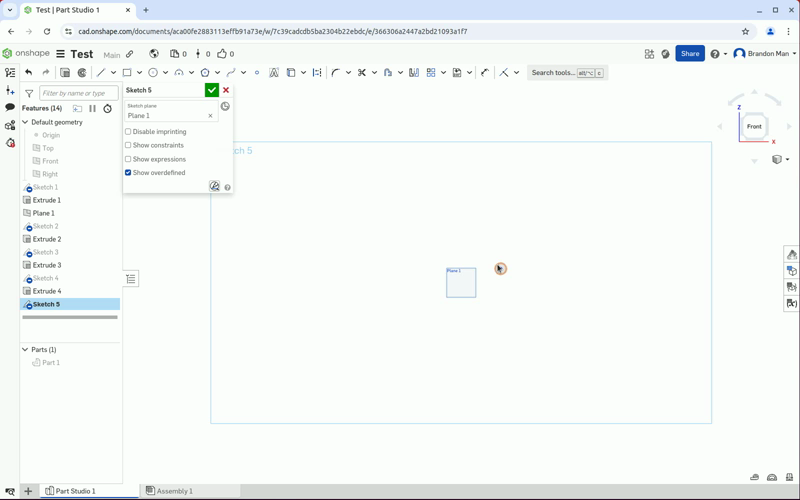
scroll(6)
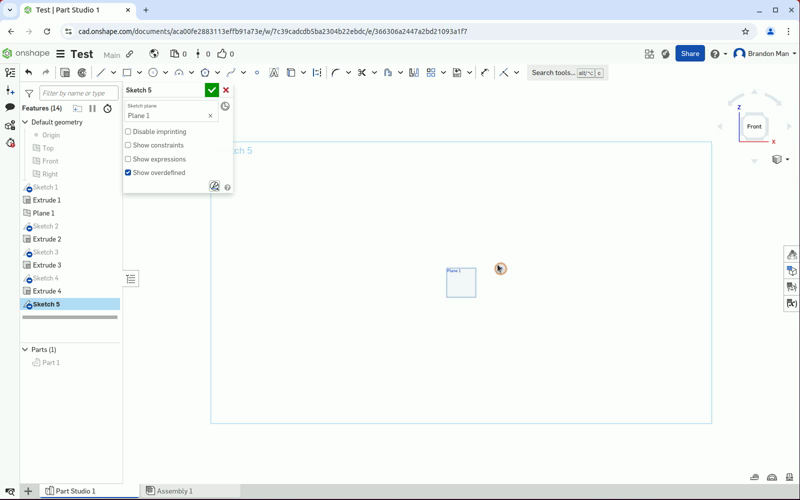
scroll(6)
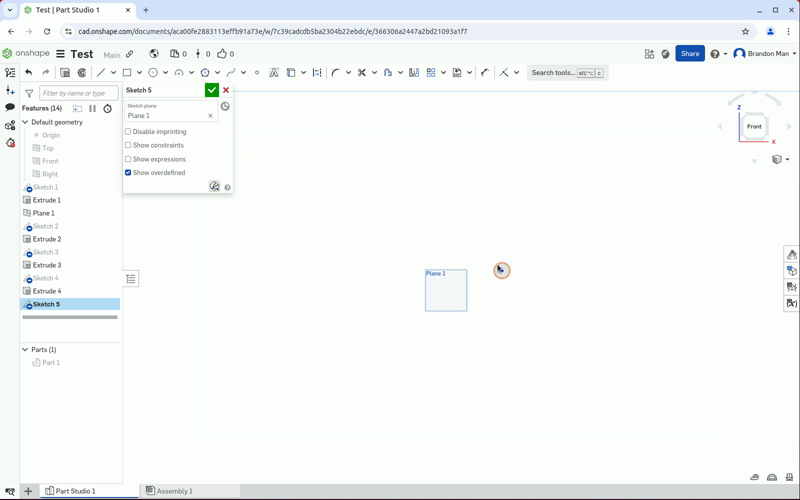
scroll(6)
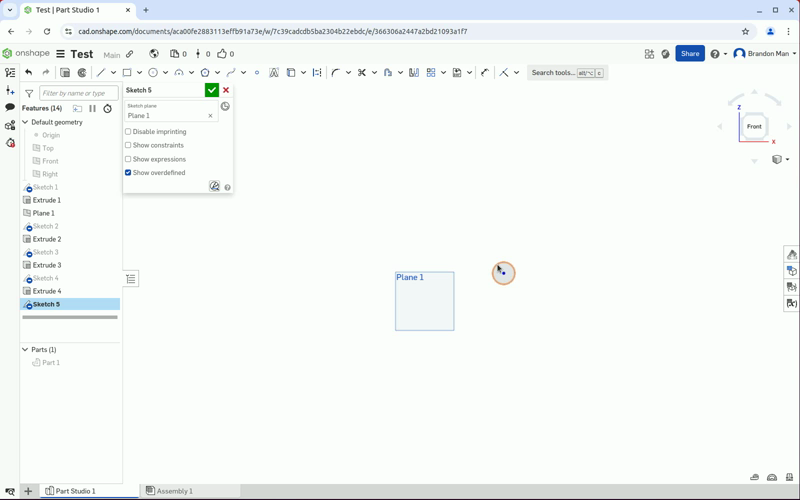
scroll(6)
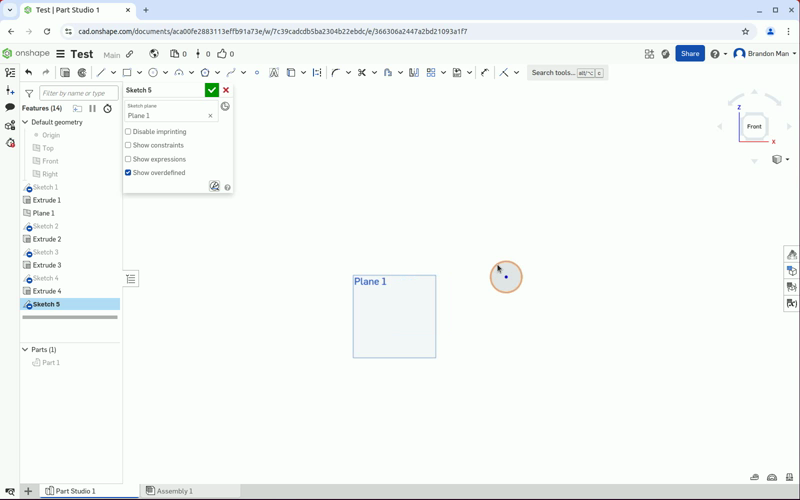
scroll(6)
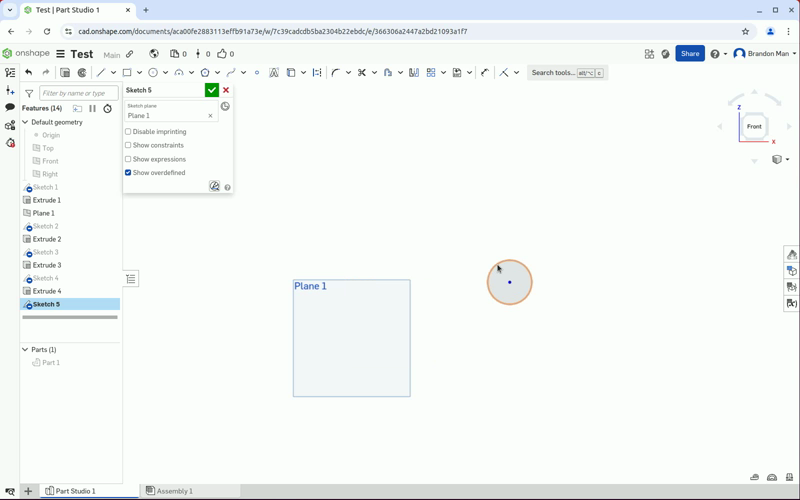
scroll(6)
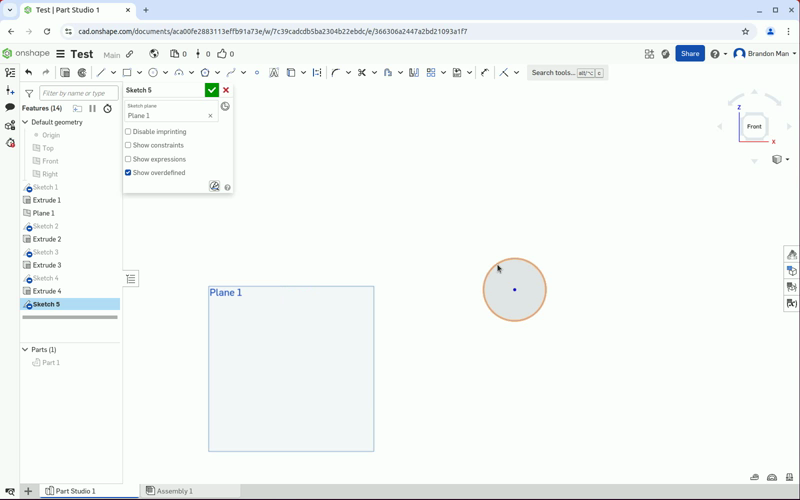
scroll(6)
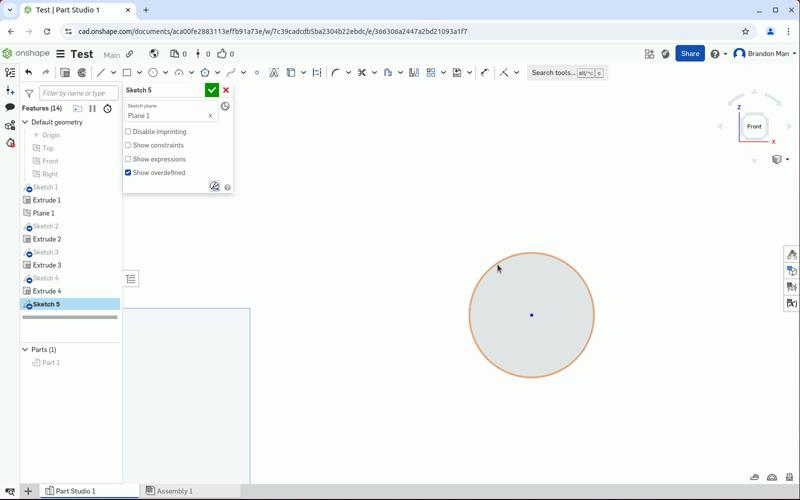
click(497, 264)
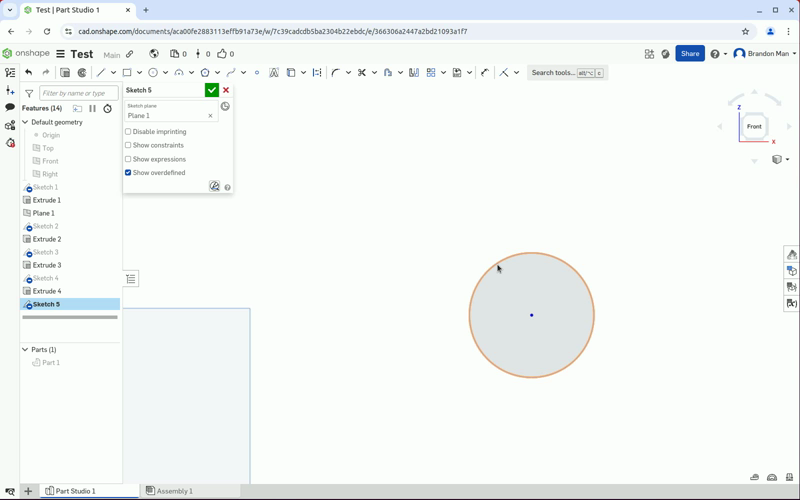
scroll(-6)
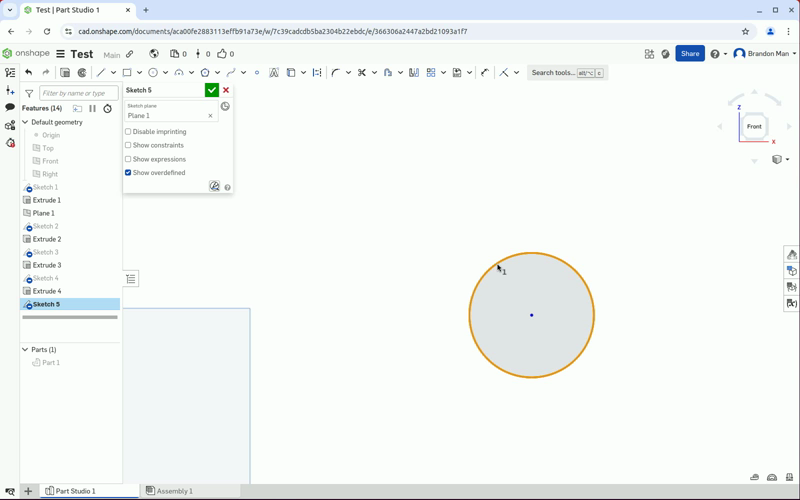
scroll(-6)
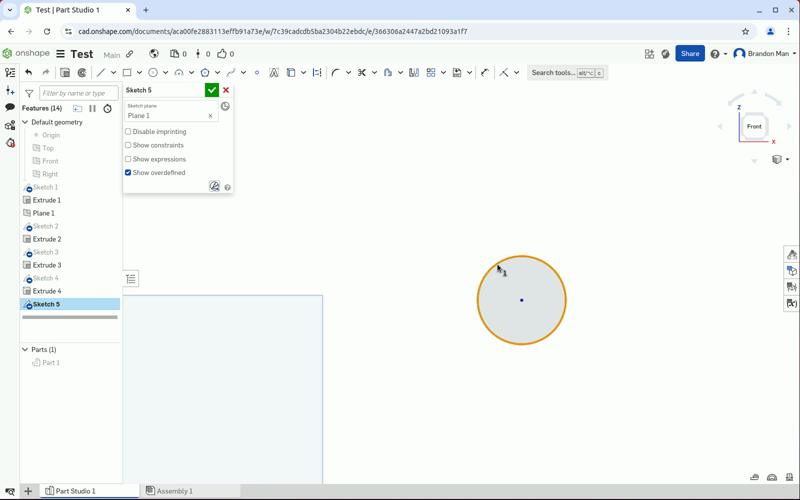
scroll(-6)
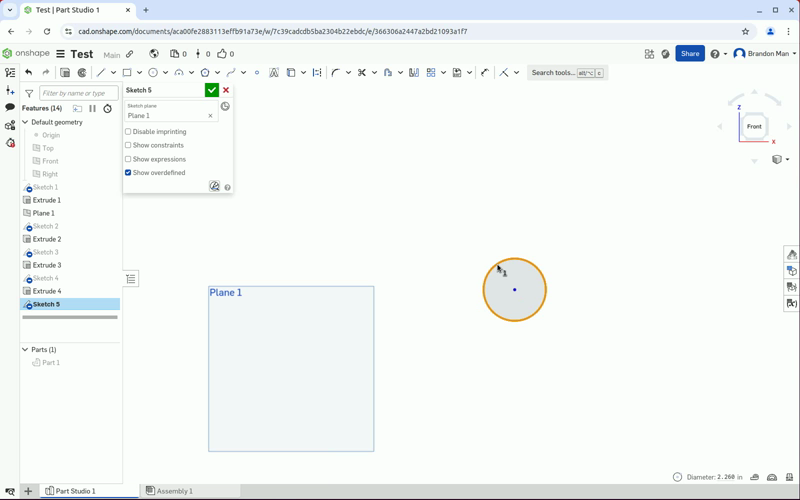
scroll(-6)
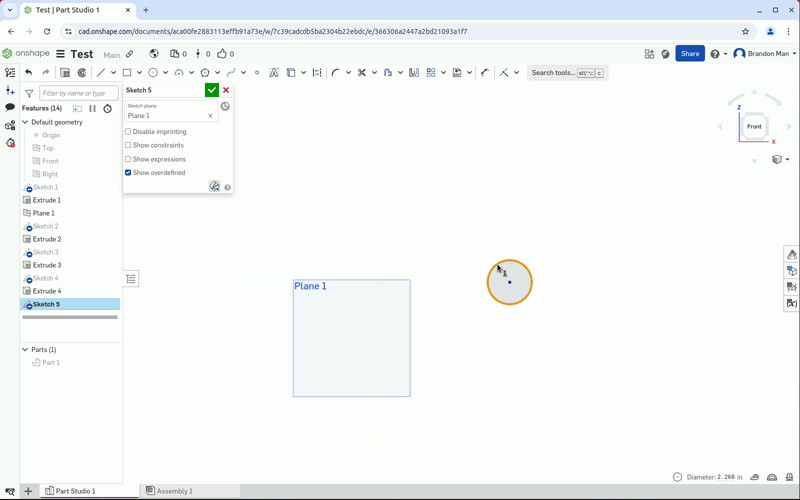
scroll(-6)
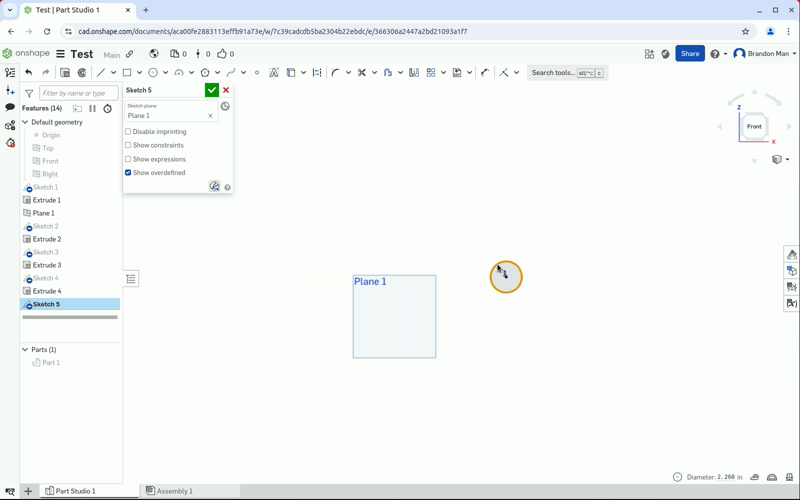
scroll(-6)
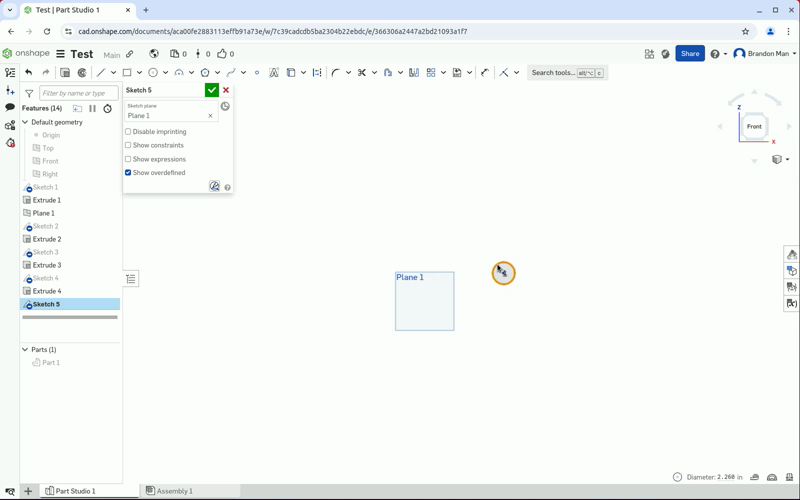
scroll(-6)
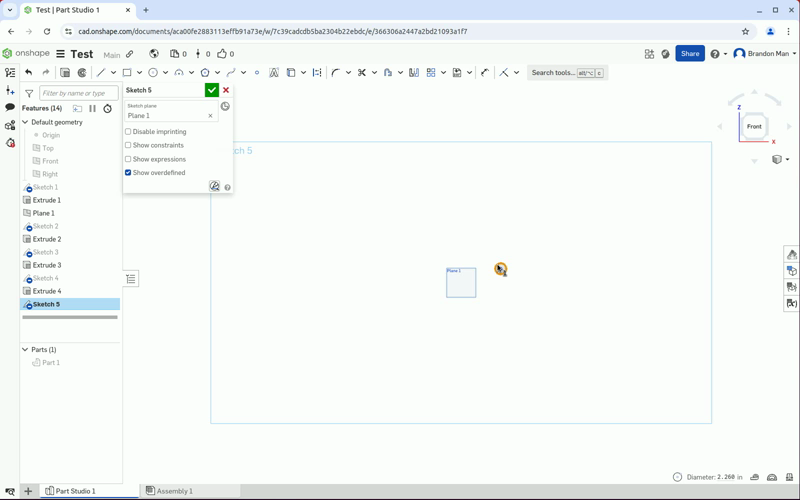
mouse_move(73, 352)
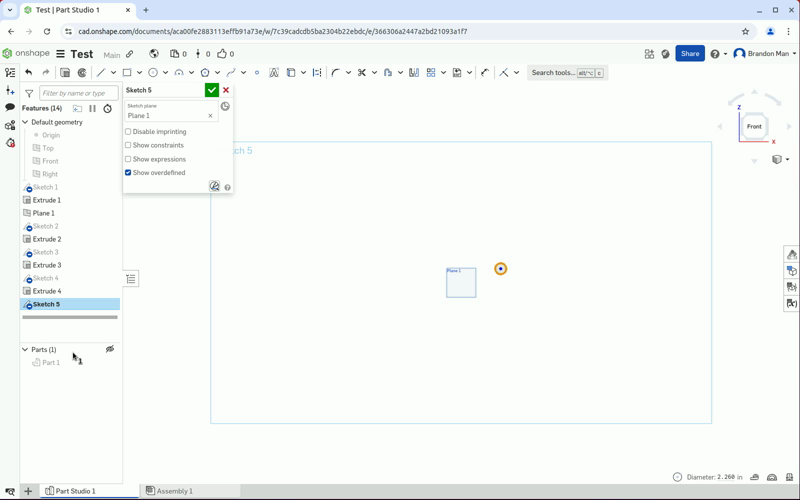
key(shift+y)
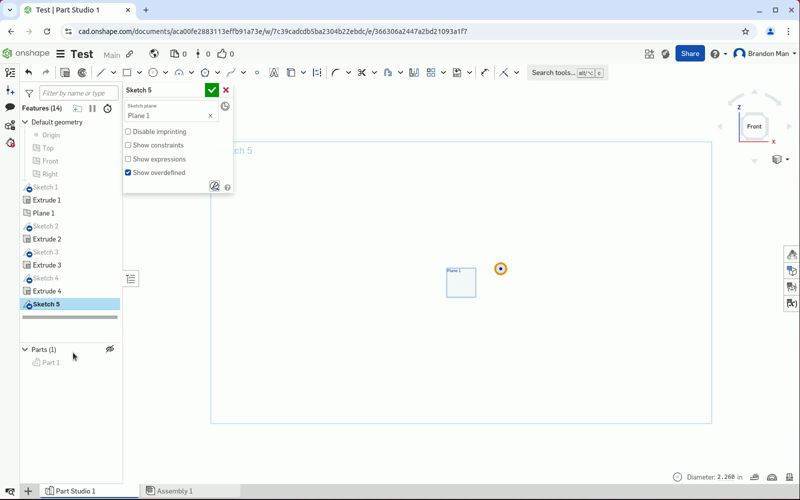
key(shift+e)
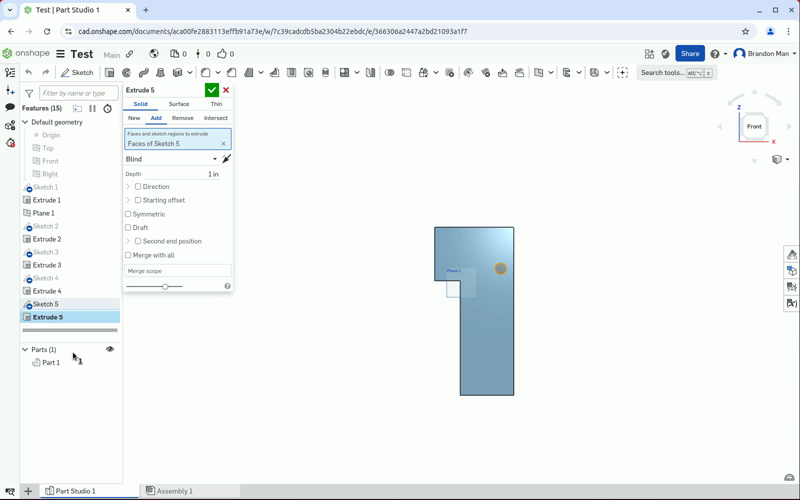
mouse_move(143, 106)
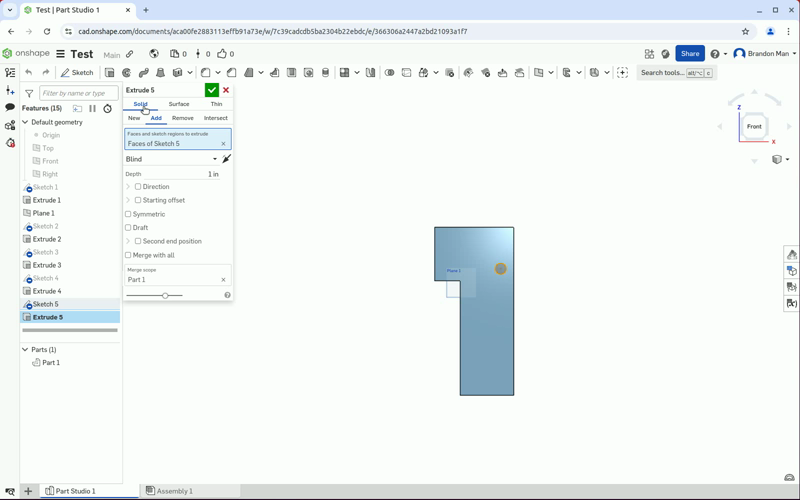
click(143, 106)
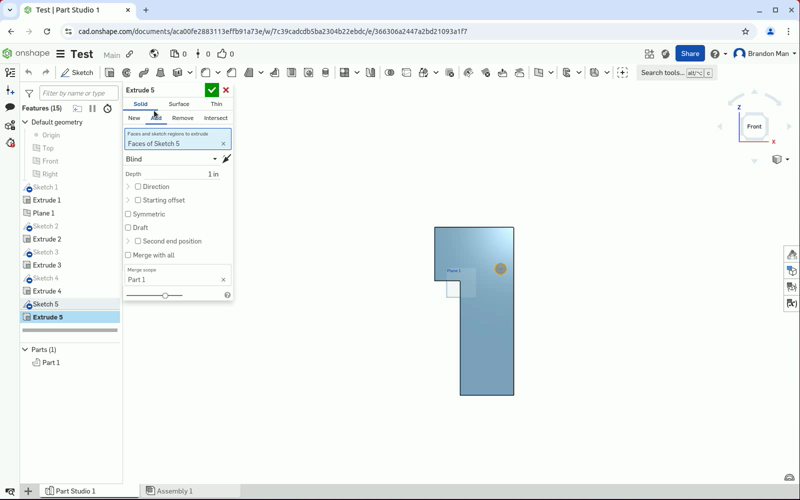
mouse_move(186, 120)
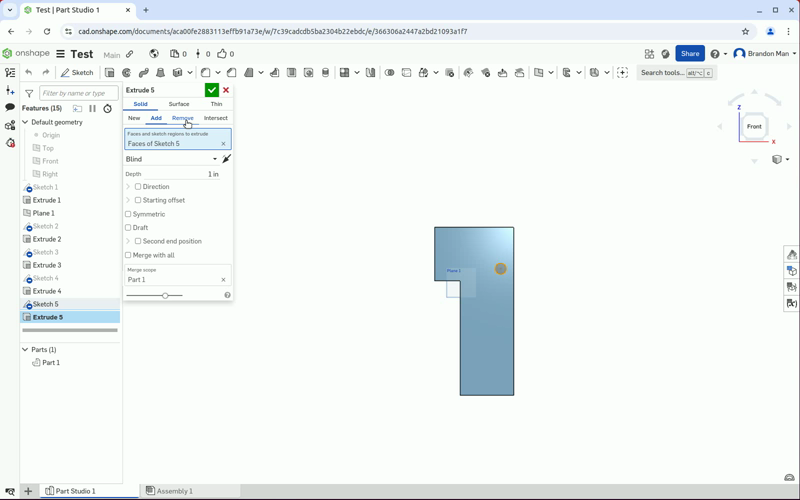
click(186, 120)
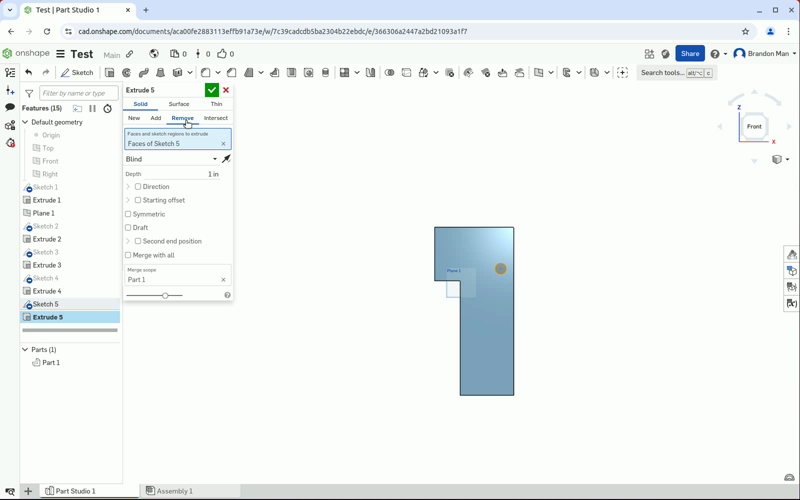
key(tab, 4)
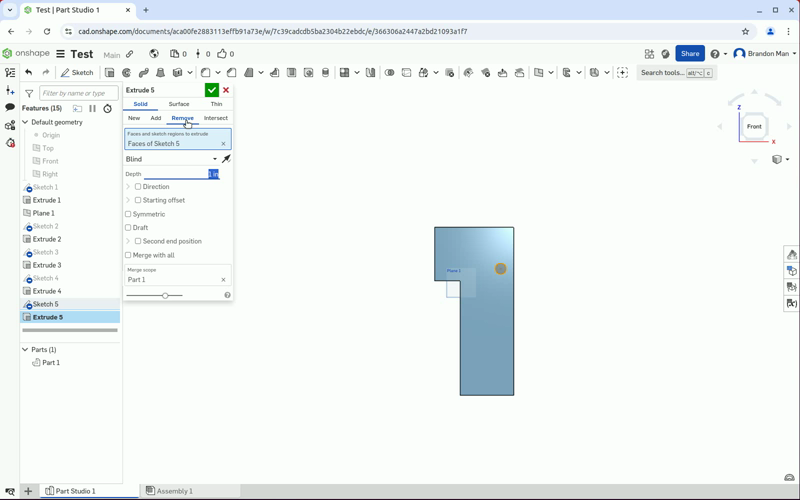
text(2.889)
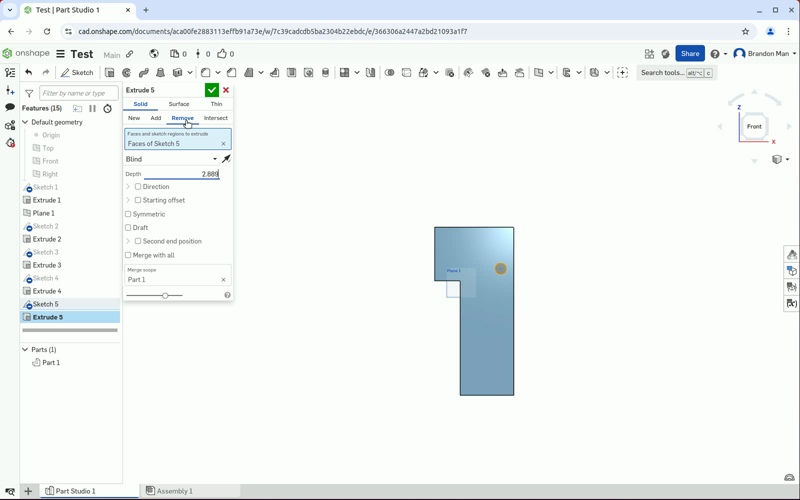
key(tab, 6)
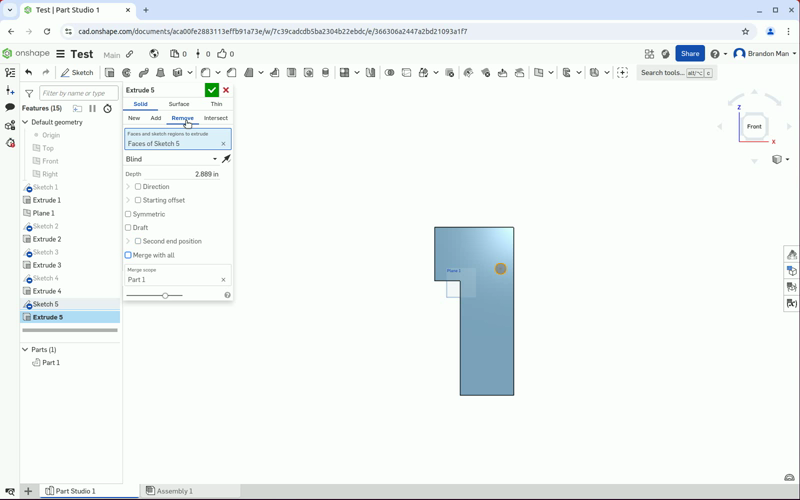
key(space)
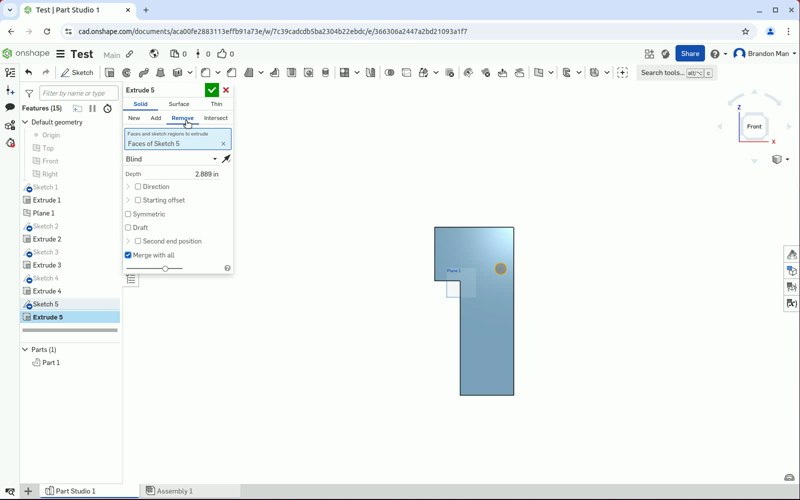
key(enter)
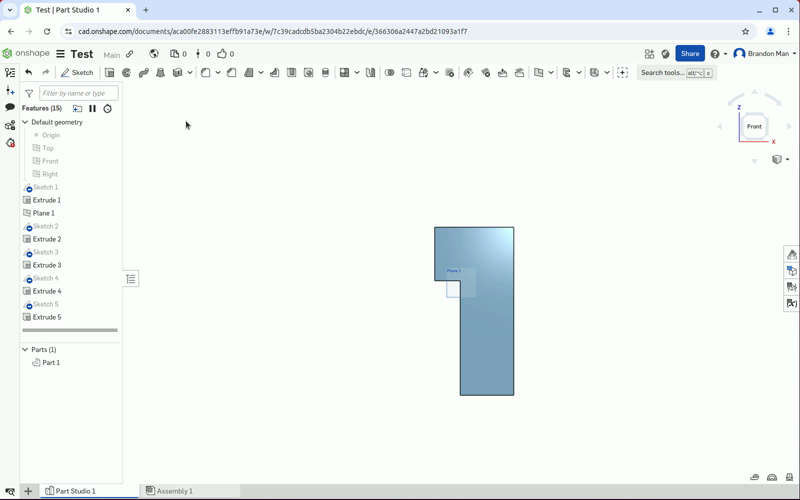
key(shift+h)
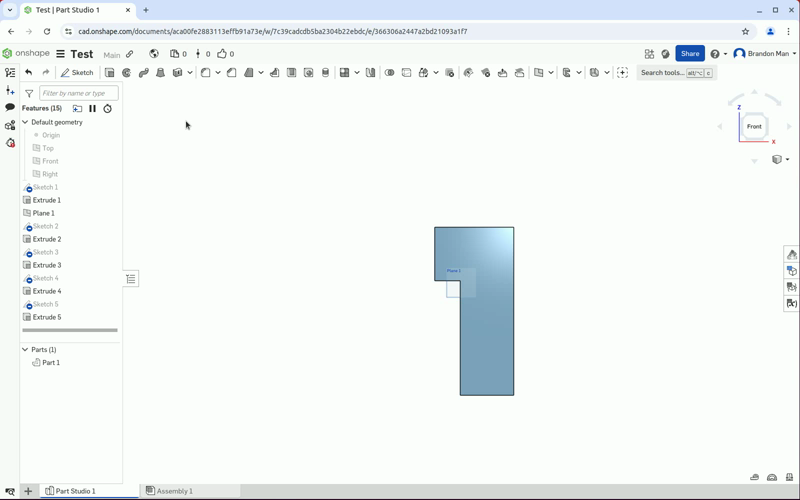
key(shift+h)
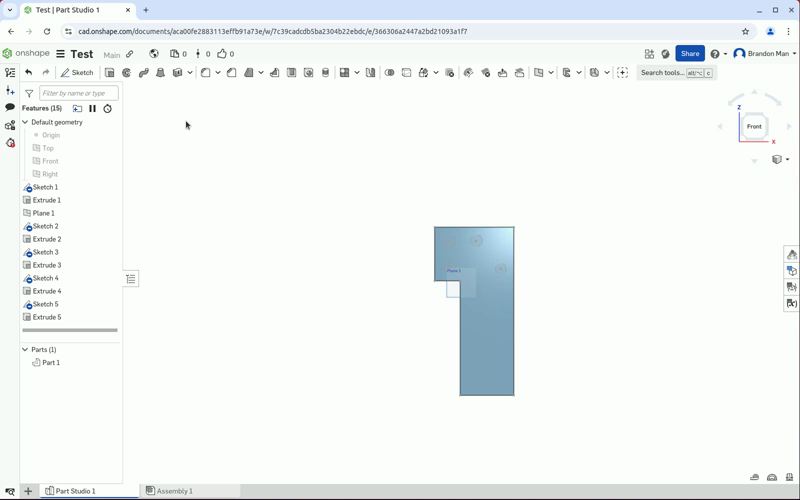
key(shift+7)
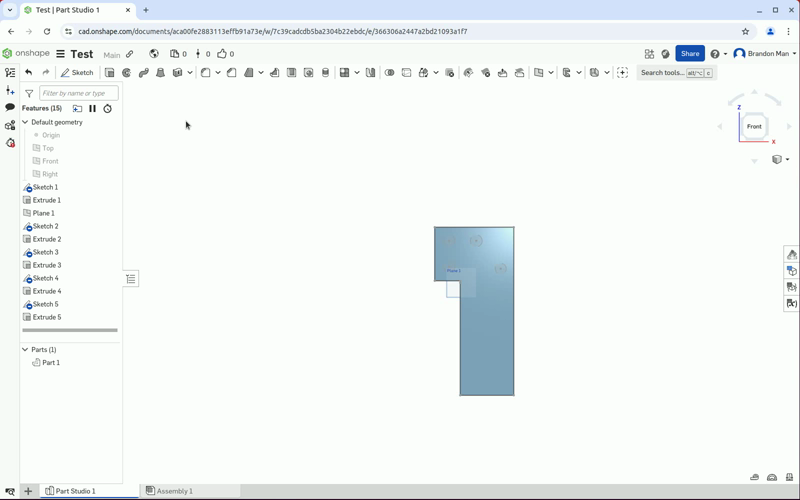
key(left, 2)
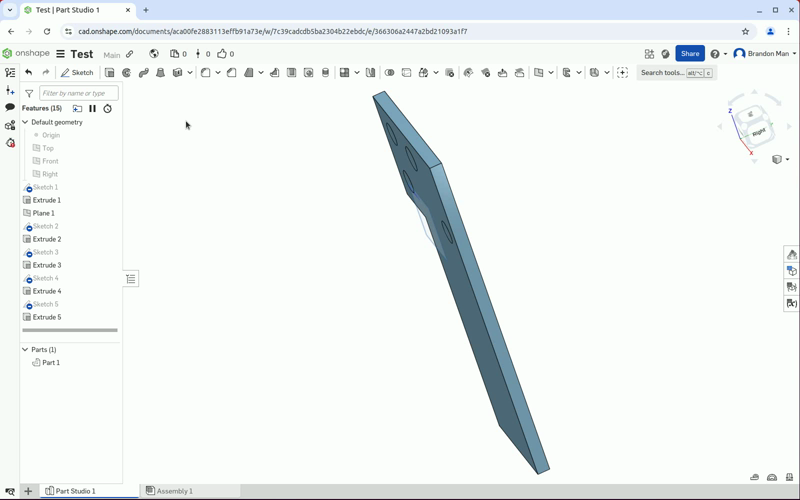
key(down, 2)
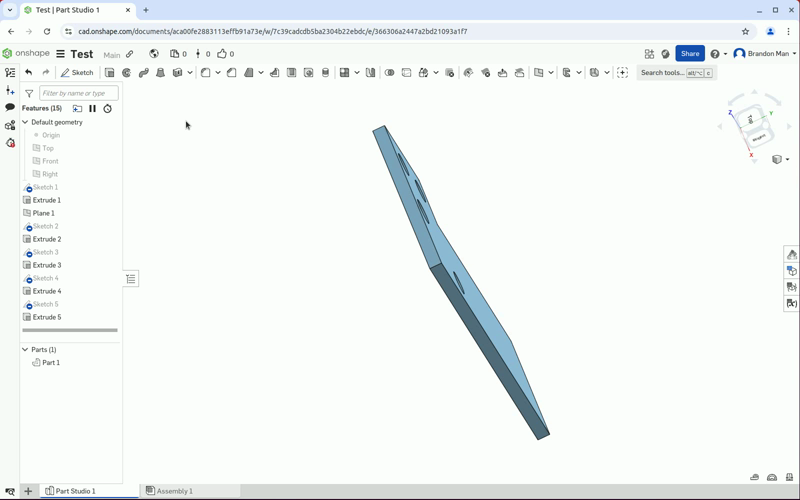
key(up, 2)
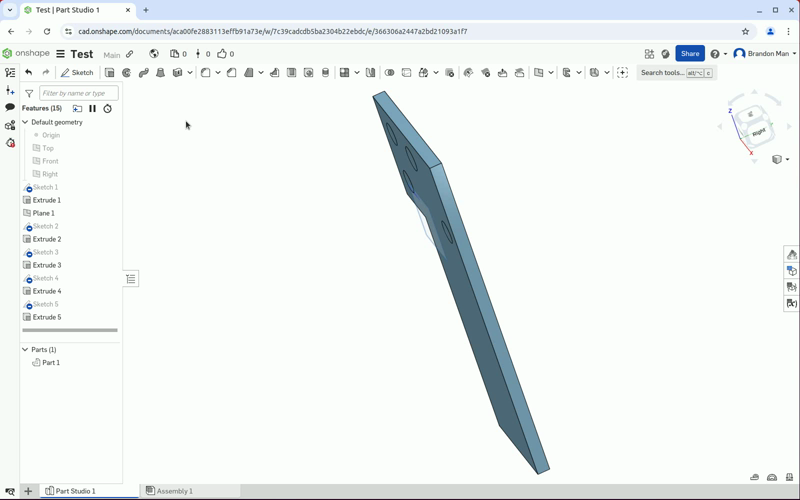
key(right, 2)
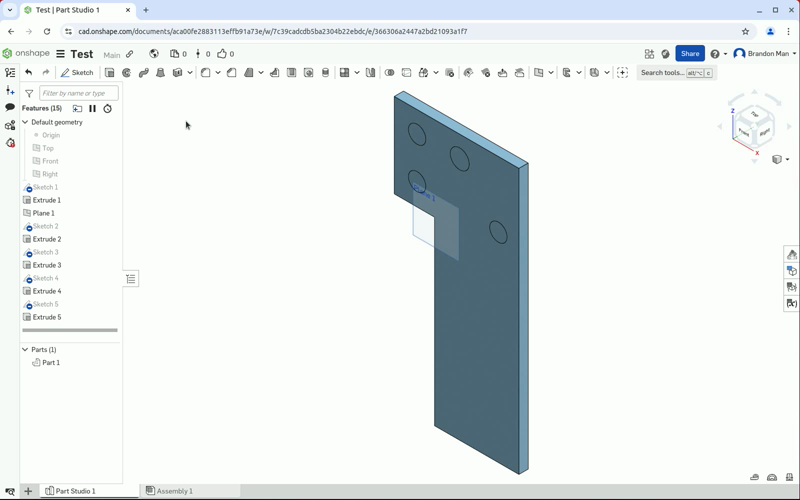
mouse_move(73, 189)
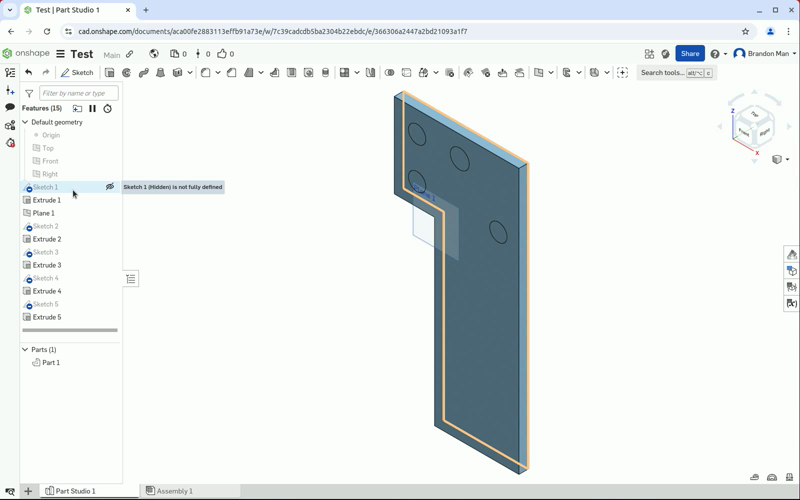
click(73, 189)